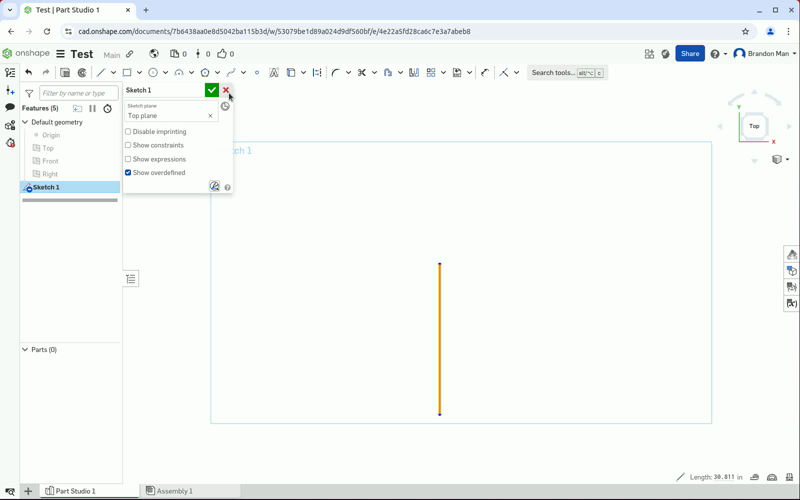
key(shift+h)
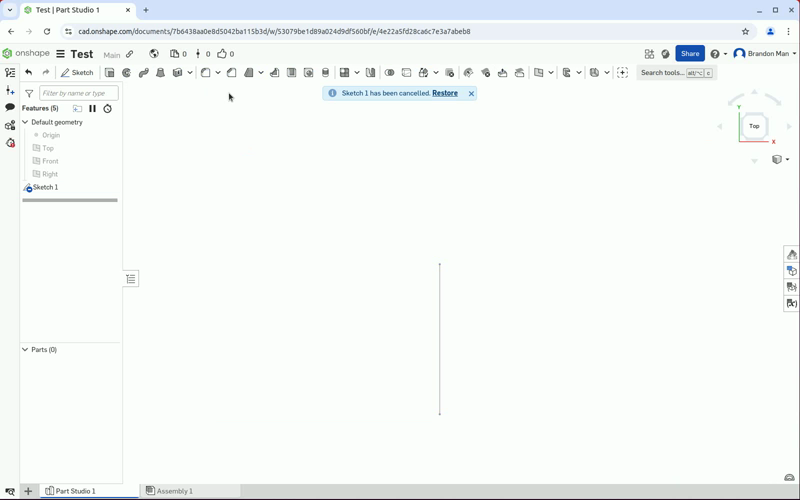
key(shift+s)
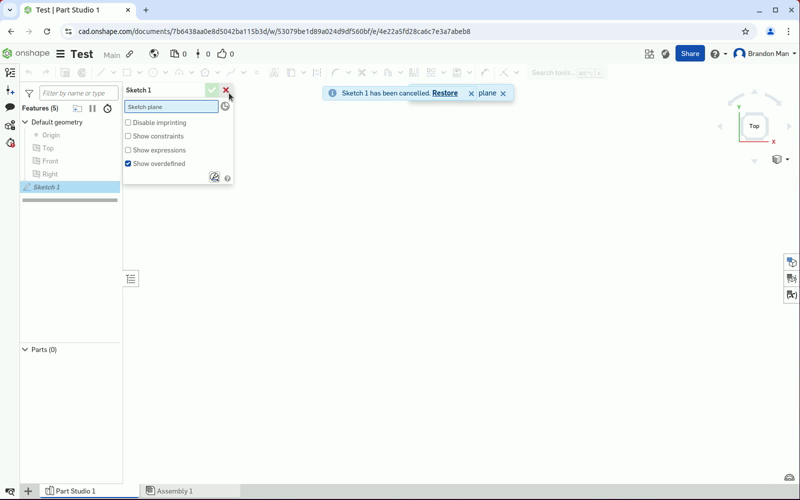
mouse_move(73, 150)
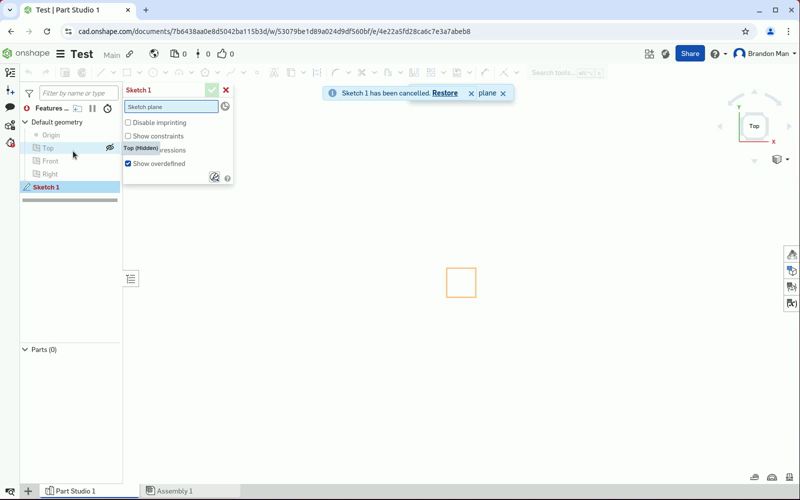
click(73, 150)
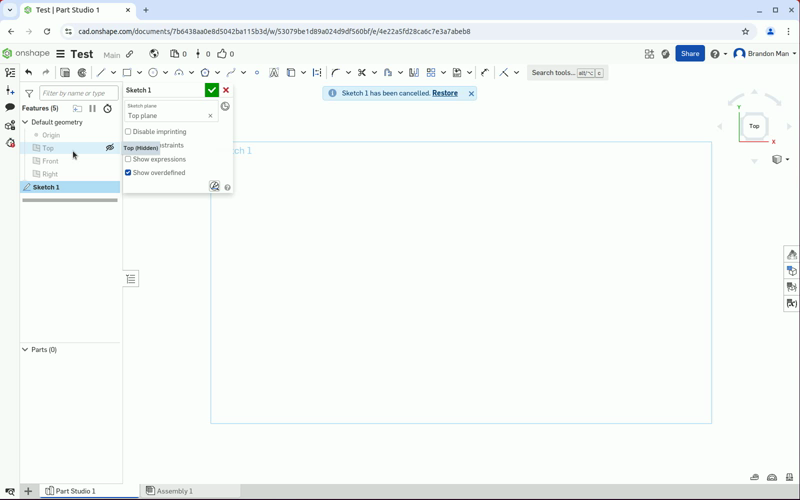
mouse_move(73, 352)
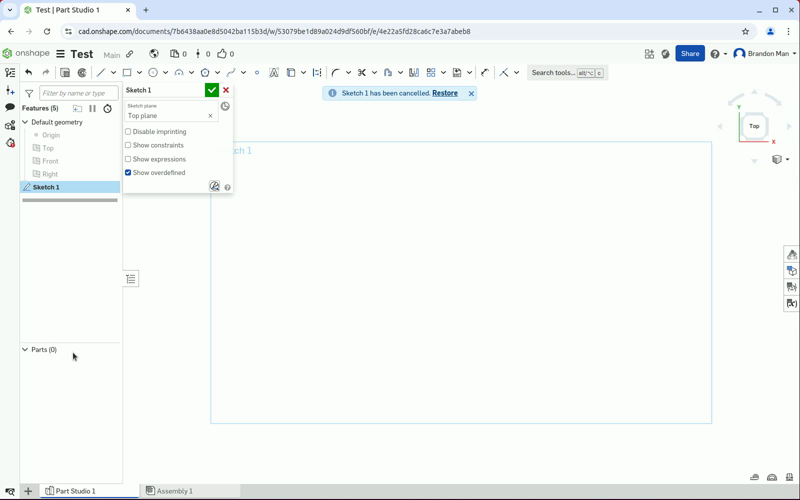
key(y)
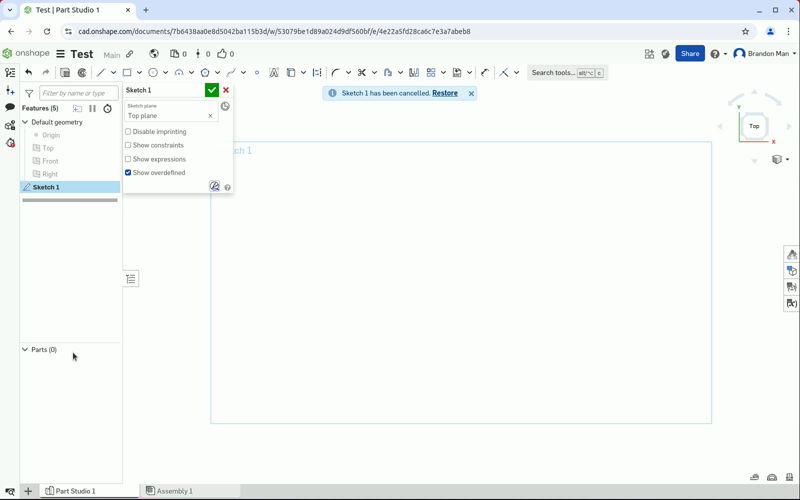
key(l)
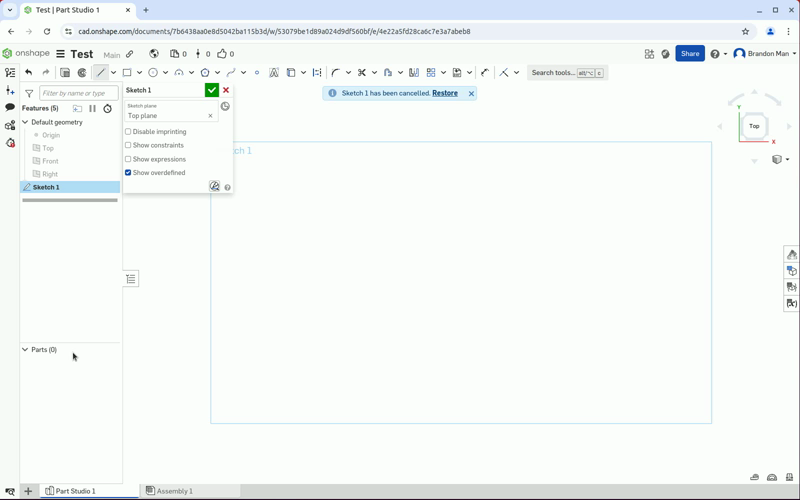
key_down(shift)
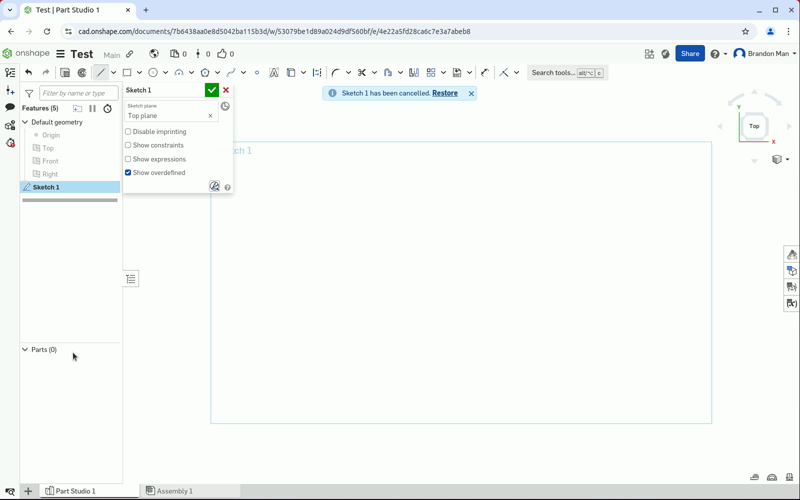
mouse_move(357, 282)
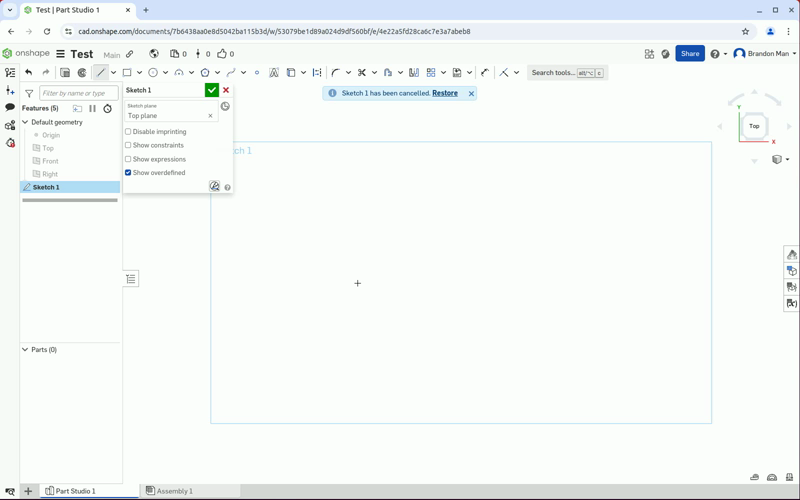
click(357, 282)
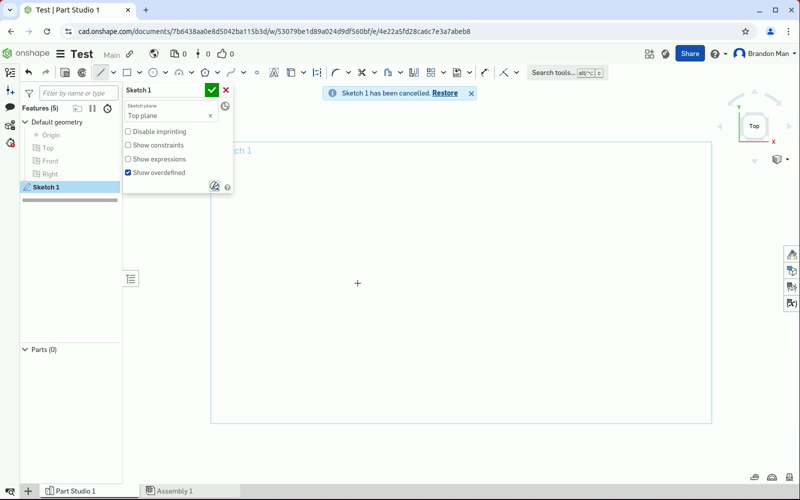
key_up(shift)
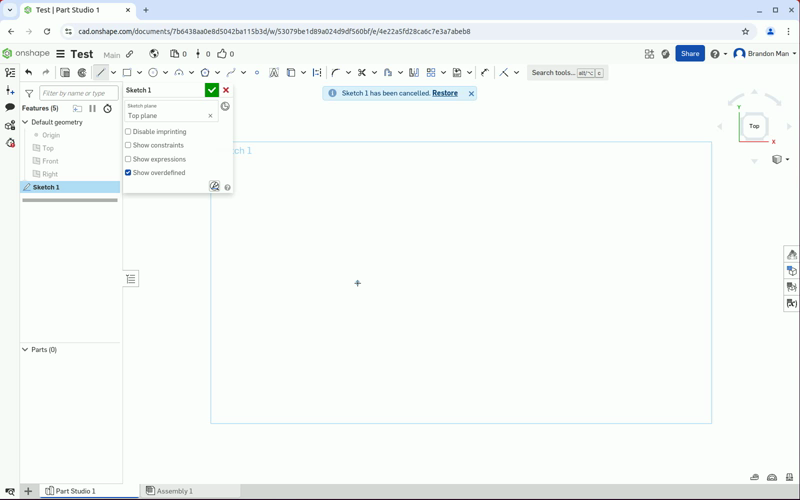
key_down(shift)
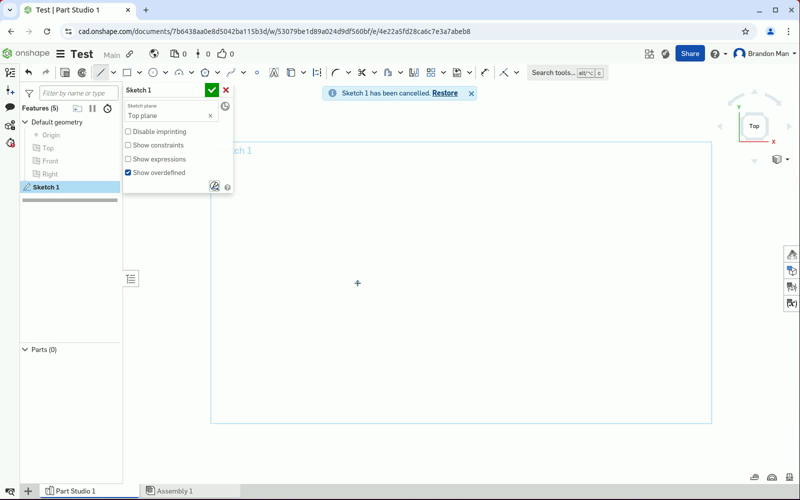
mouse_move(387, 282)
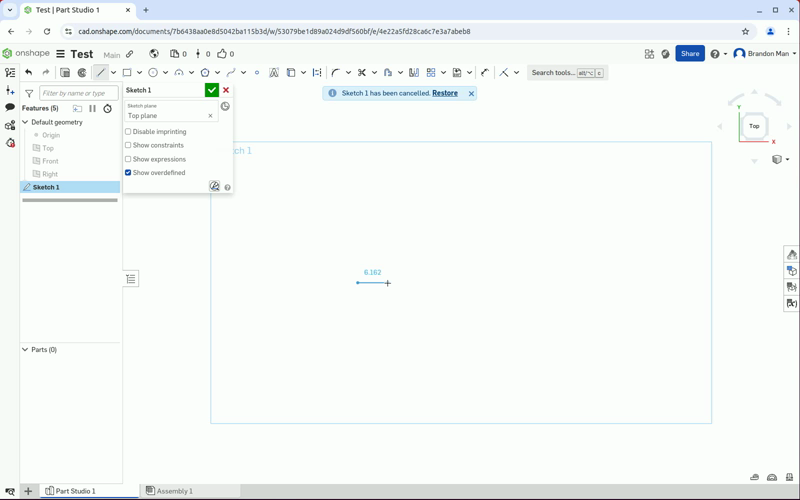
mouse_move(411, 282)
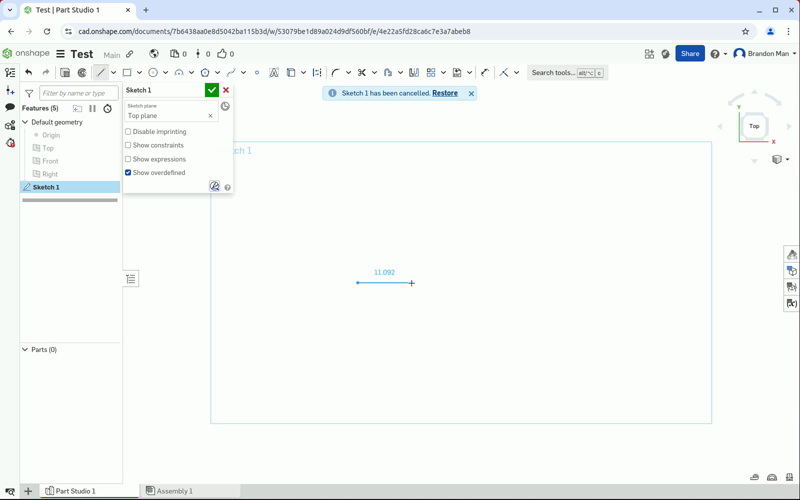
click(411, 282)
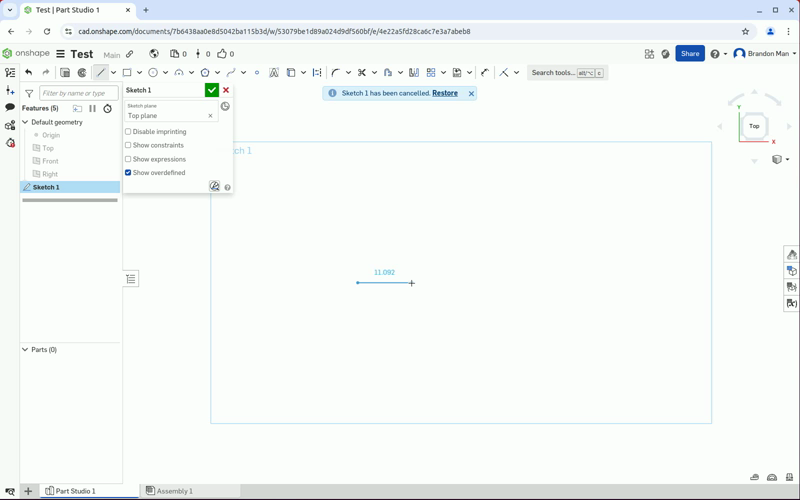
key_up(shift)
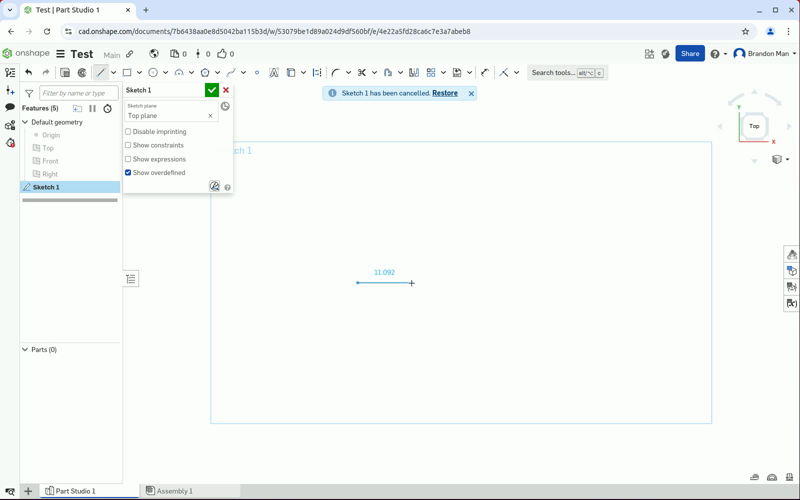
key(esc)
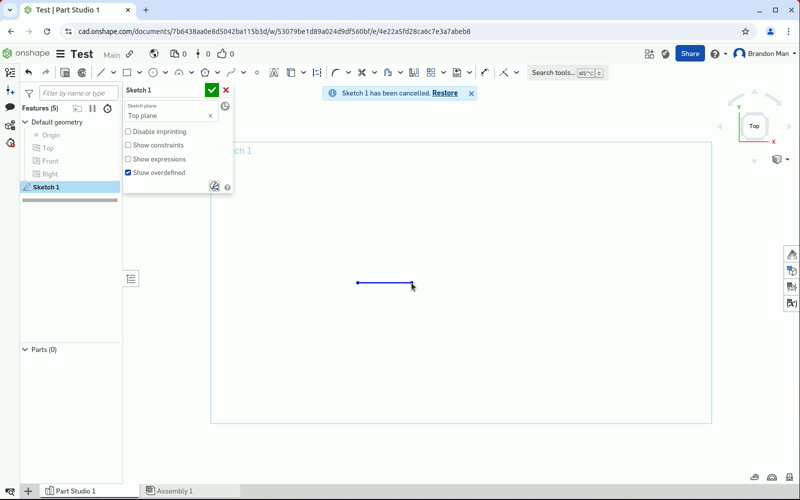
key(a)
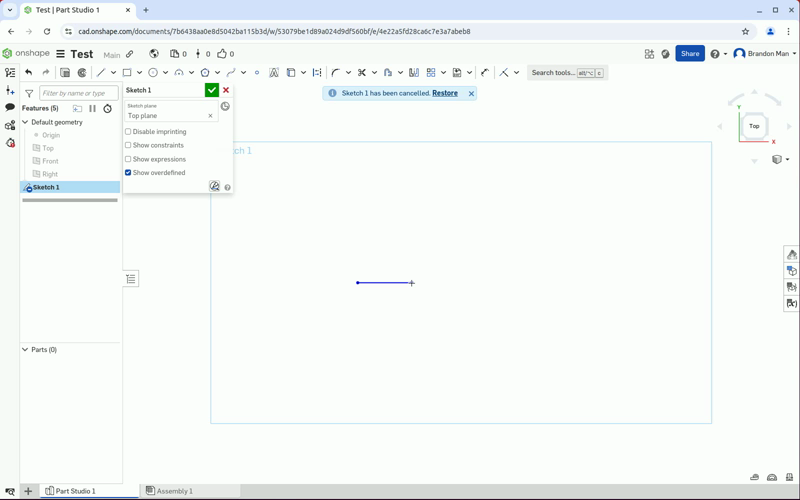
mouse_move(411, 282)
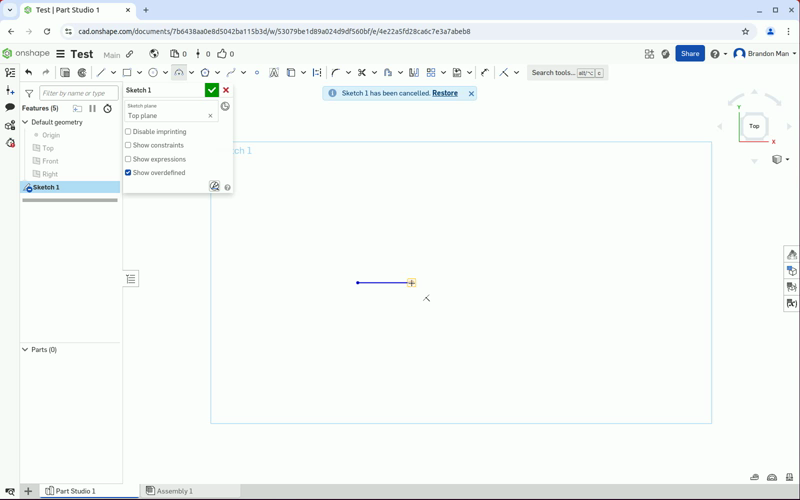
click(411, 282)
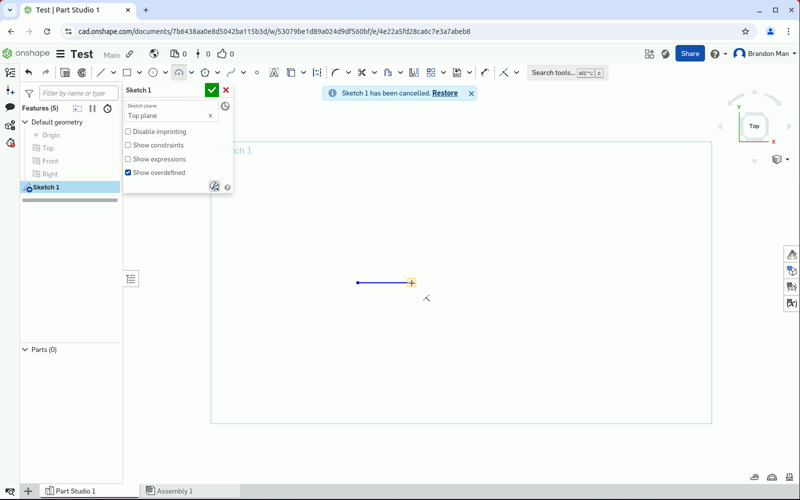
key_down(shift)
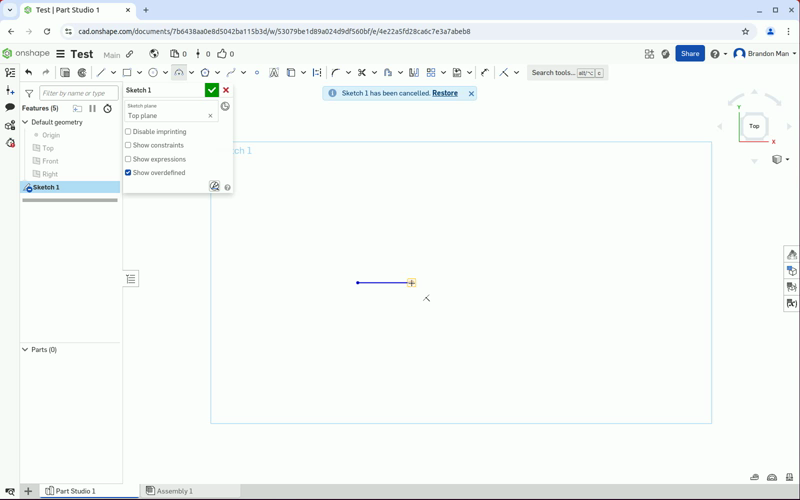
mouse_move(508, 282)
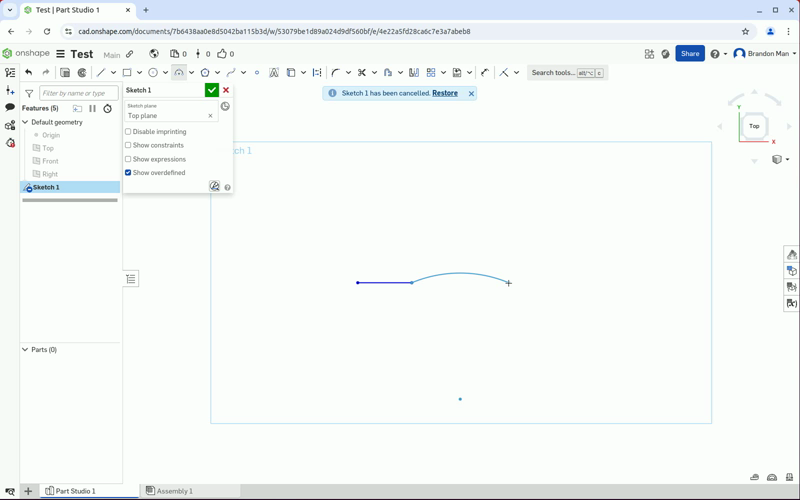
click(508, 282)
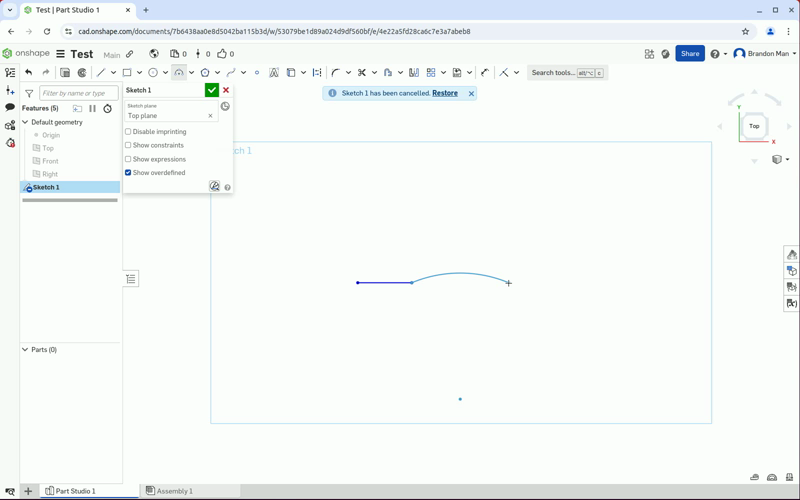
mouse_move(460, 234)
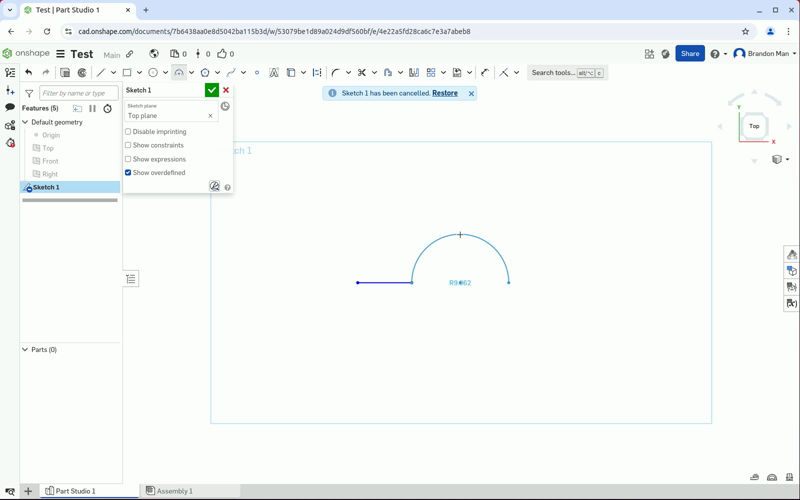
click(460, 234)
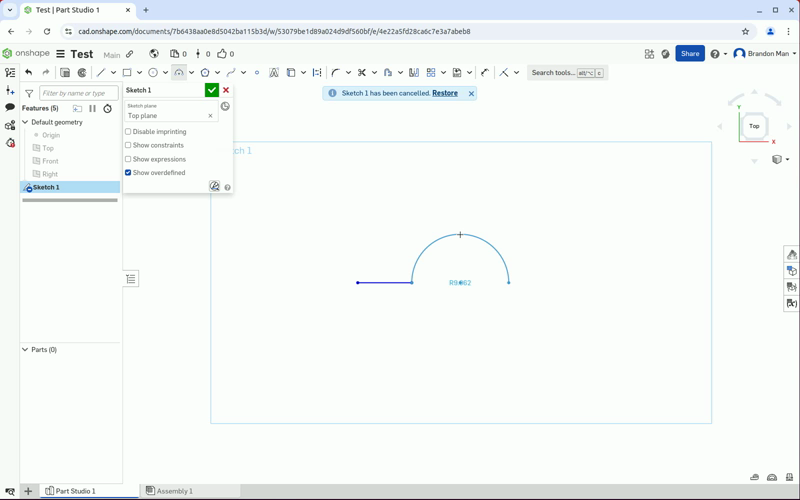
key_up(shift)
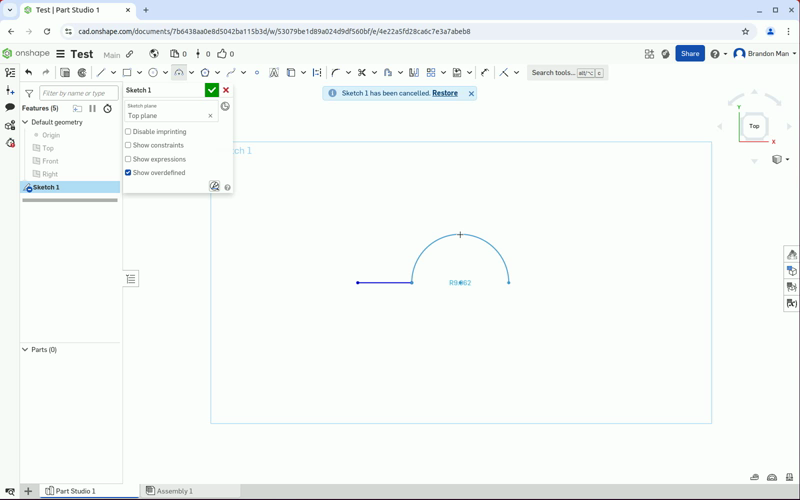
key(esc)
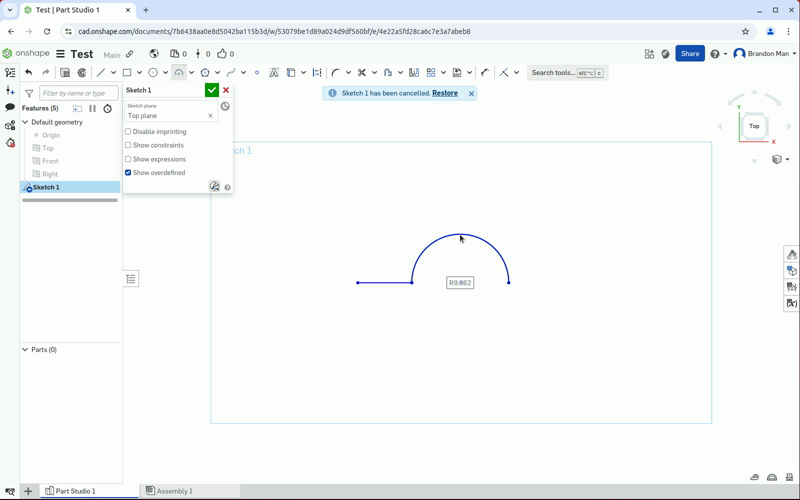
key(l)
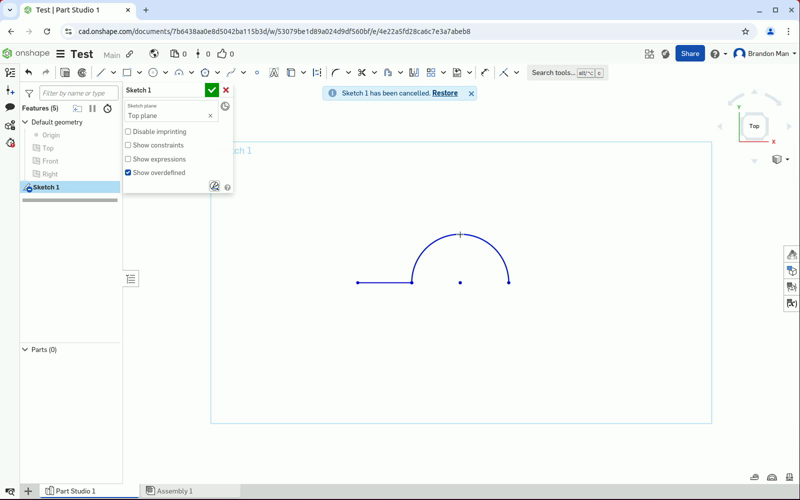
mouse_move(508, 282)
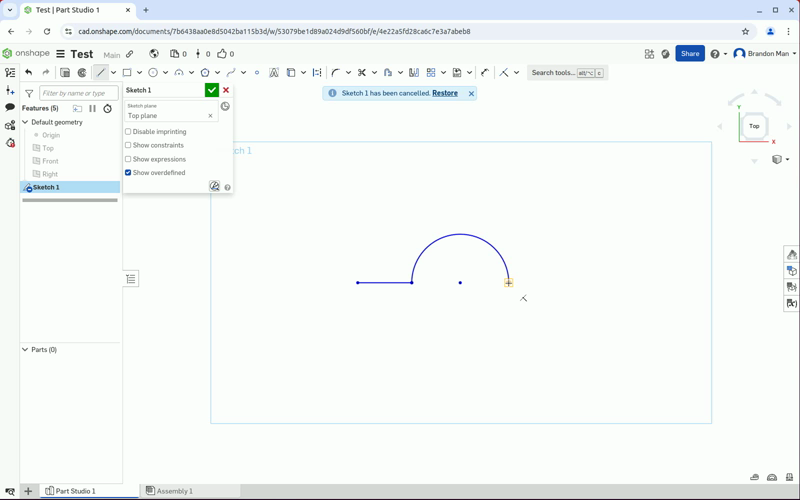
click(508, 282)
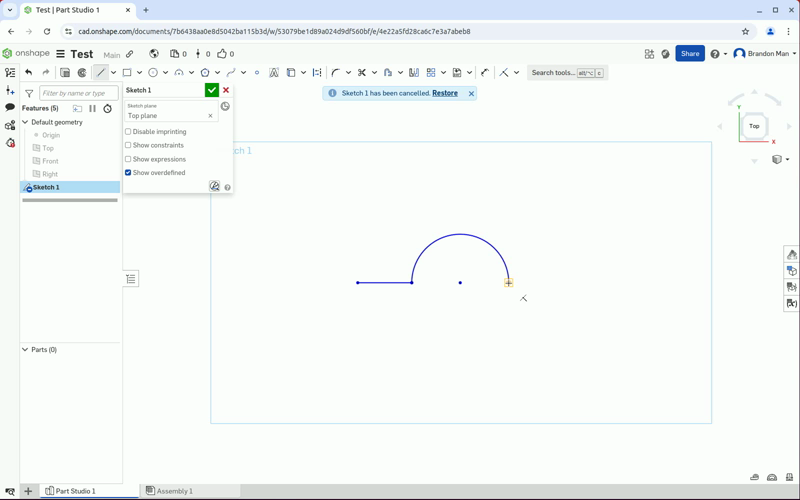
key_down(shift)
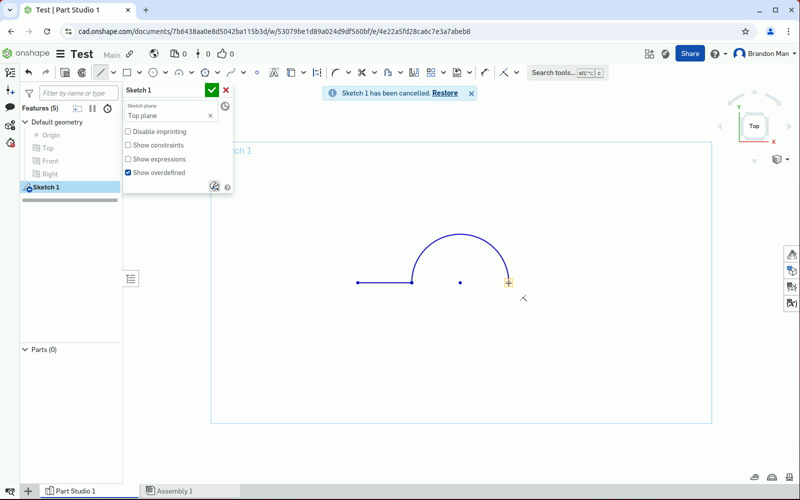
mouse_move(538, 282)
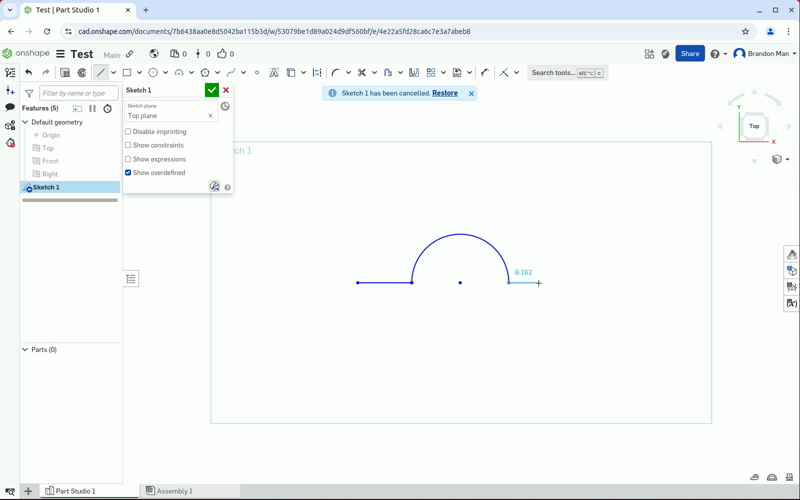
mouse_move(563, 282)
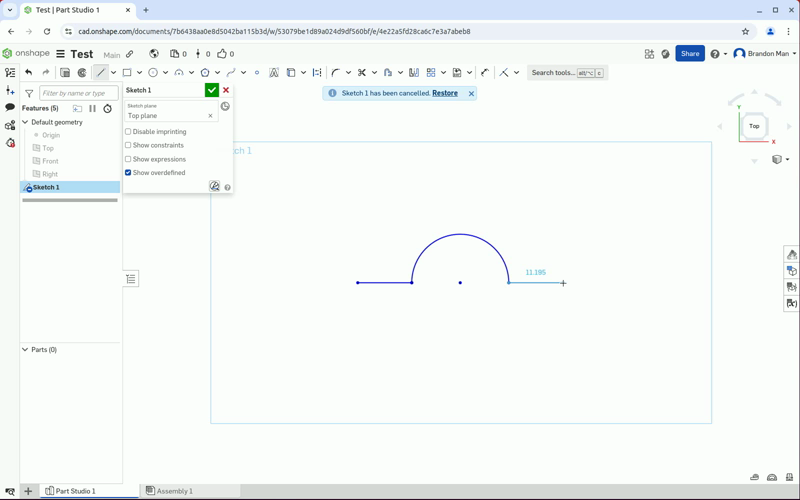
click(563, 282)
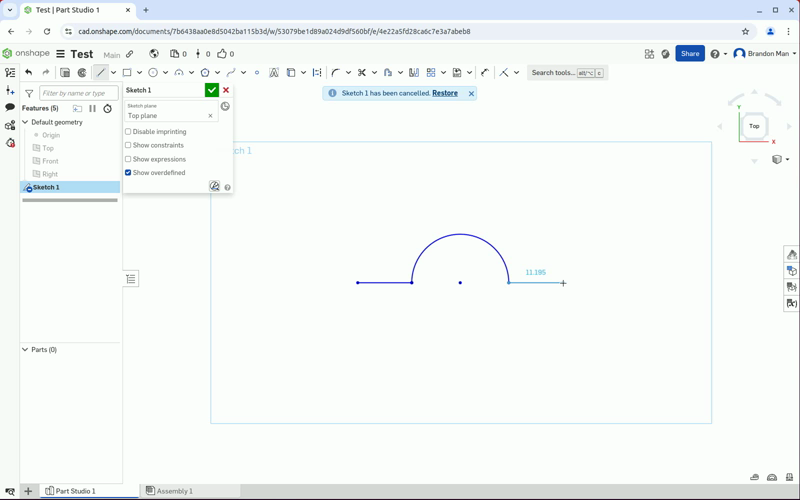
key_up(shift)
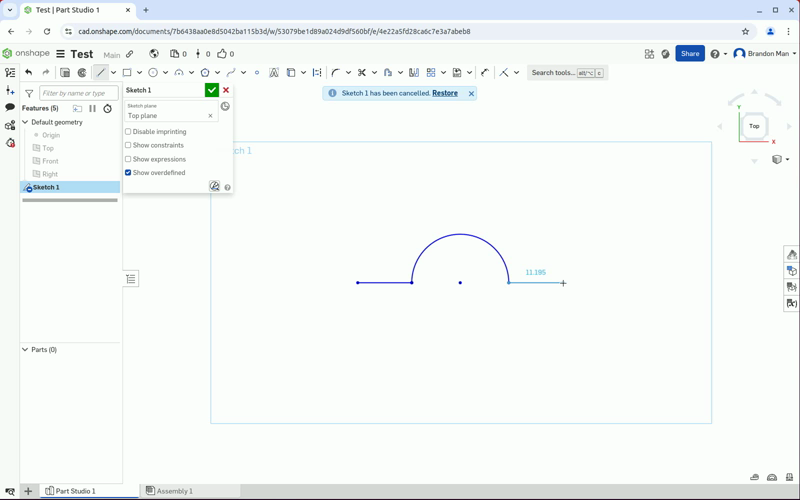
key_down(shift)
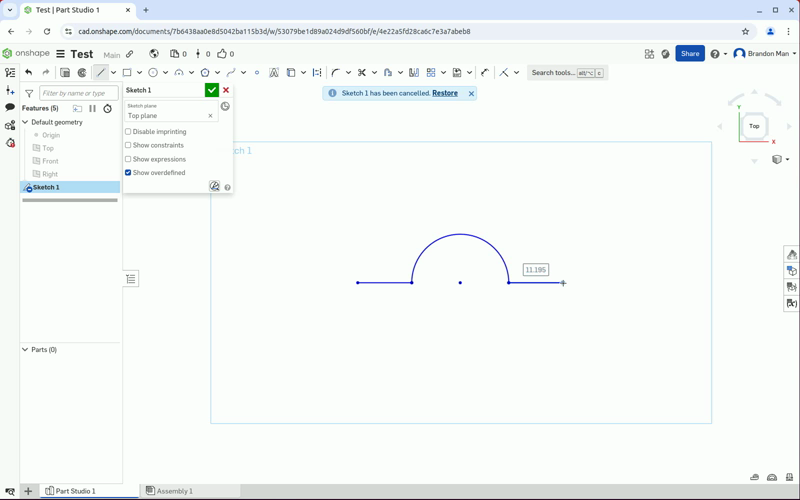
mouse_move(589, 282)
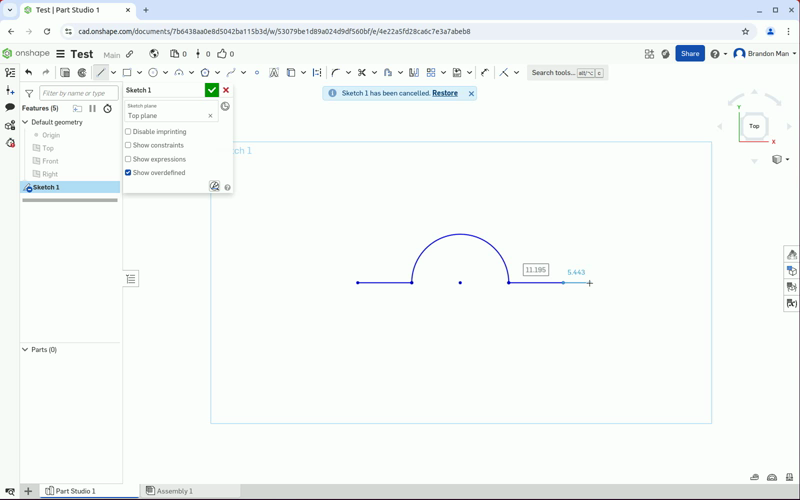
mouse_move(572, 282)
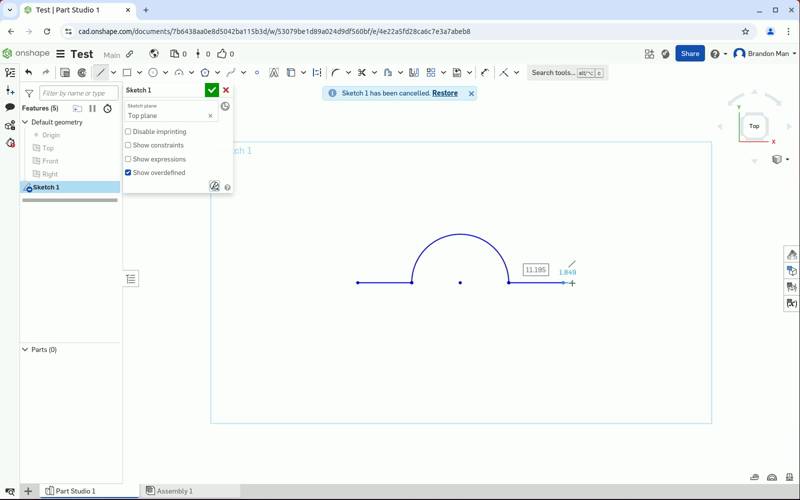
click(572, 282)
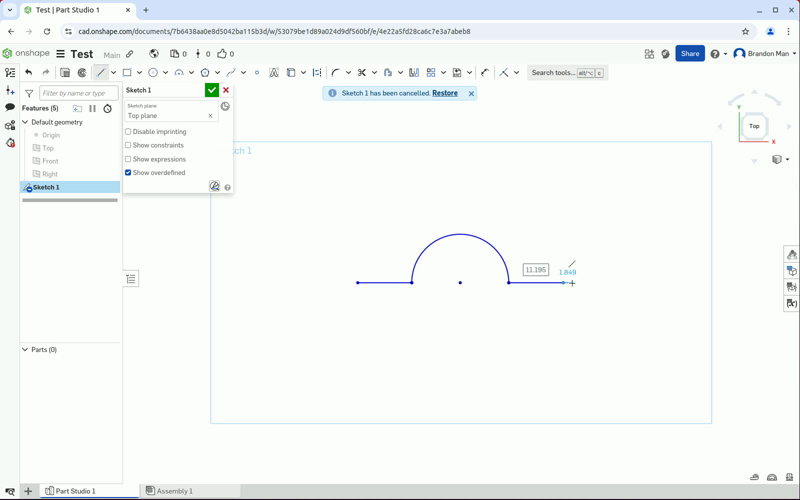
key_up(shift)
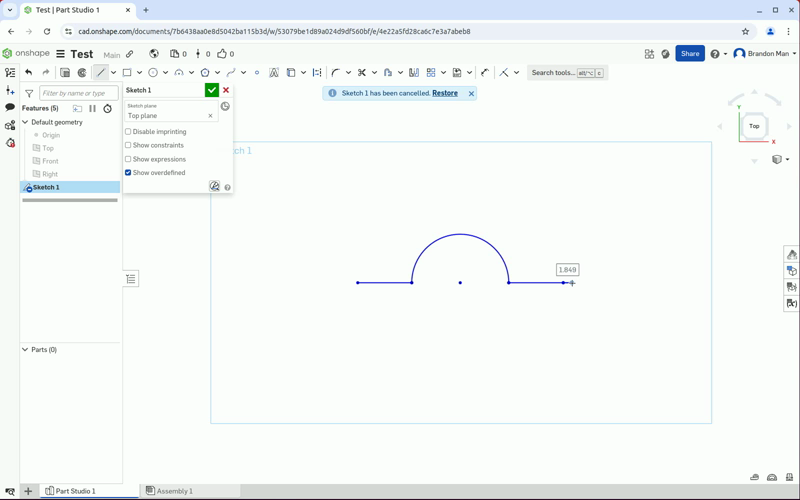
key_down(shift)
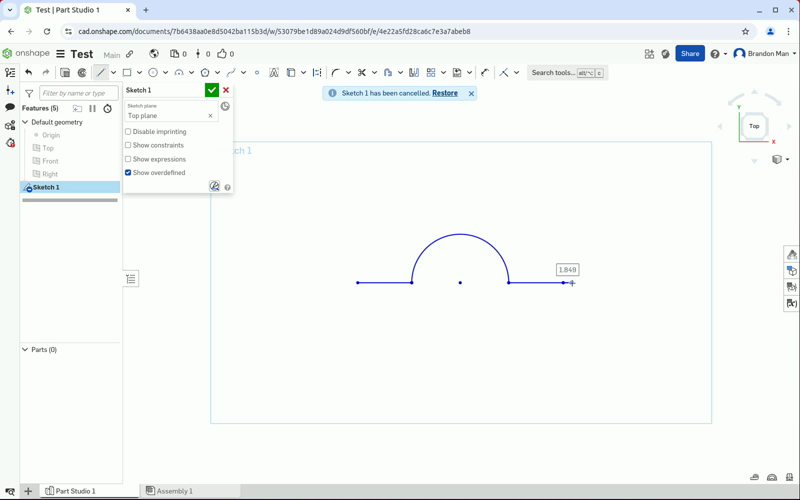
mouse_move(589, 282)
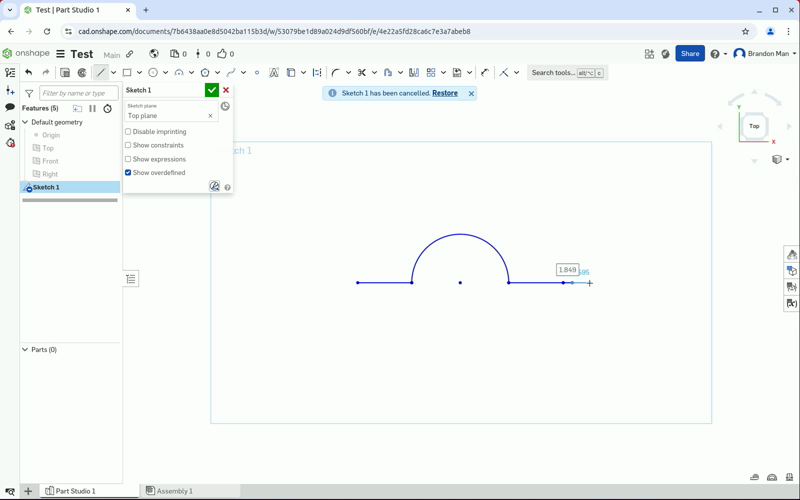
mouse_move(572, 269)
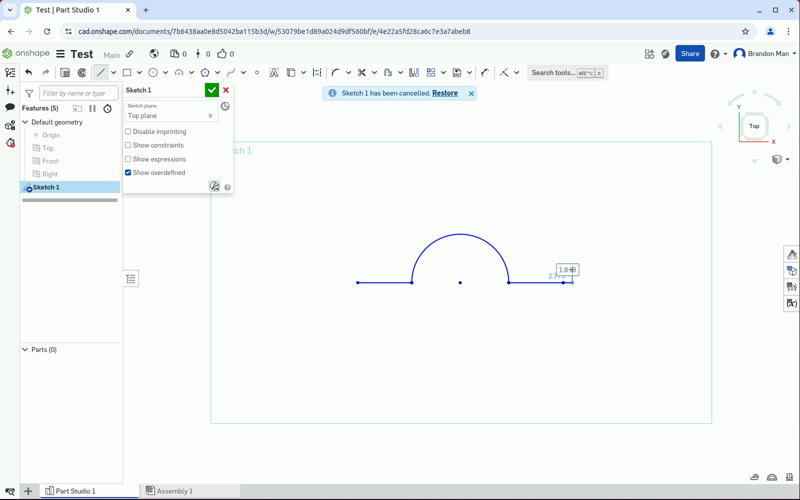
click(572, 269)
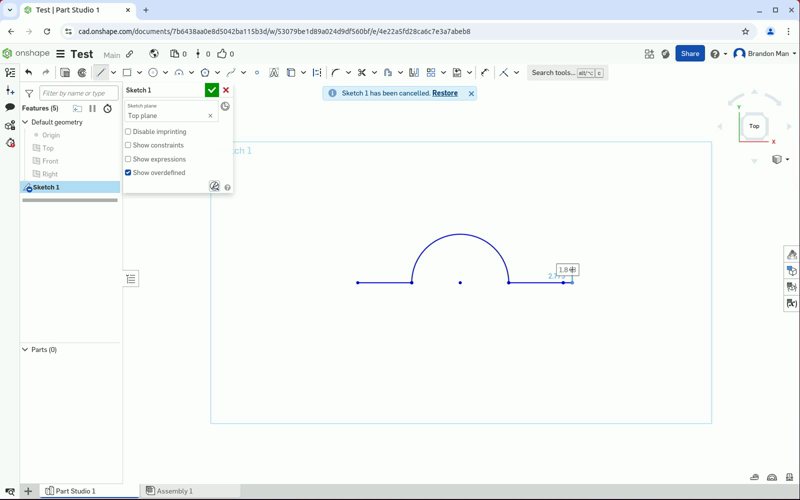
key_up(shift)
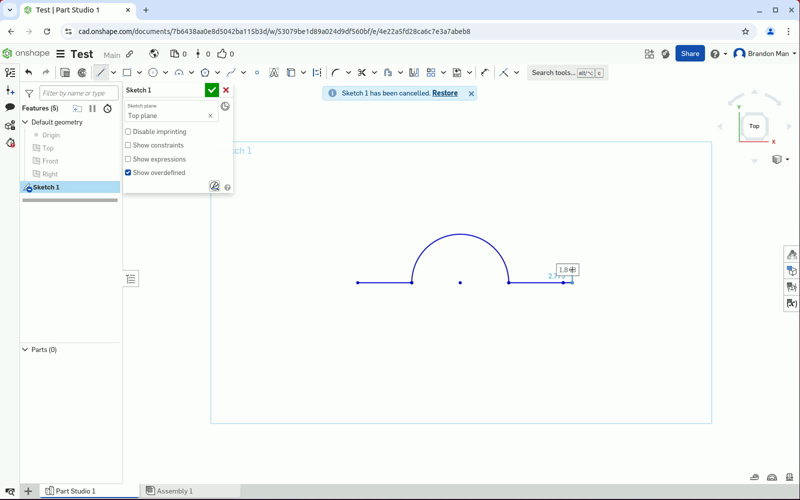
key_down(shift)
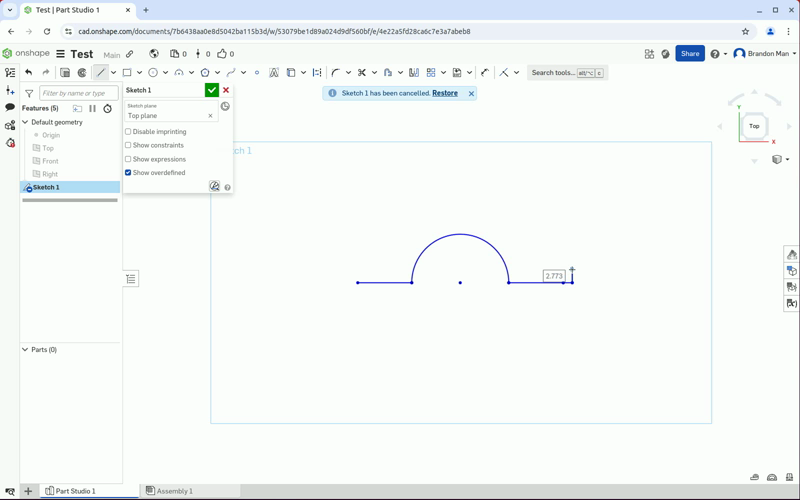
mouse_move(589, 269)
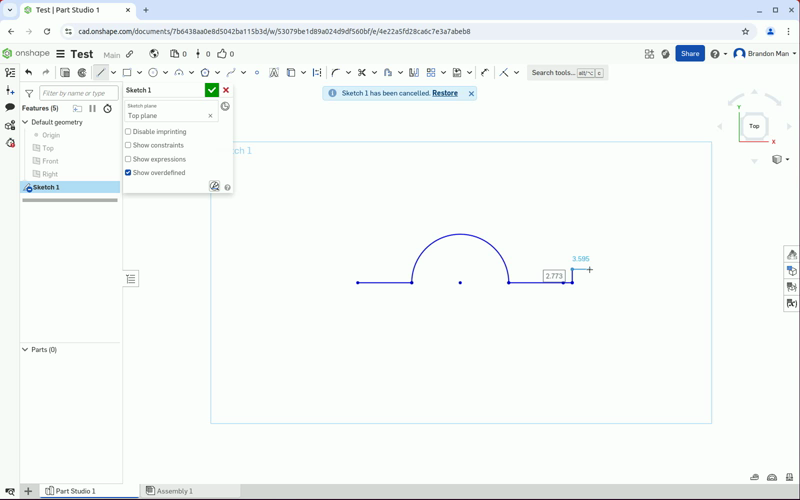
mouse_move(563, 269)
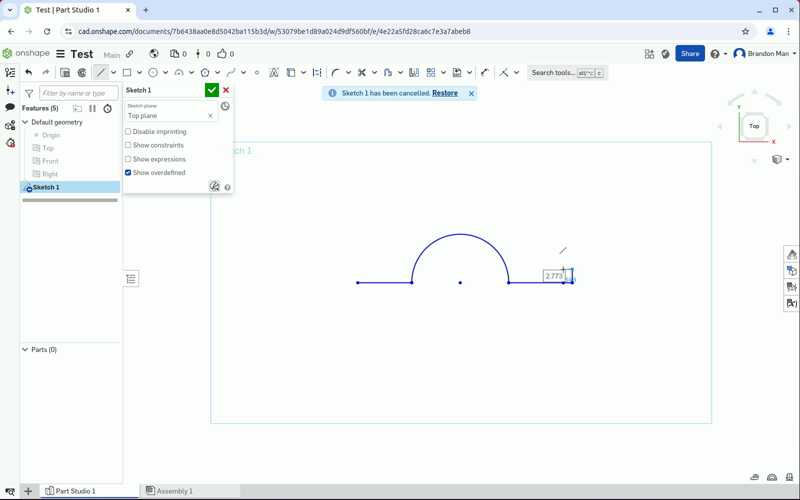
click(563, 269)
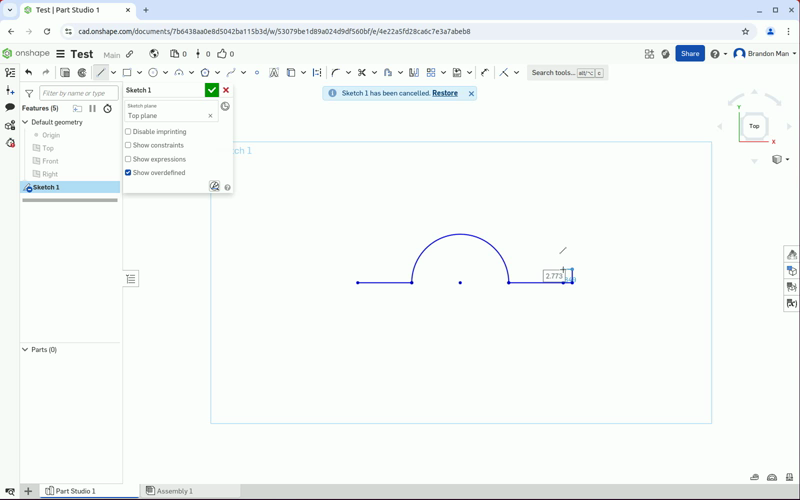
key_up(shift)
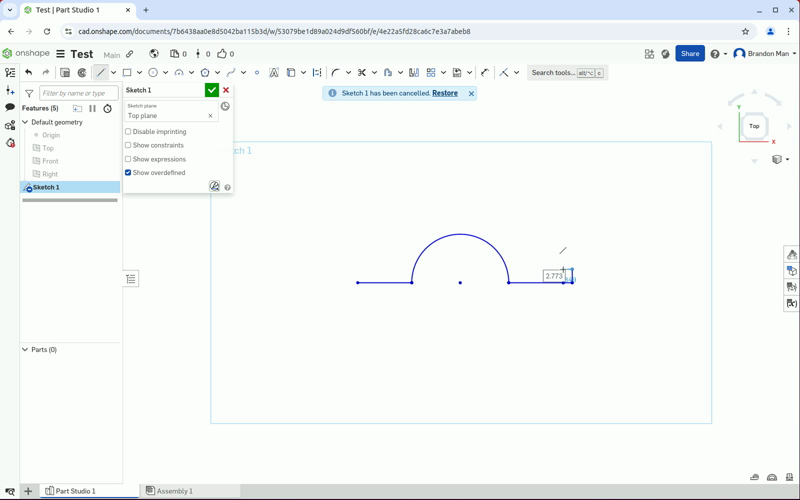
key_down(shift)
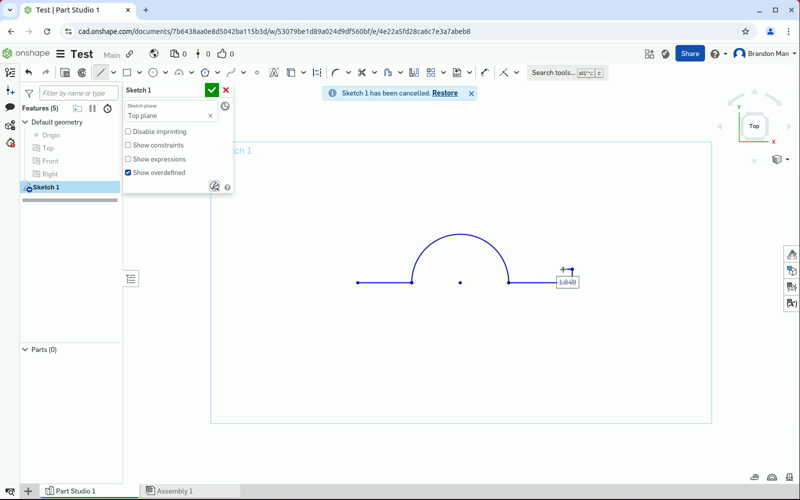
mouse_move(589, 269)
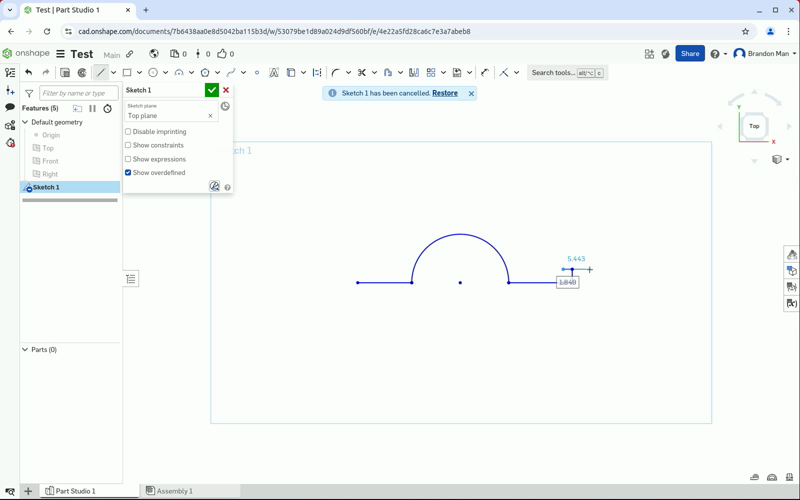
mouse_move(522, 269)
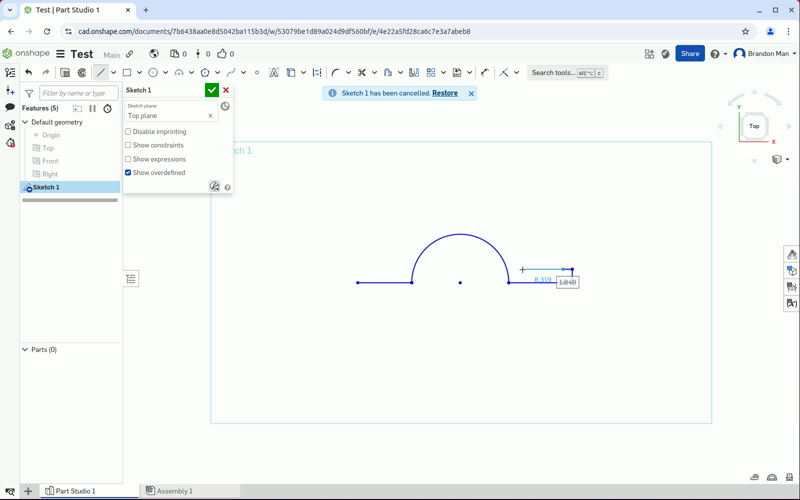
click(522, 269)
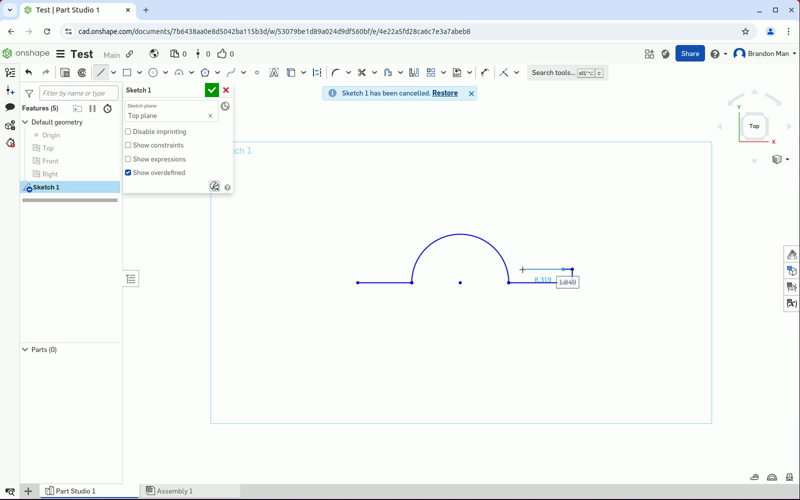
key_up(shift)
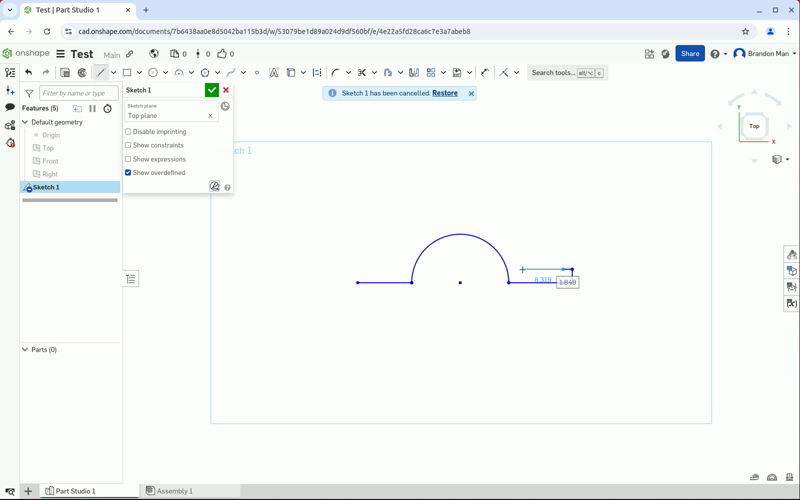
key(esc)
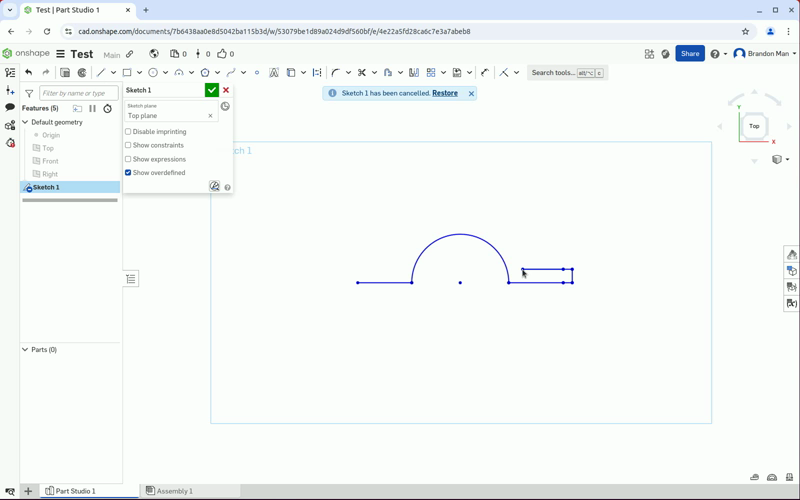
key(a)
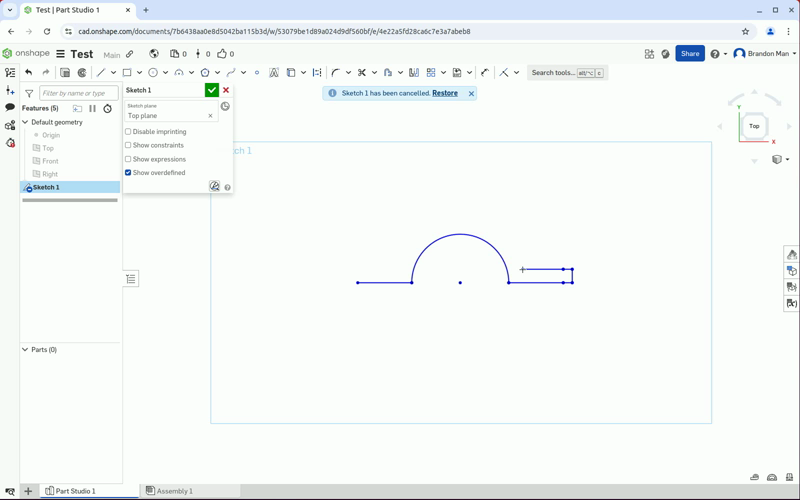
mouse_move(522, 269)
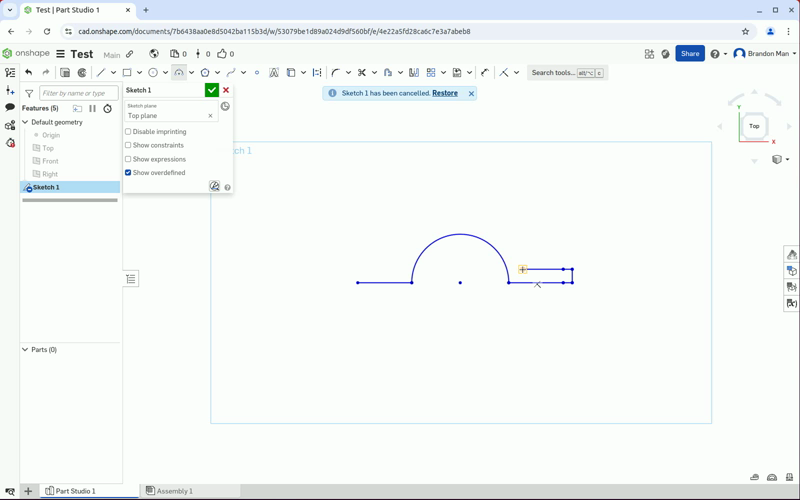
click(522, 269)
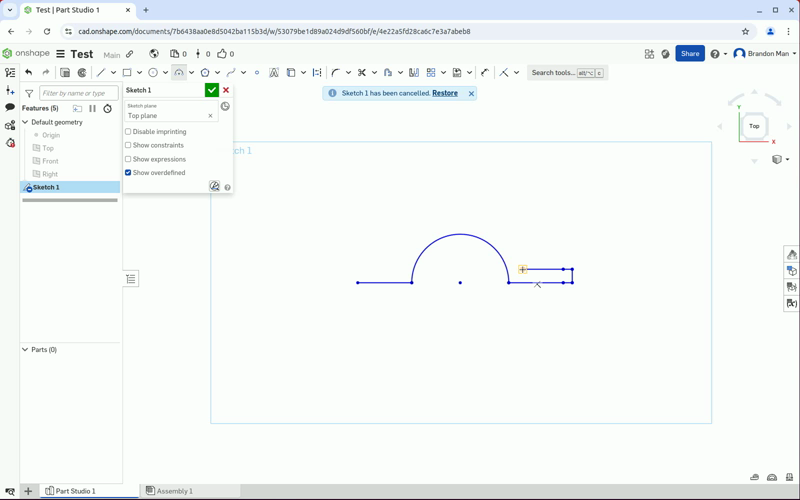
key_down(shift)
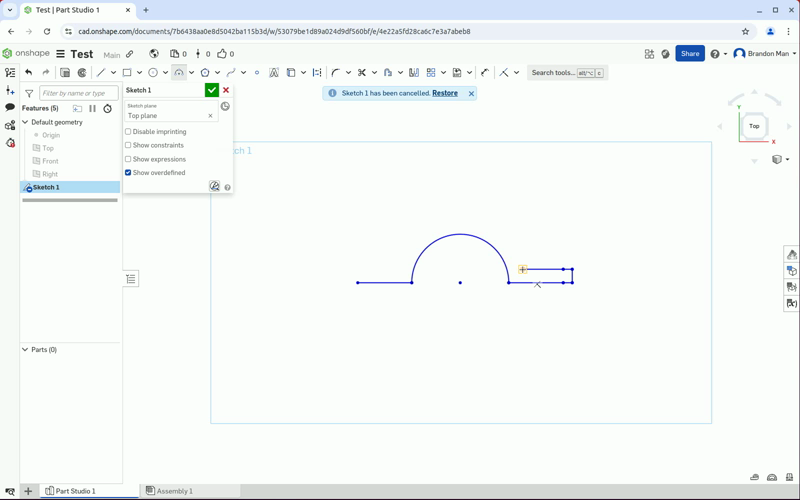
mouse_move(398, 269)
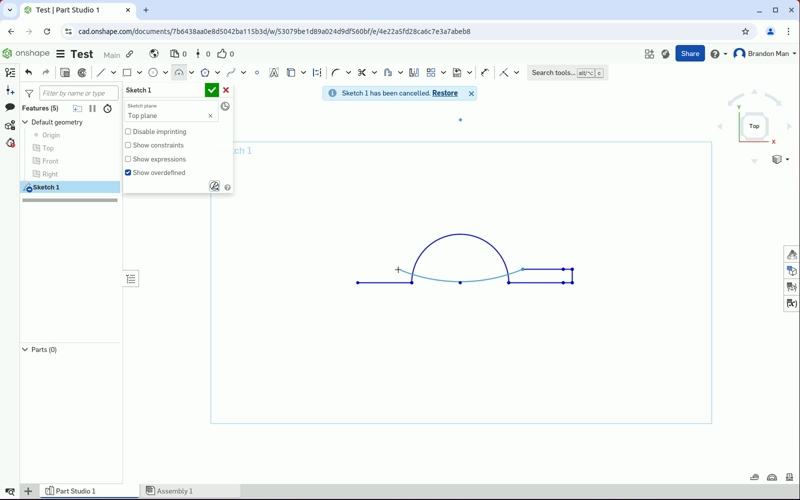
click(398, 269)
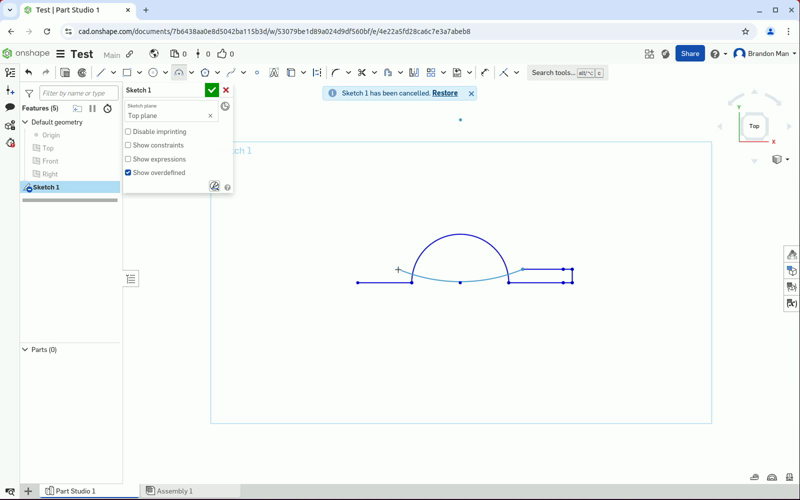
mouse_move(460, 219)
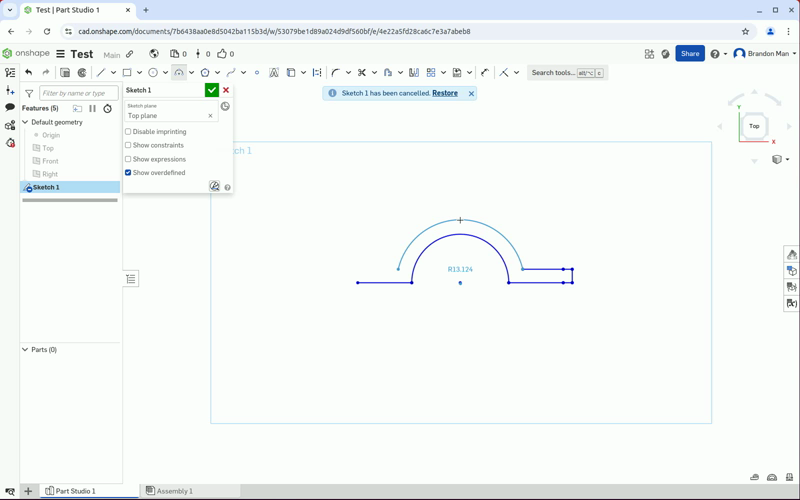
click(460, 219)
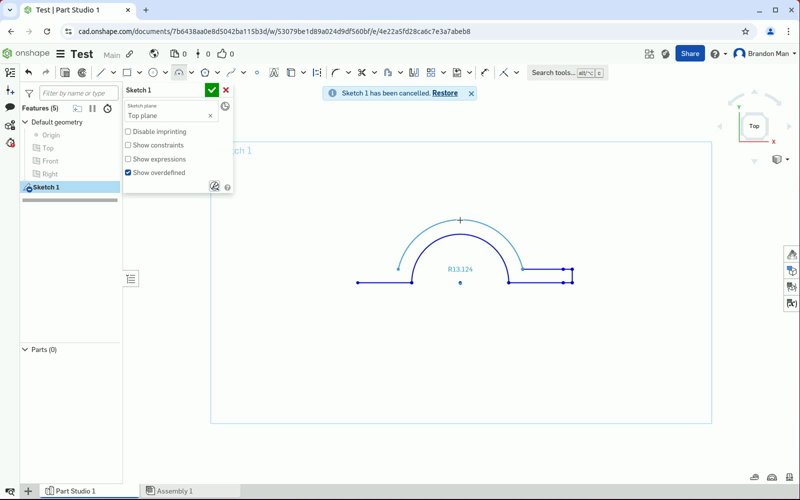
key_up(shift)
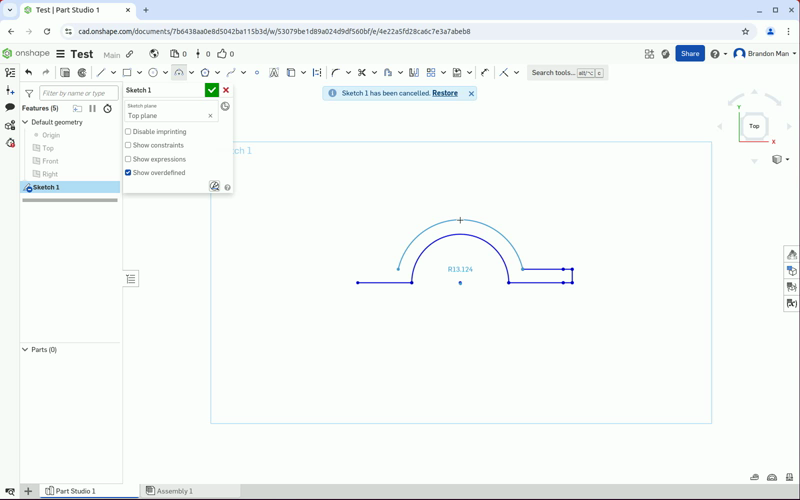
key(esc)
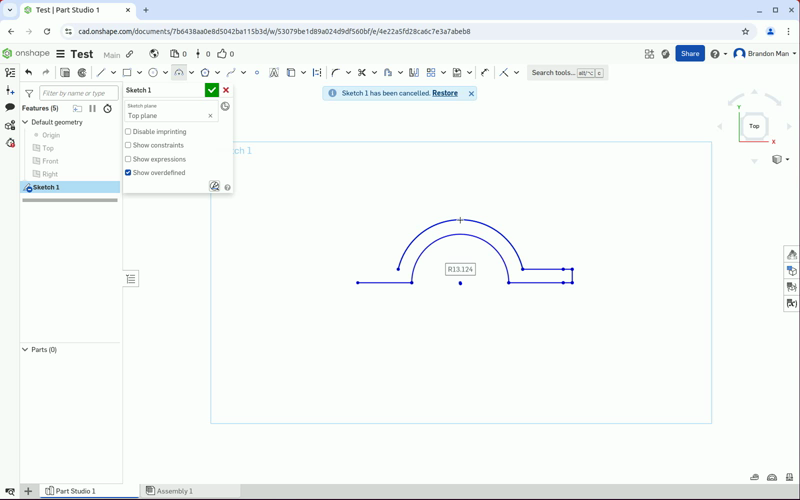
key(l)
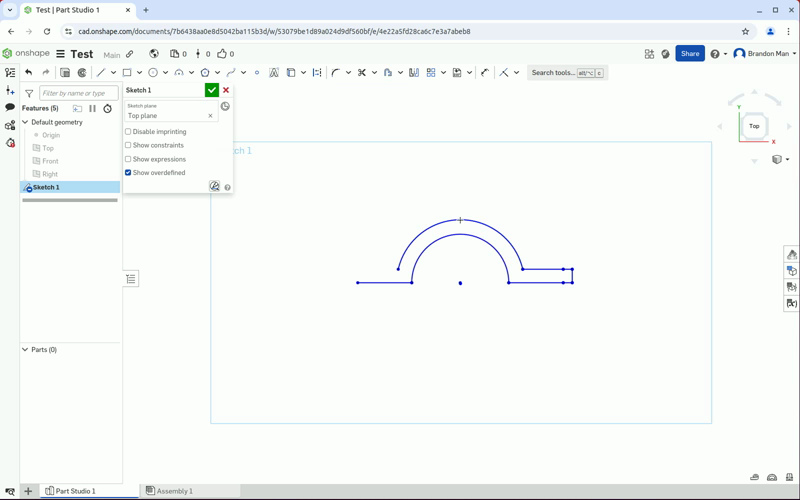
mouse_move(398, 269)
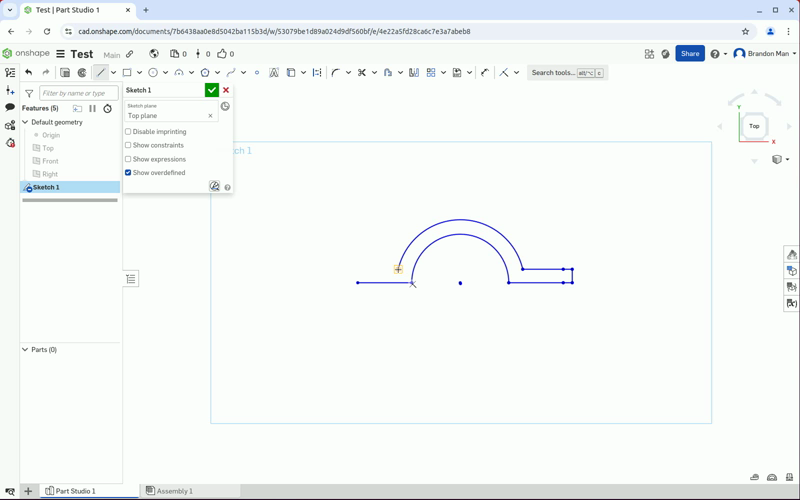
click(398, 269)
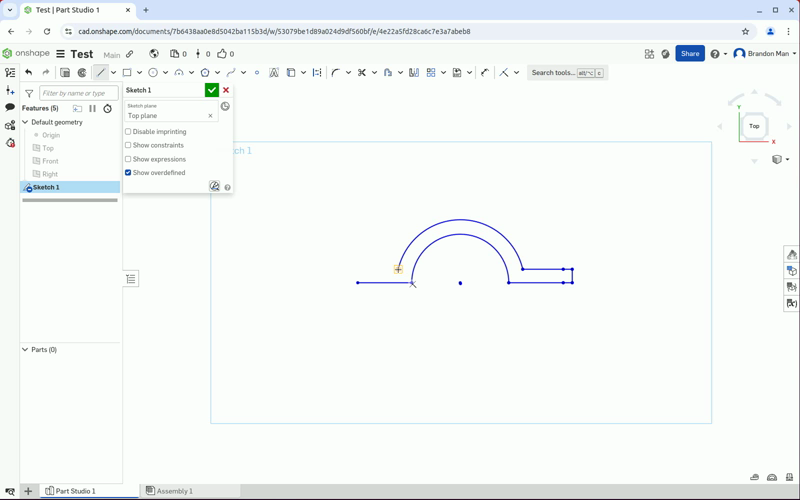
key_down(shift)
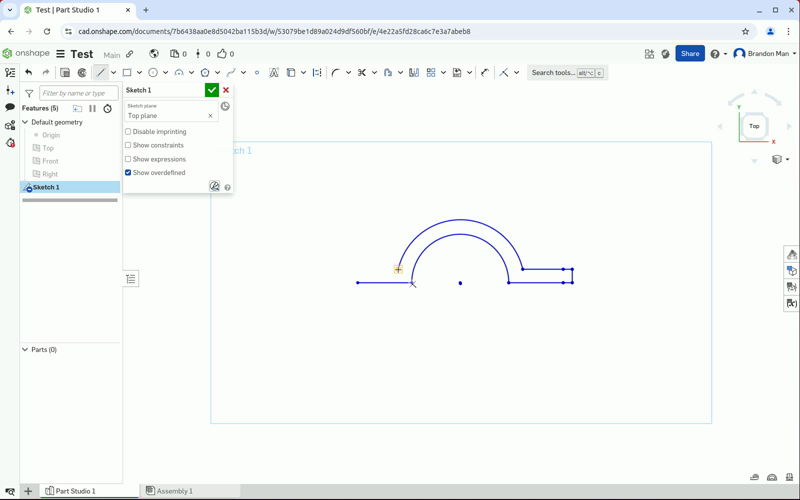
mouse_move(428, 269)
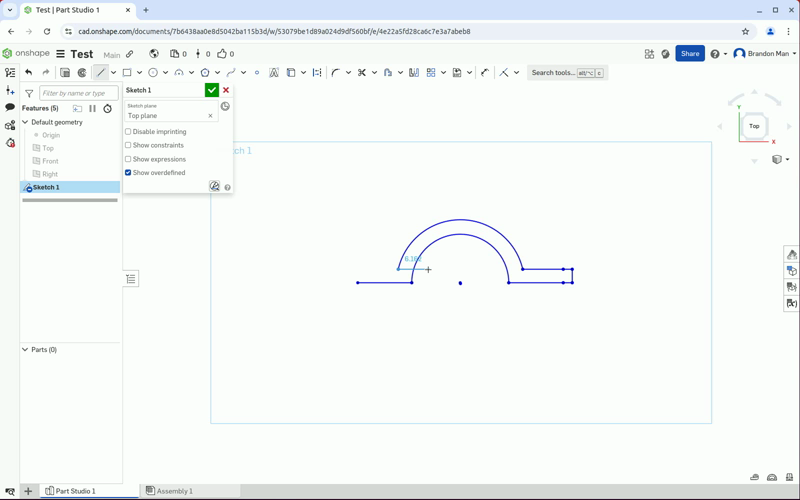
mouse_move(357, 269)
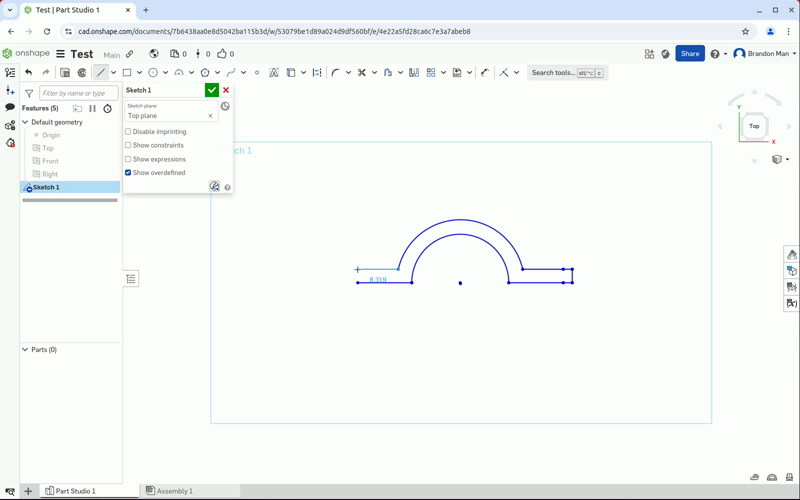
click(357, 269)
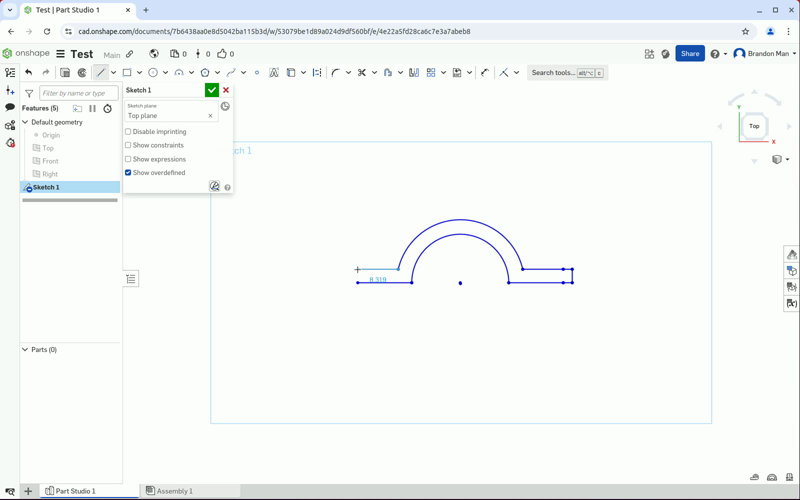
key_up(shift)
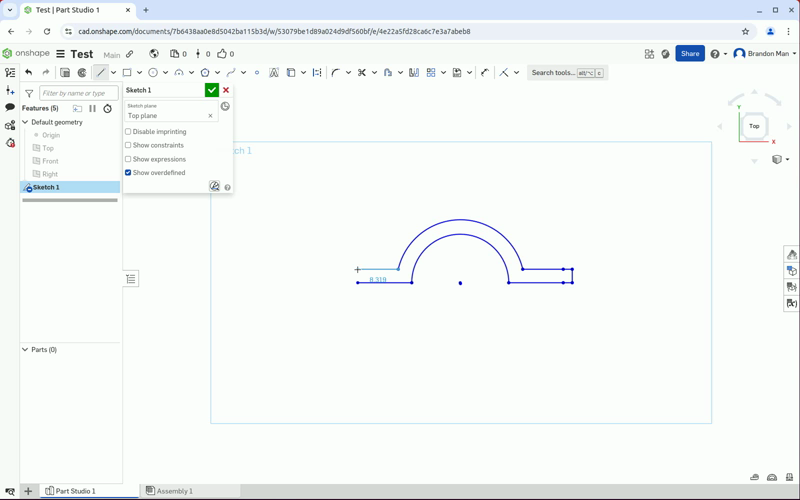
mouse_move(387, 269)
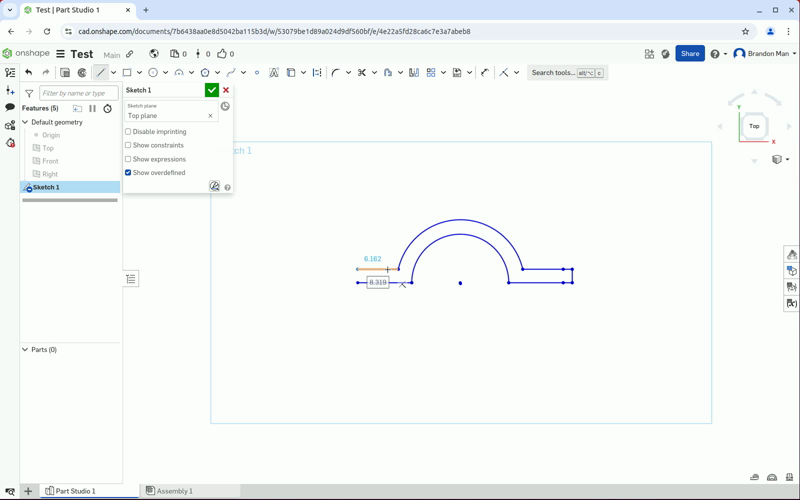
key_down(shift)
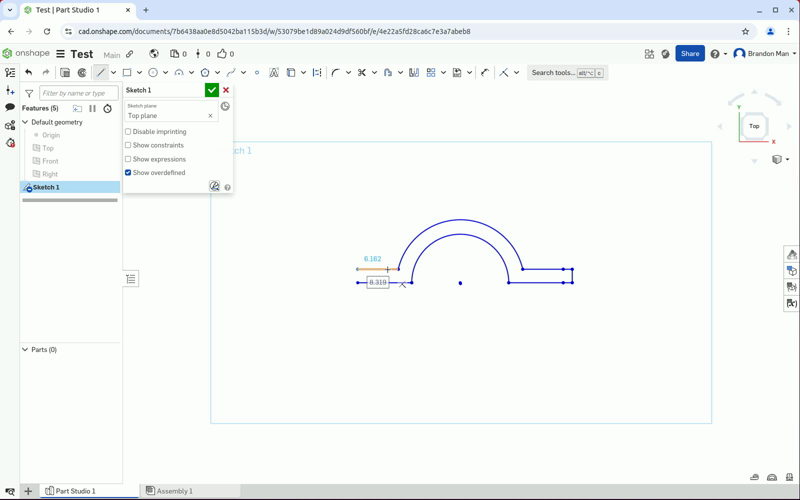
mouse_move(357, 282)
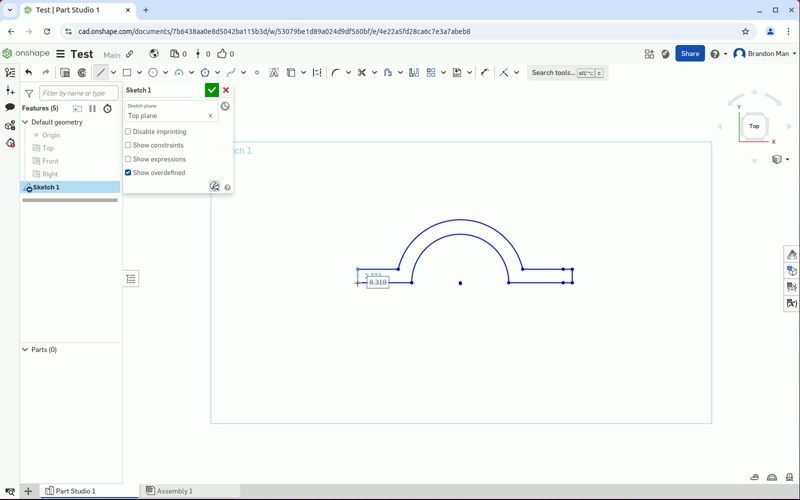
key_up(shift)
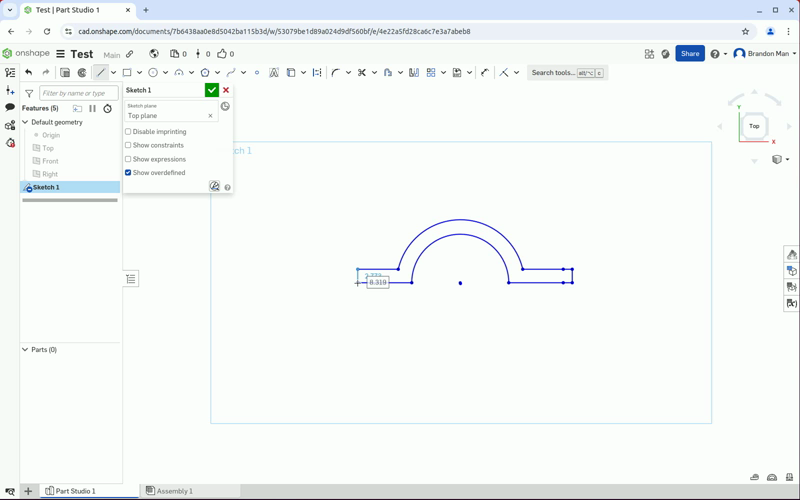
click(357, 282)
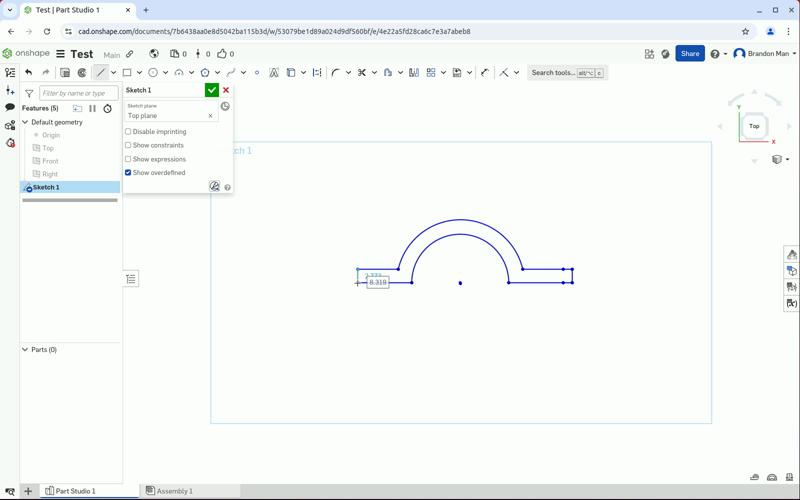
key(esc)
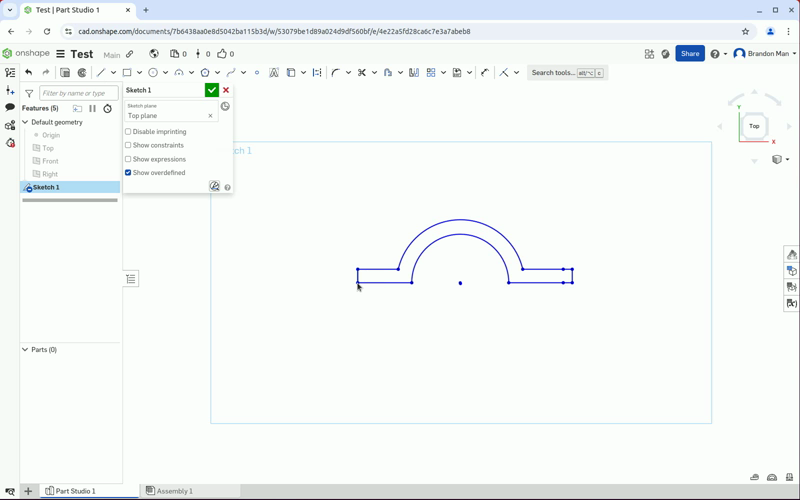
mouse_move(432, 273)
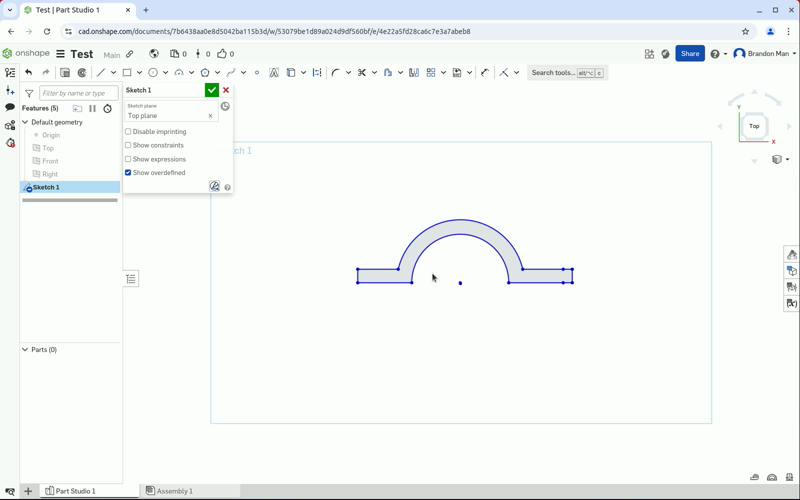
scroll(6)
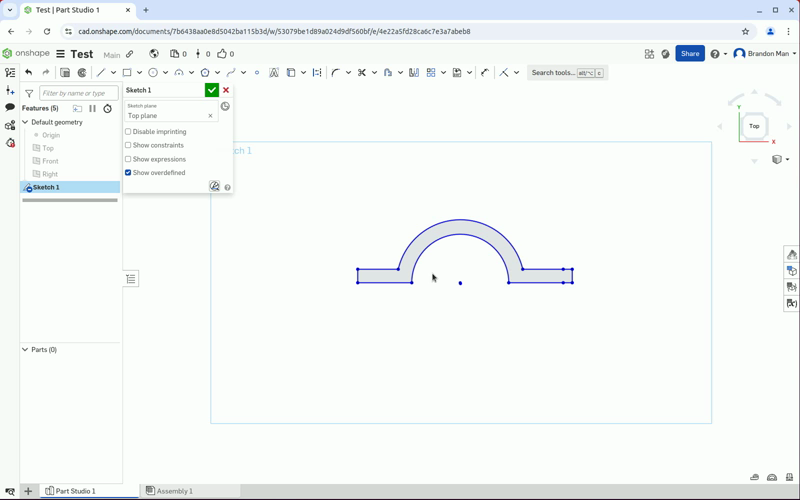
scroll(6)
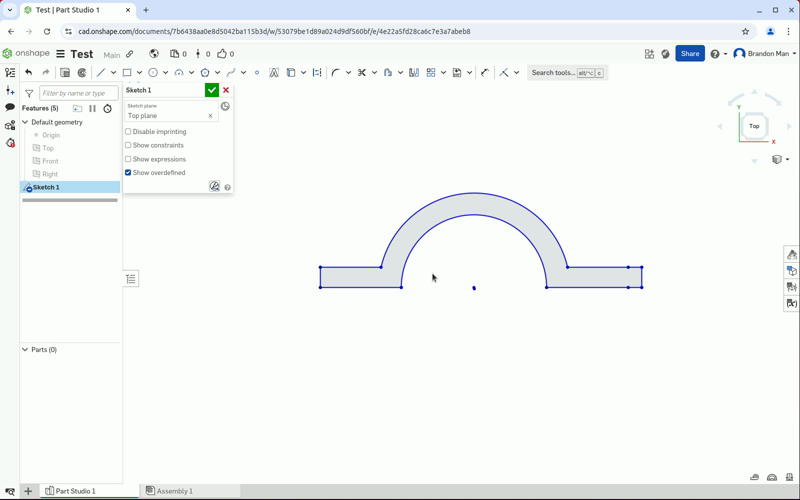
scroll(6)
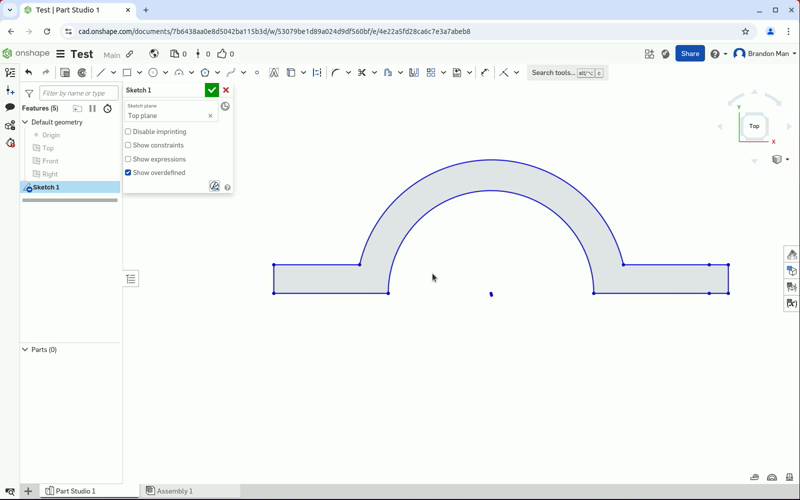
scroll(6)
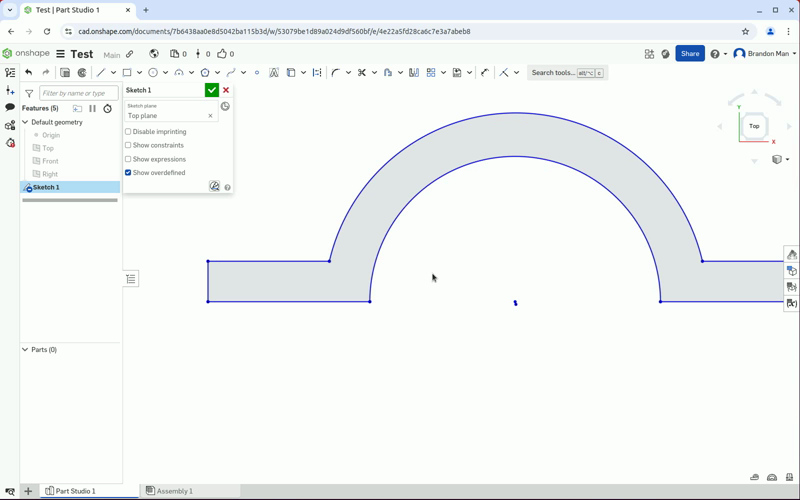
scroll(6)
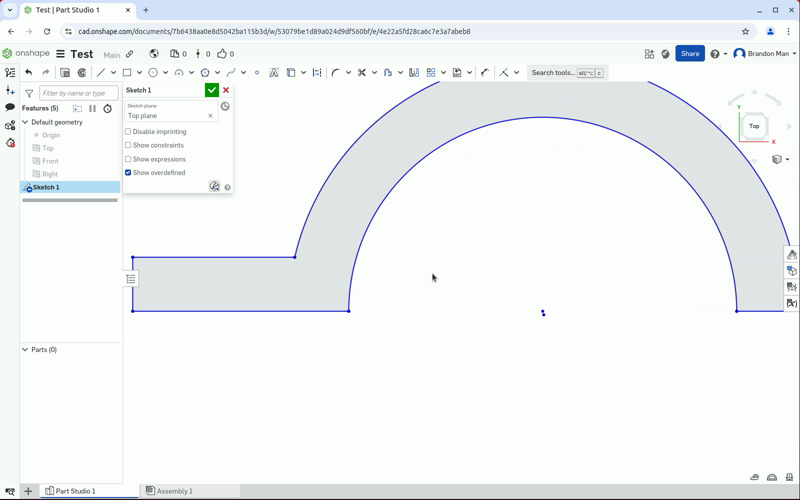
scroll(6)
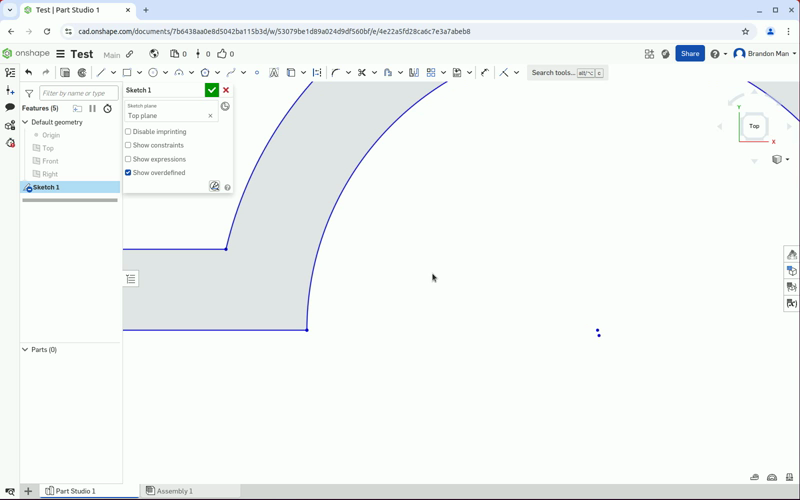
scroll(6)
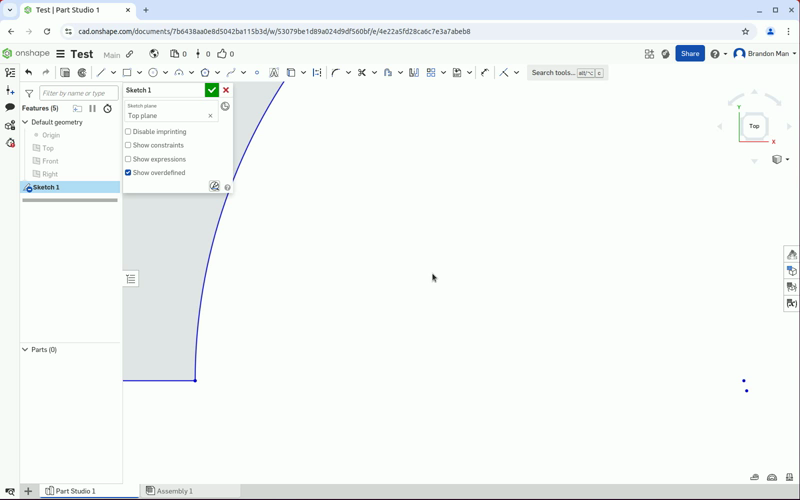
click(432, 273)
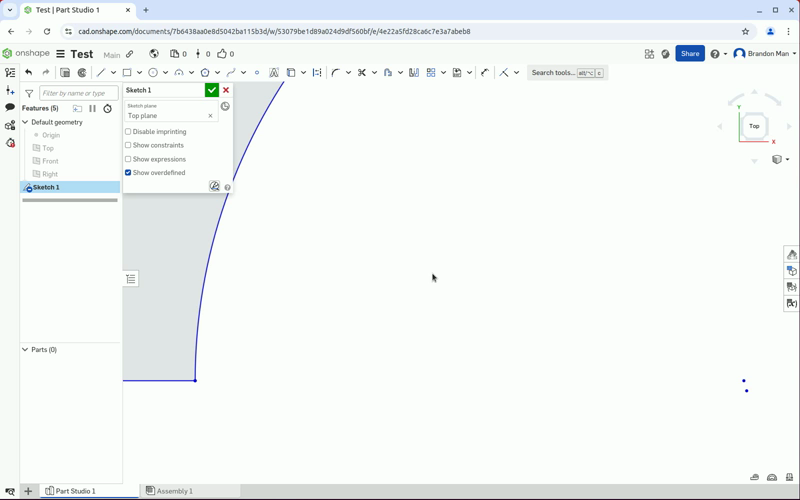
scroll(-6)
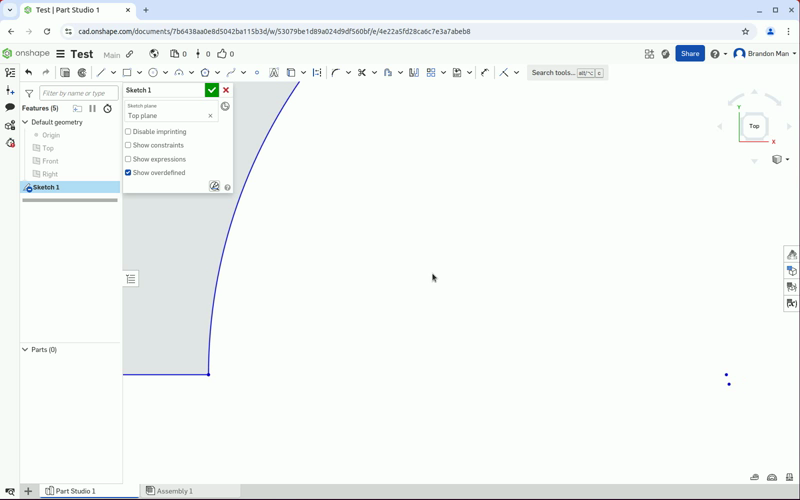
scroll(-6)
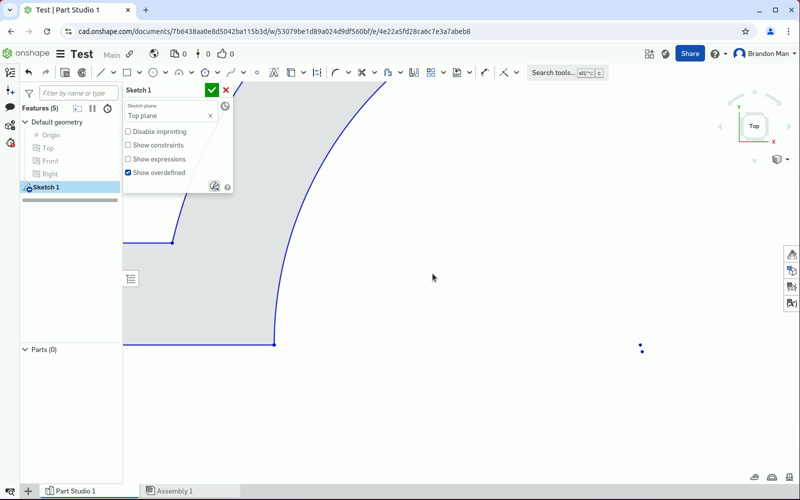
scroll(-6)
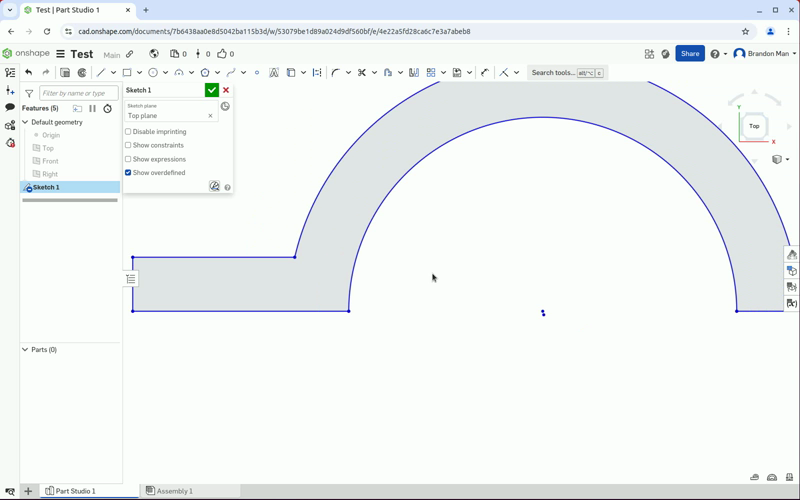
scroll(-6)
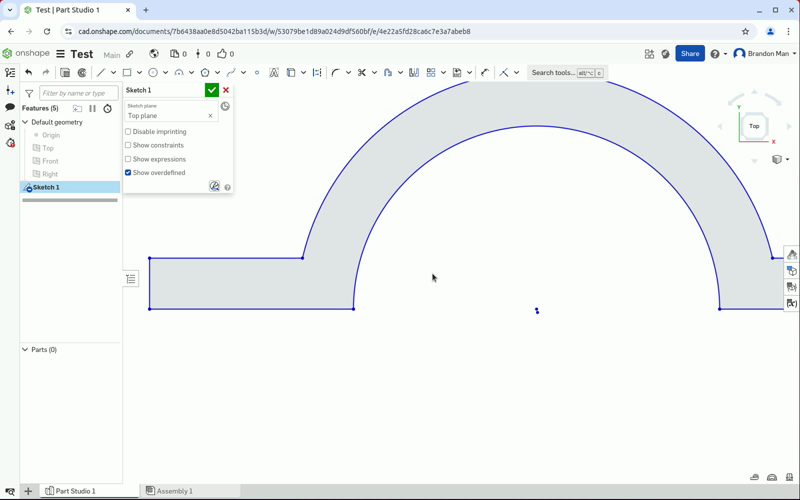
scroll(-6)
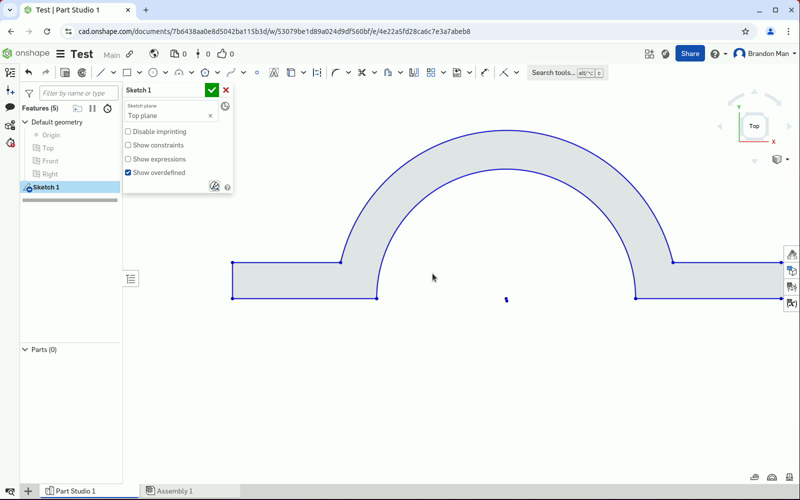
scroll(-6)
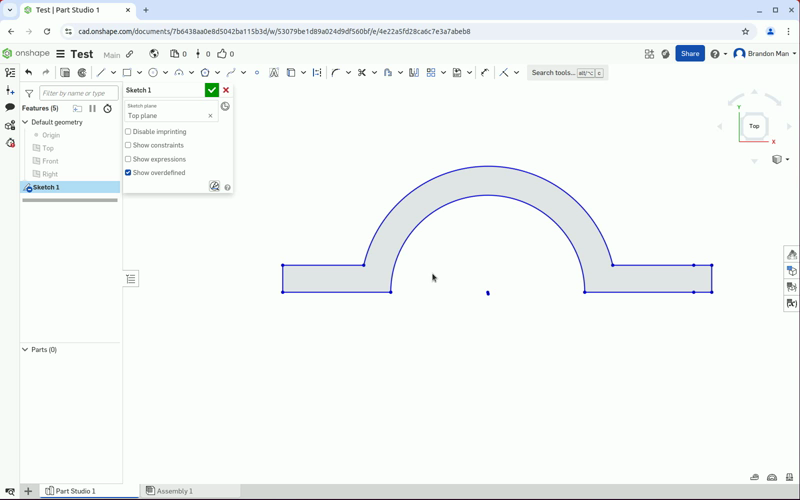
scroll(-6)
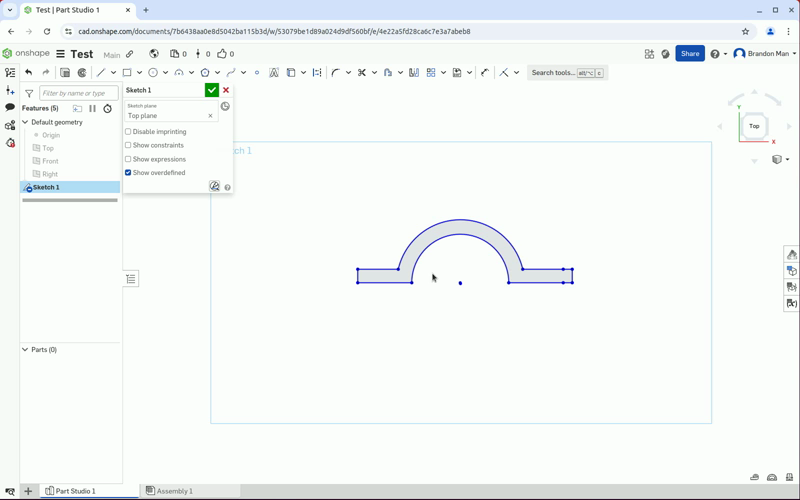
mouse_move(73, 352)
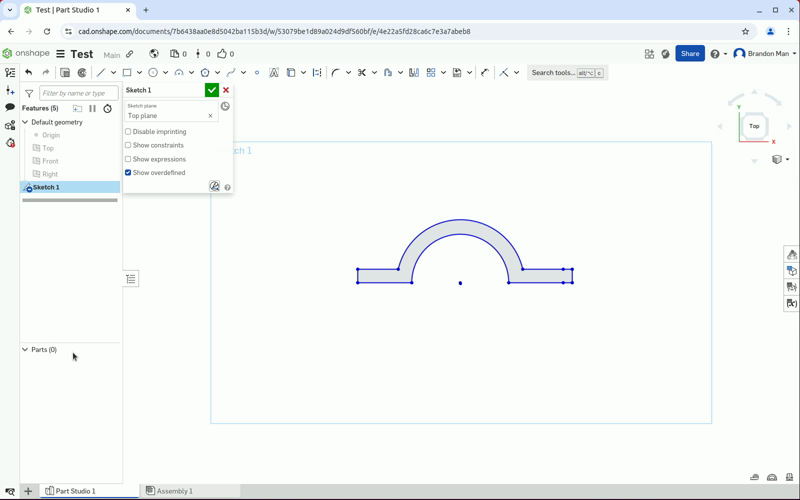
key(shift+y)
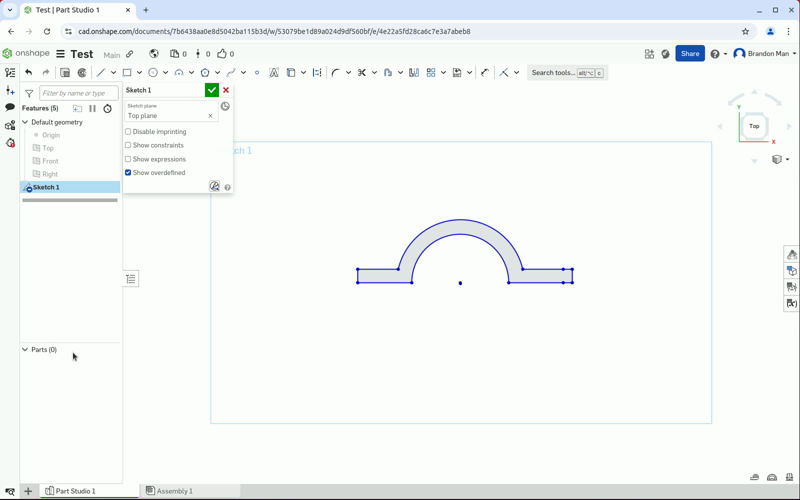
key(shift+e)
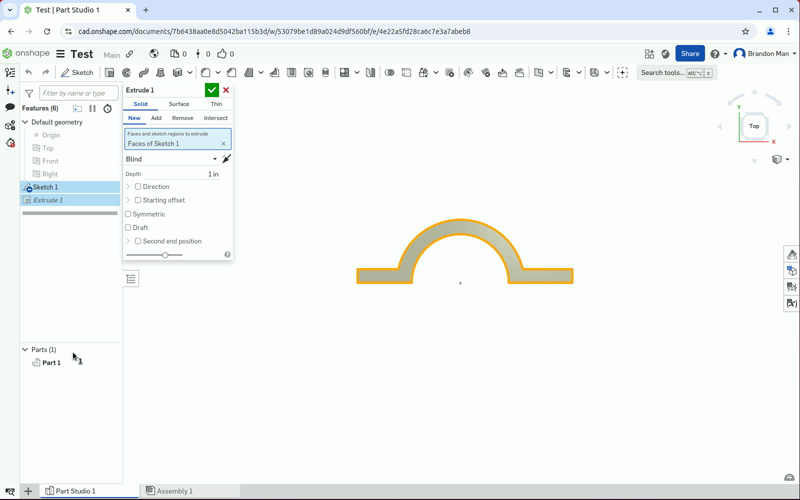
mouse_move(143, 106)
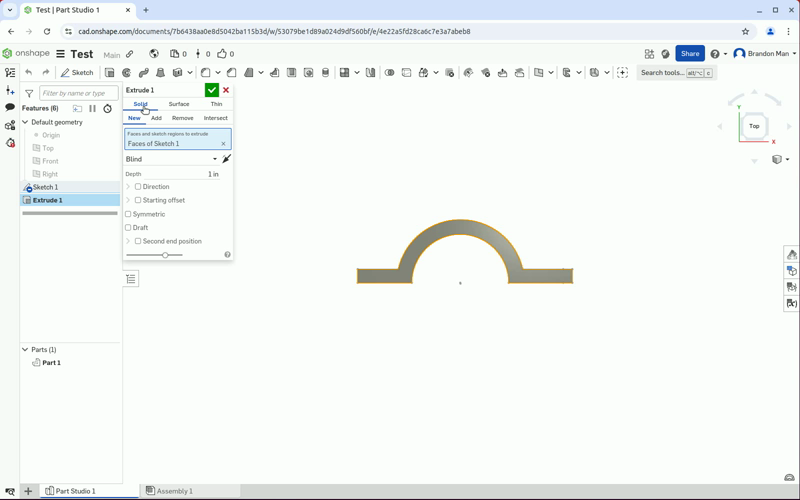
click(143, 106)
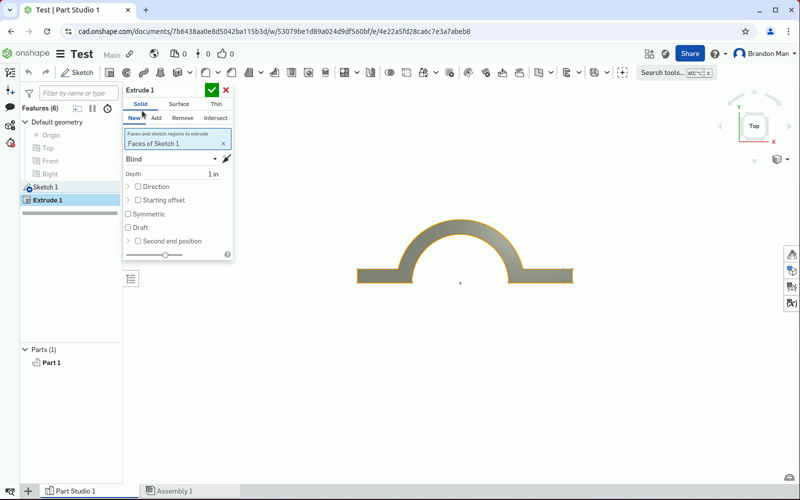
mouse_move(137, 120)
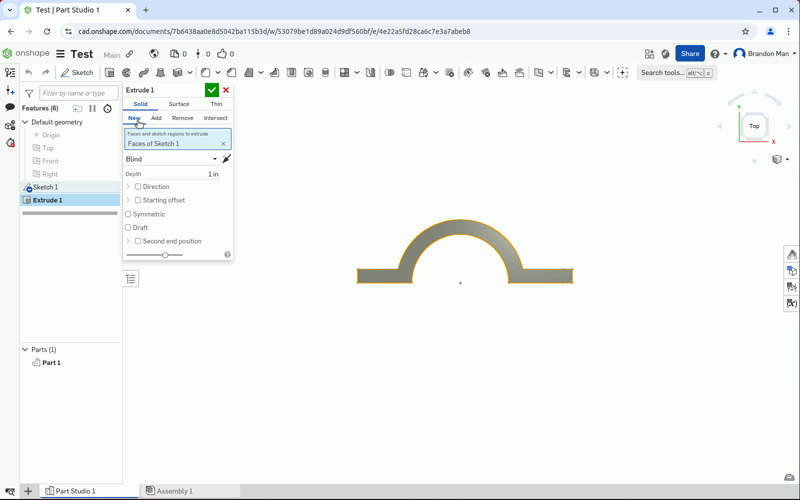
click(137, 120)
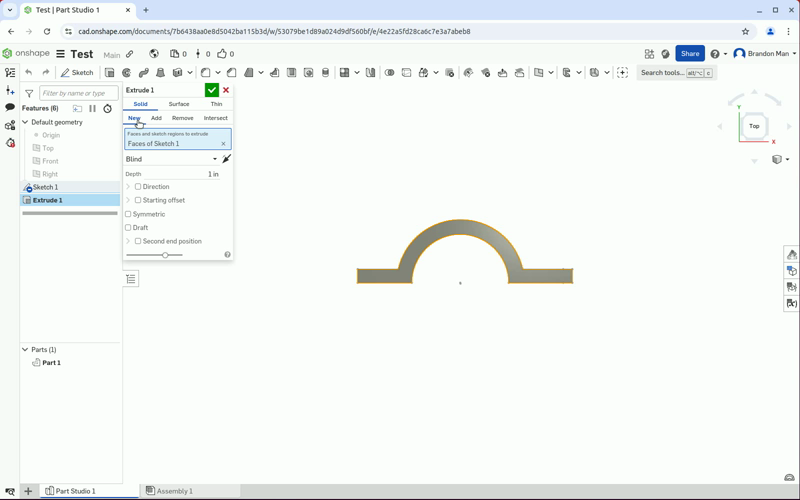
key(tab, 4)
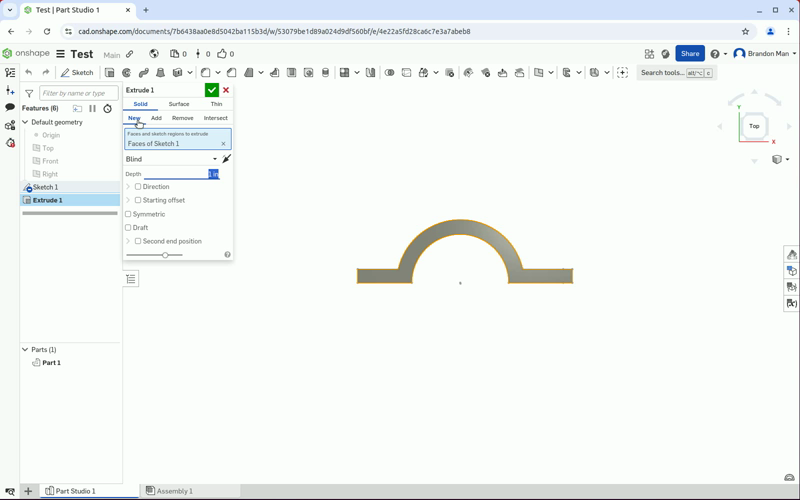
text(6.018)
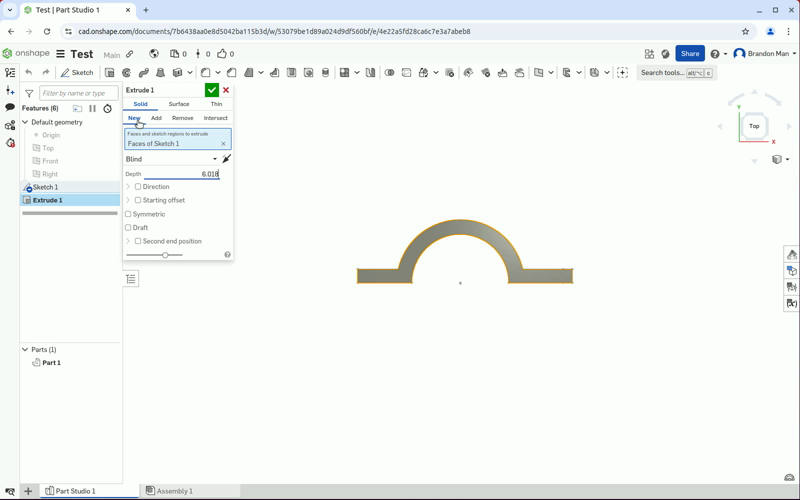
key(enter)
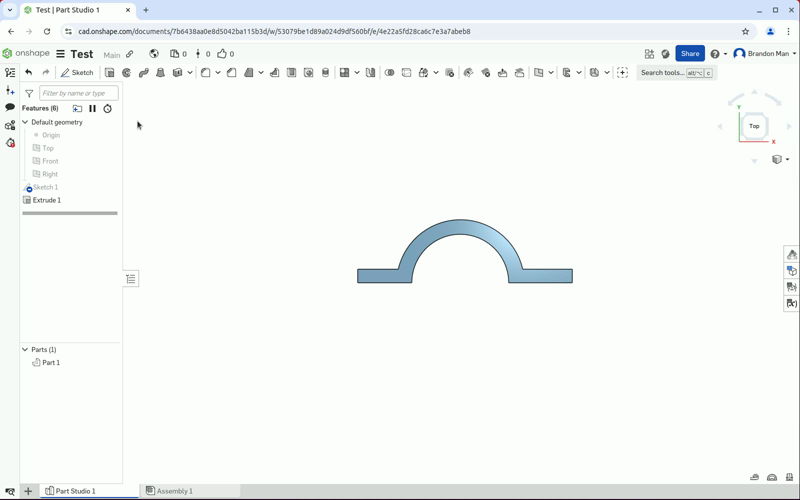
key(shift+h)
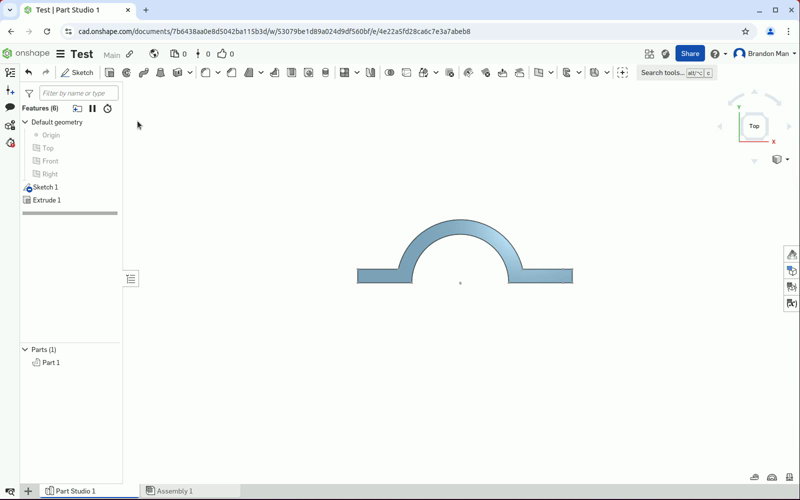
key(shift+h)
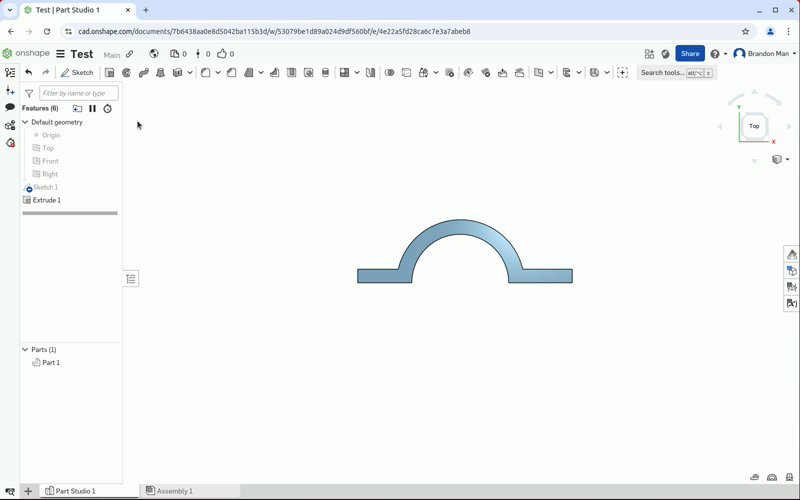
mouse_move(73, 189)
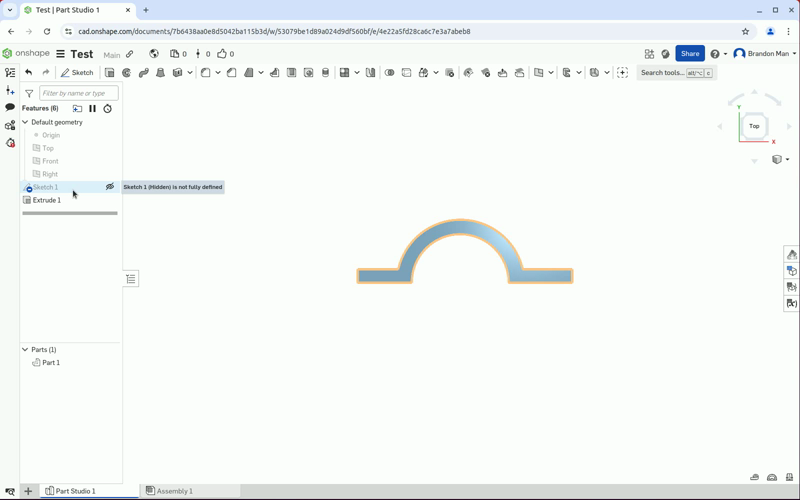
click(73, 189)
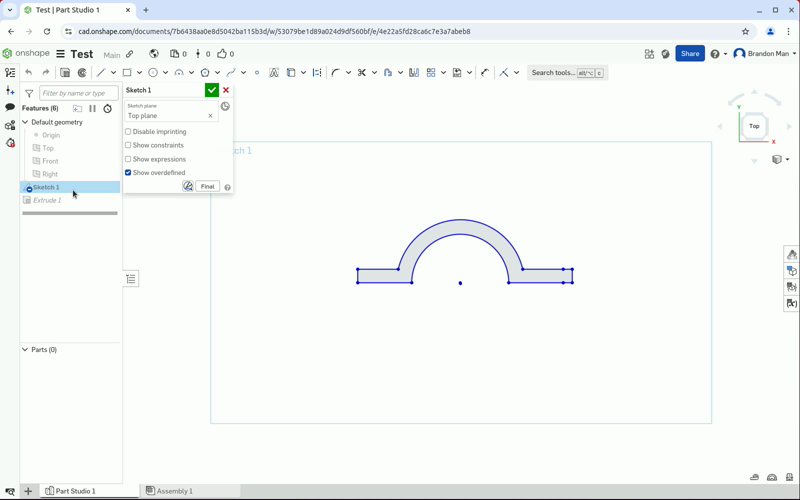
mouse_move(229, 92)
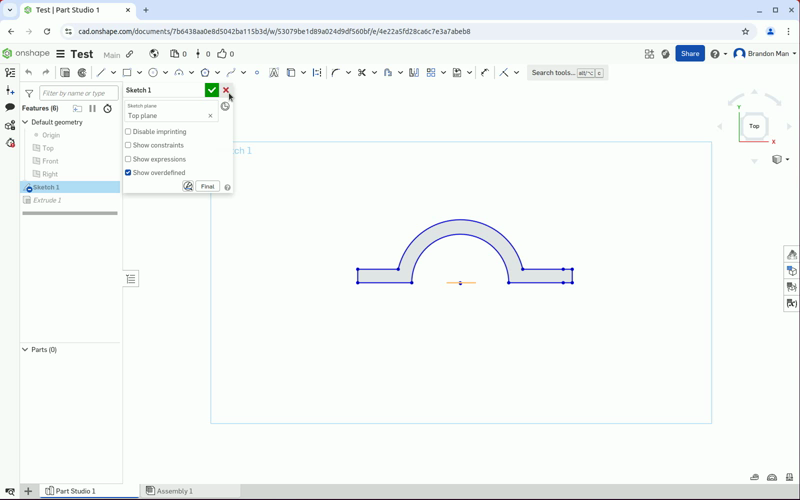
click(229, 92)
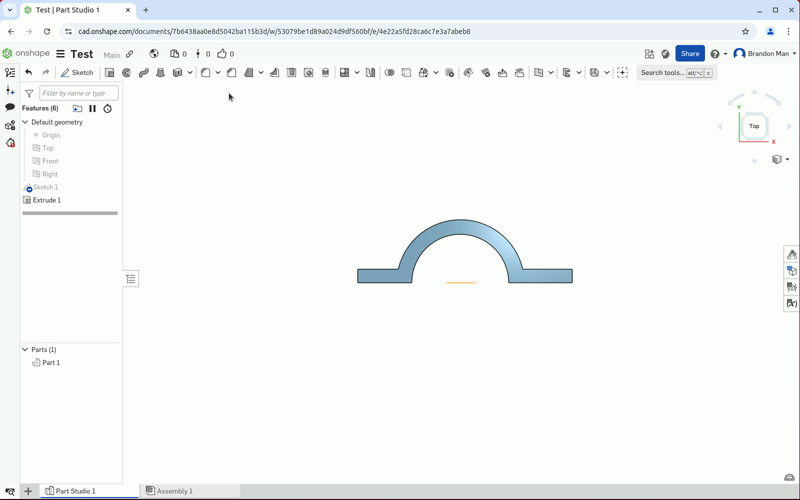
mouse_move(73, 352)
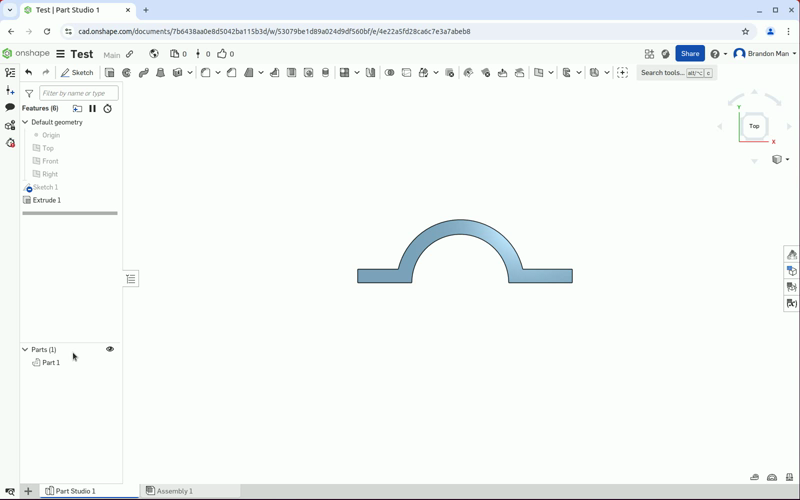
key(y)
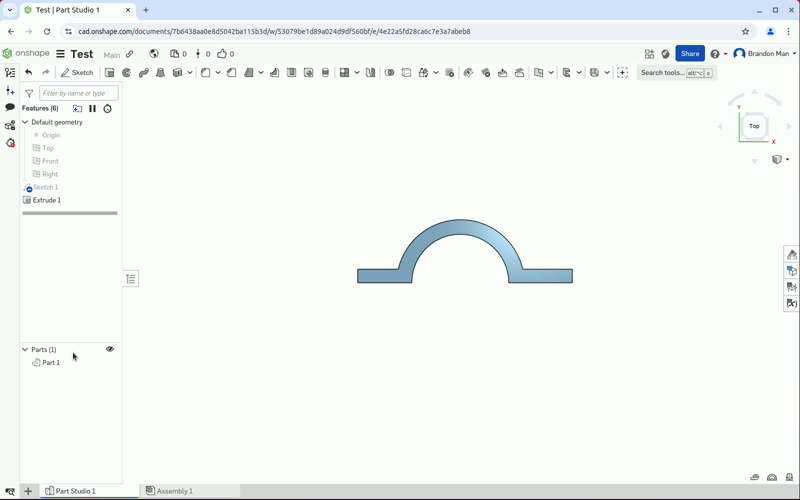
key(shift+p)
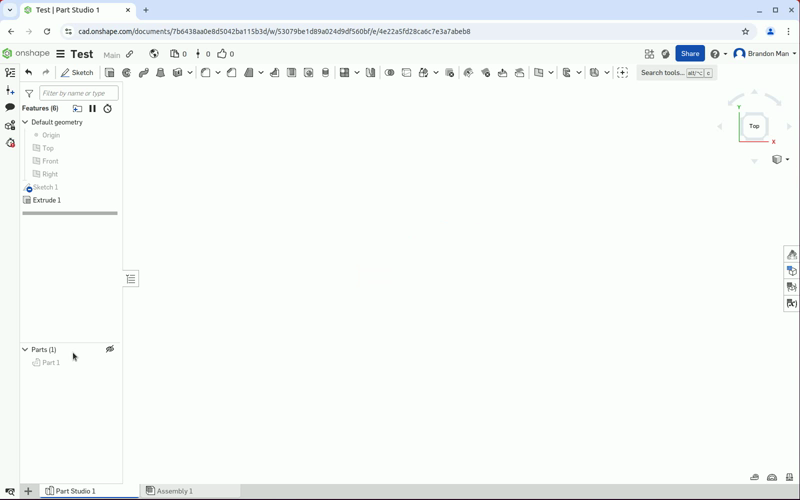
key(space)
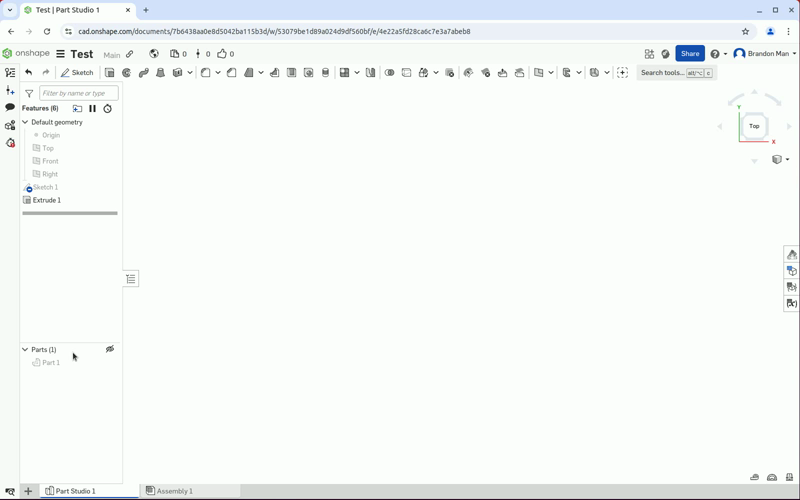
key_down(shift)
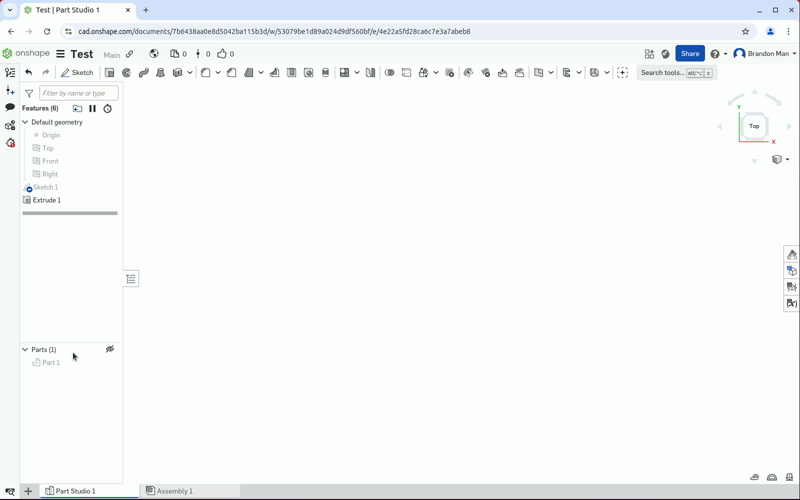
key(up)
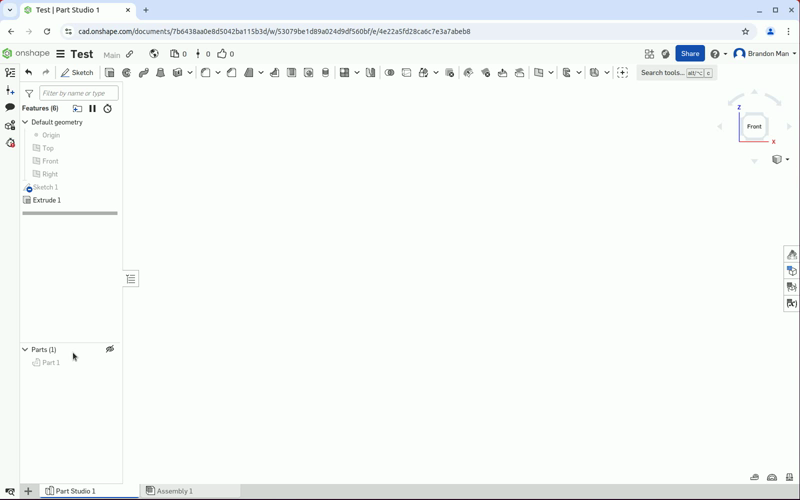
key_up(shift)
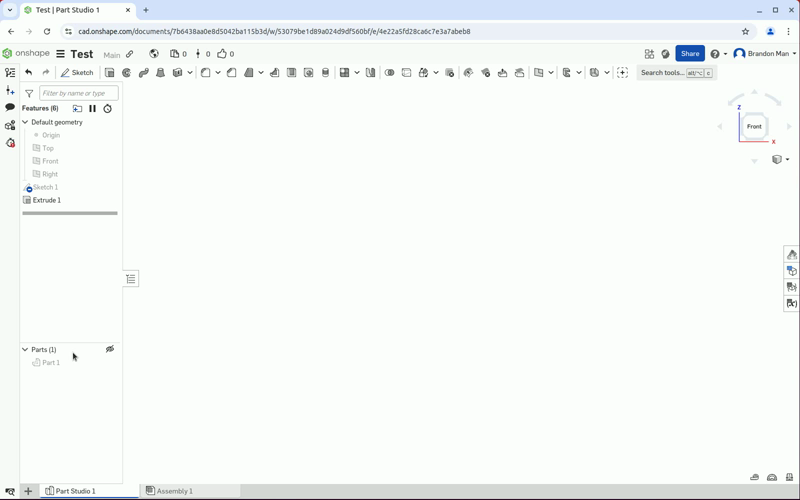
mouse_move(73, 352)
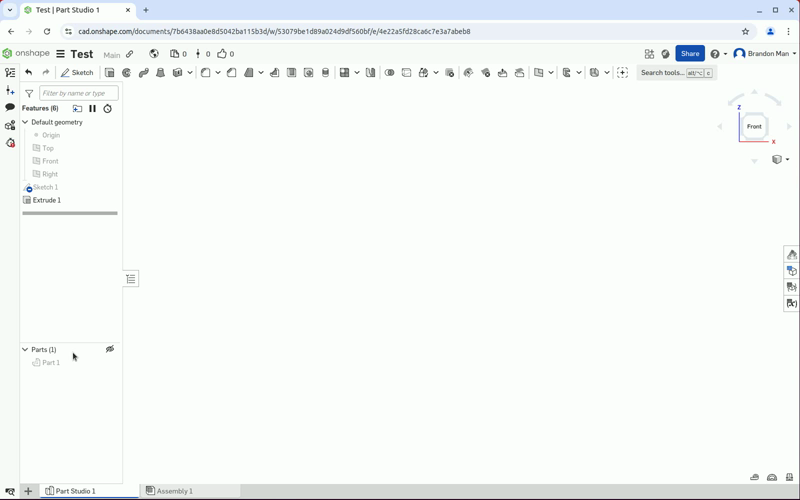
key(shift+y)
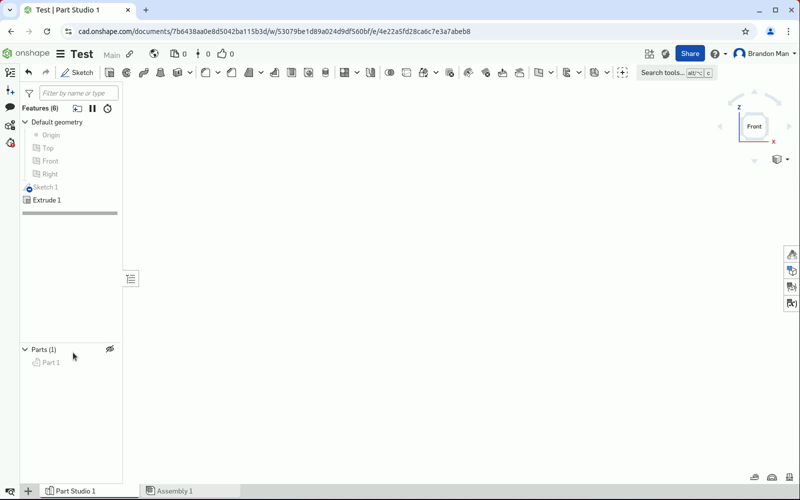
key(shift+s)
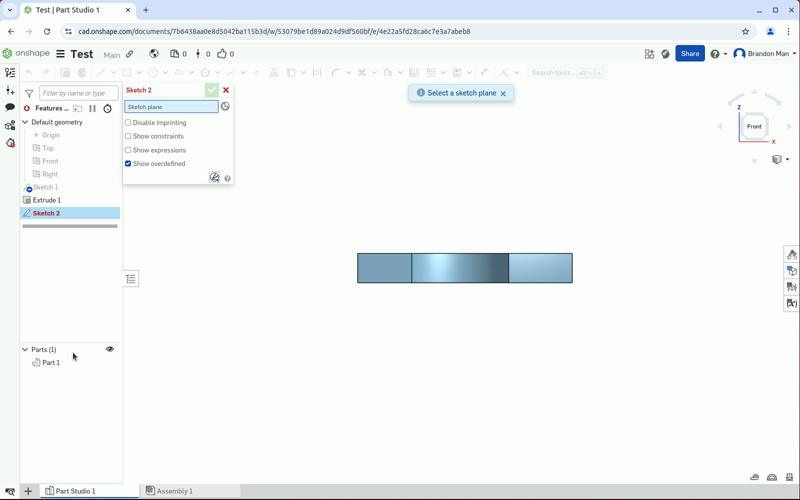
mouse_move(73, 163)
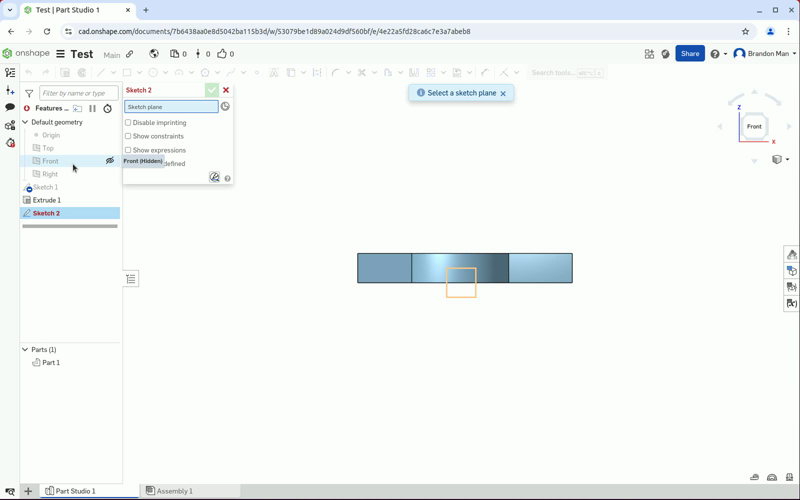
click(73, 163)
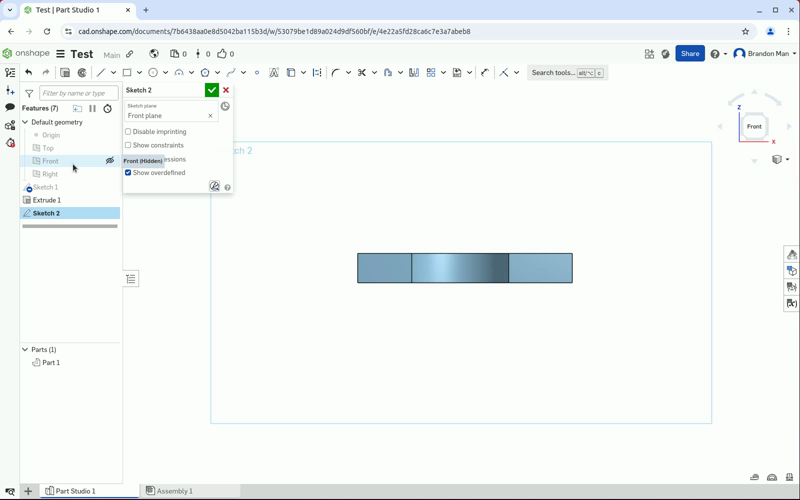
mouse_move(73, 352)
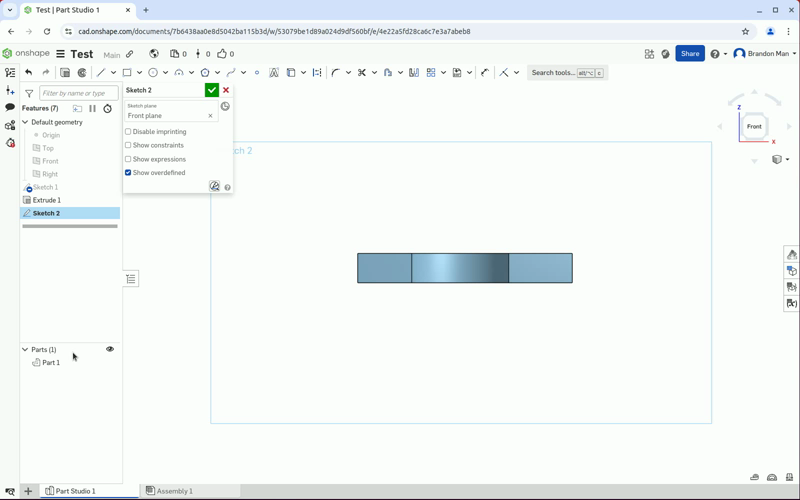
key(y)
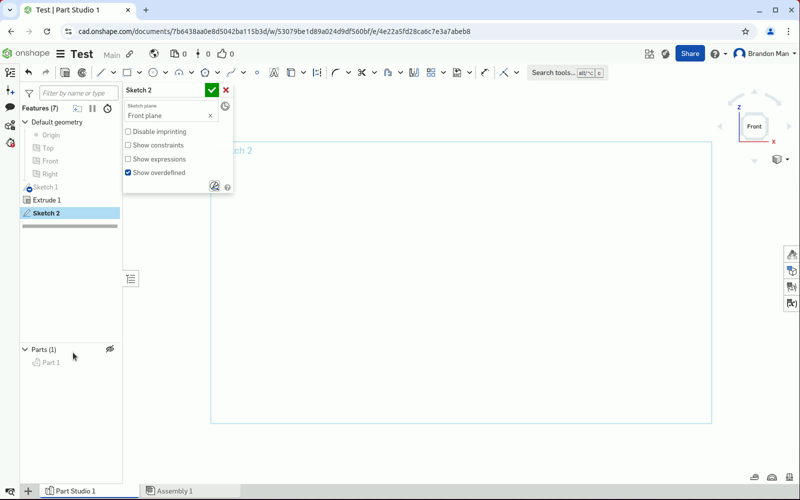
key(c)
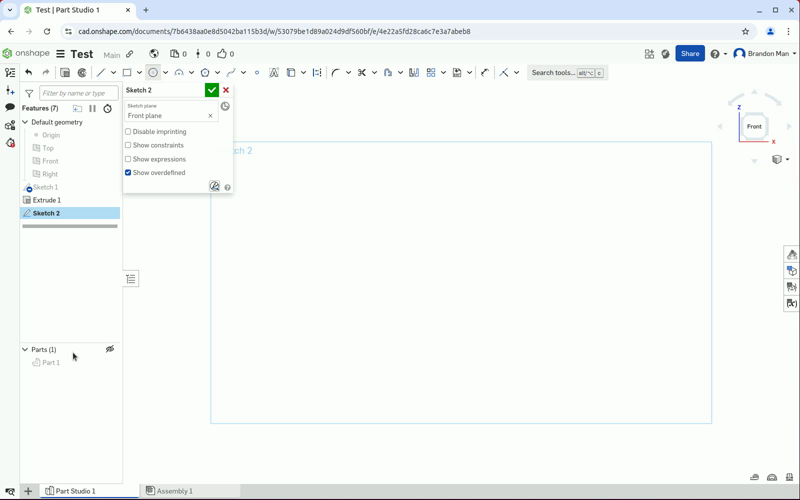
key_down(shift)
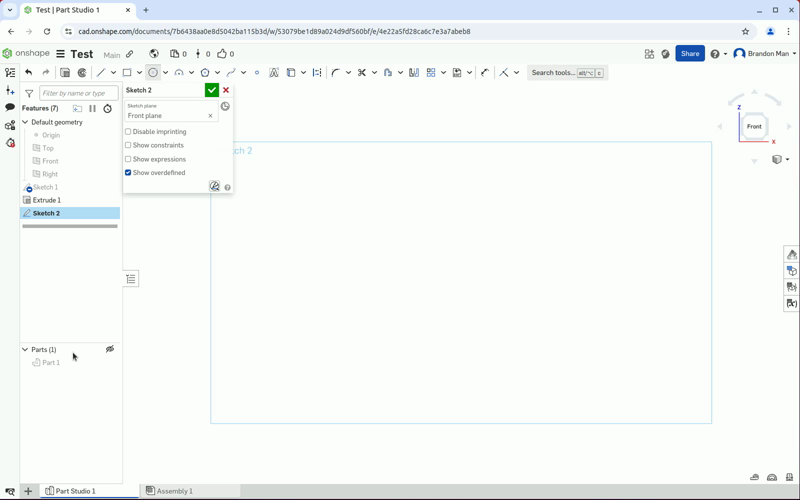
mouse_move(551, 268)
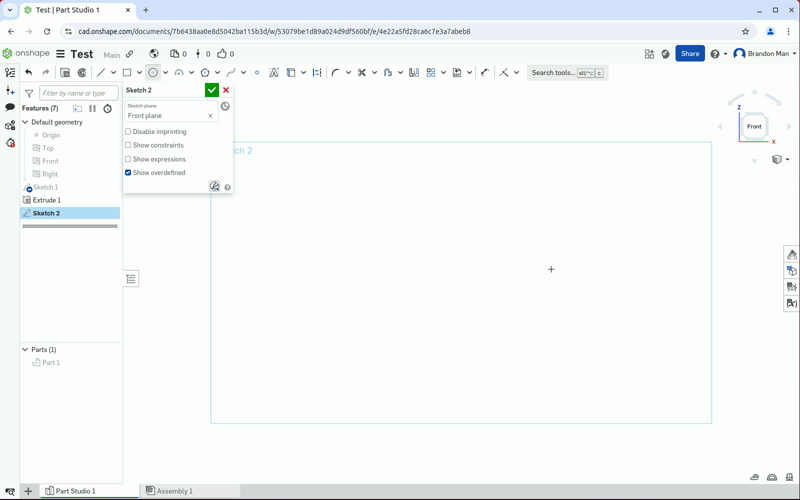
click(551, 268)
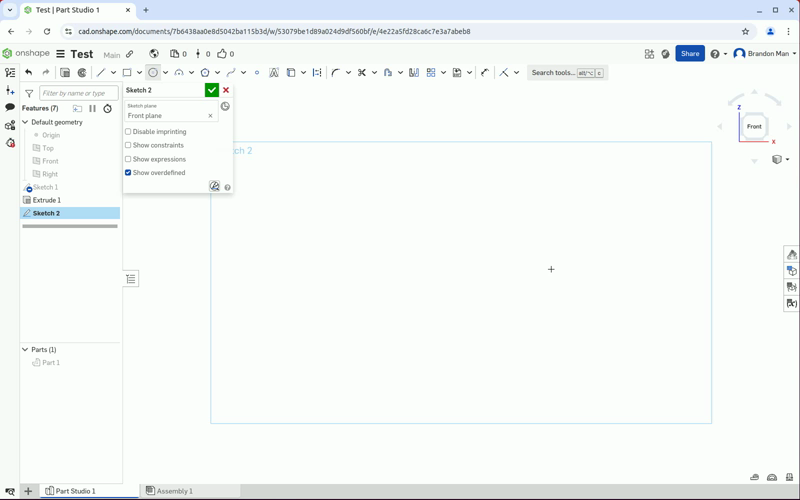
key_up(shift)
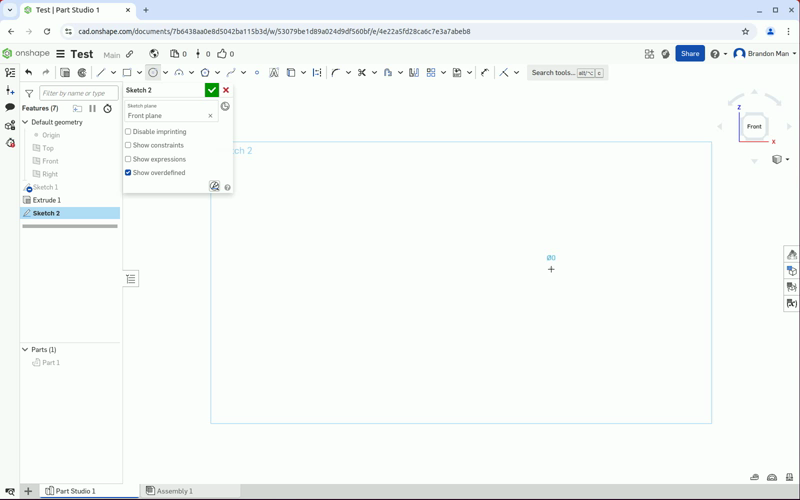
mouse_move(561, 268)
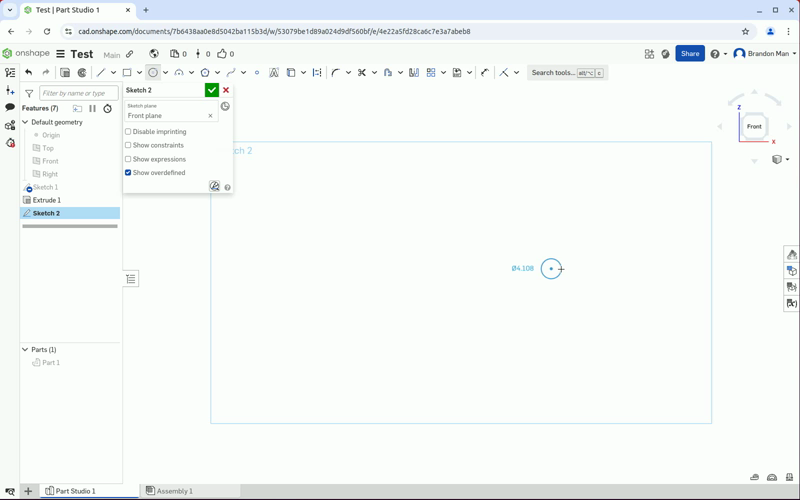
click(561, 268)
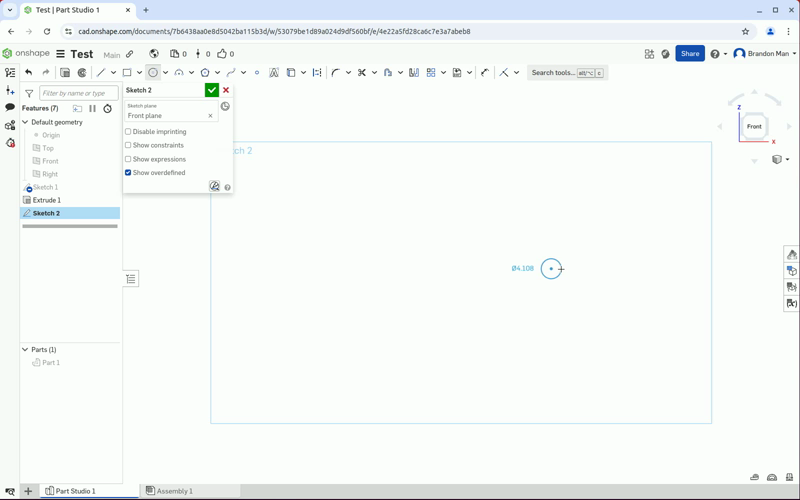
key(esc)
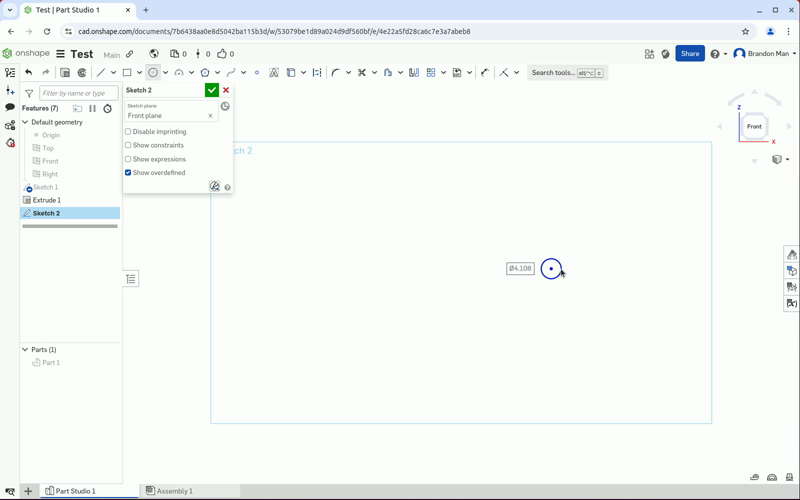
mouse_move(552, 272)
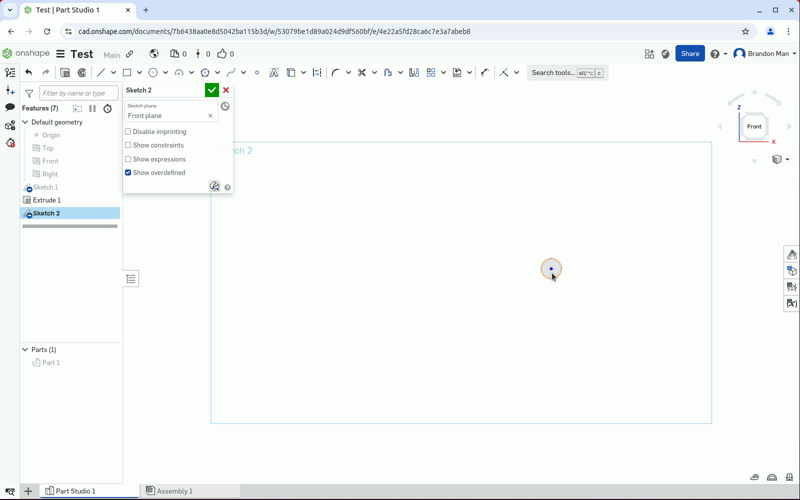
scroll(6)
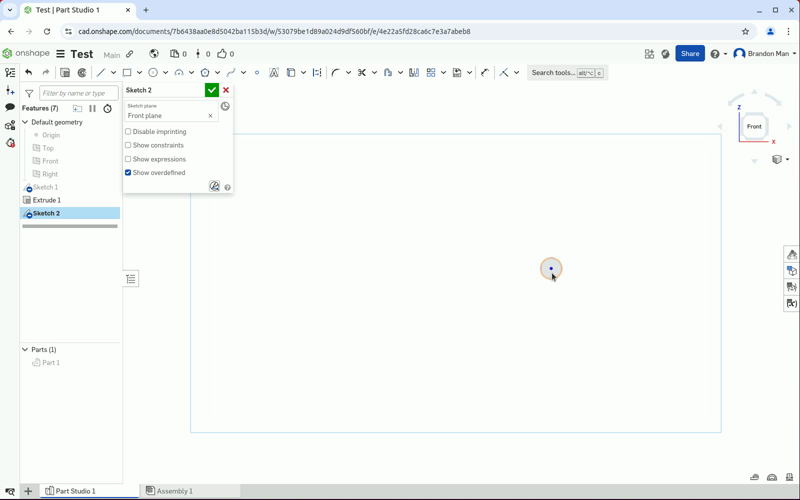
scroll(6)
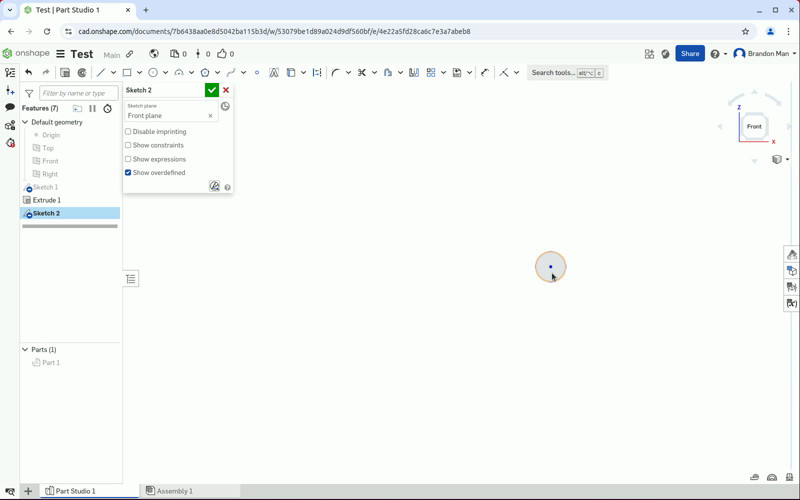
scroll(6)
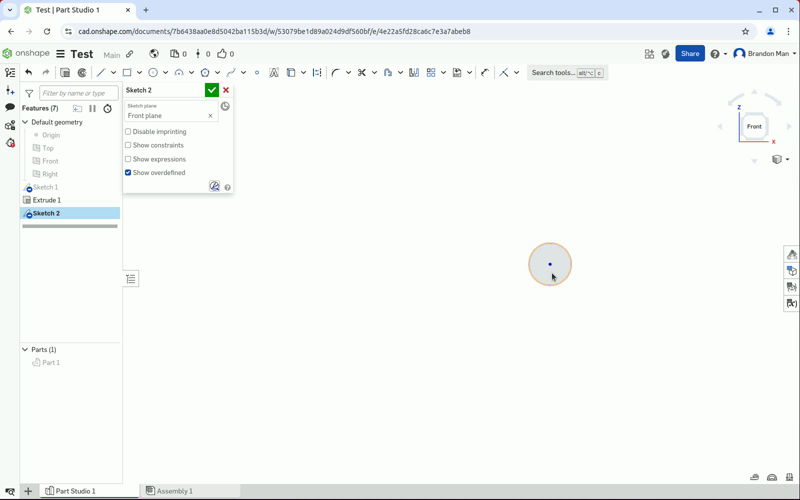
scroll(6)
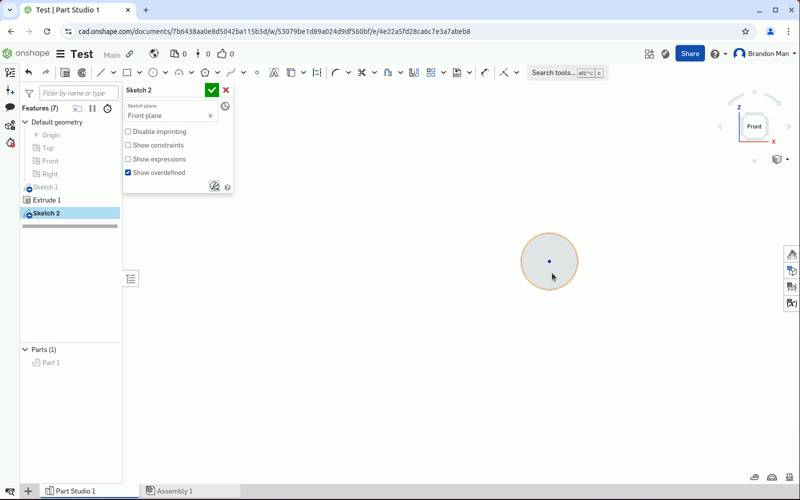
scroll(6)
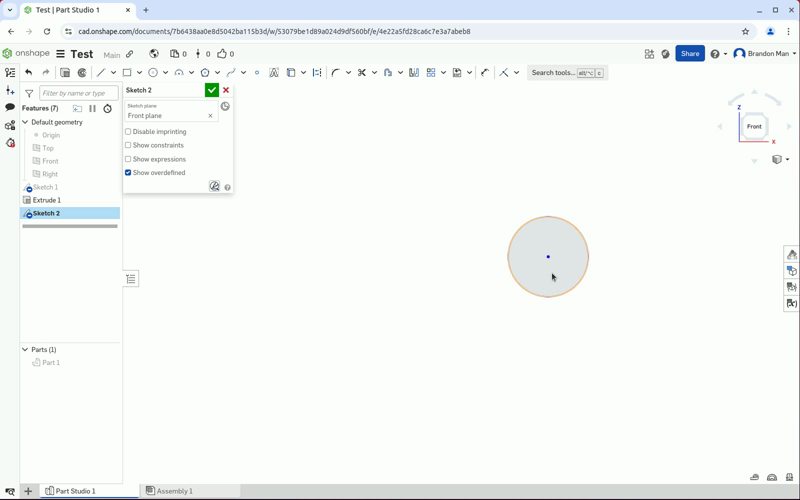
scroll(6)
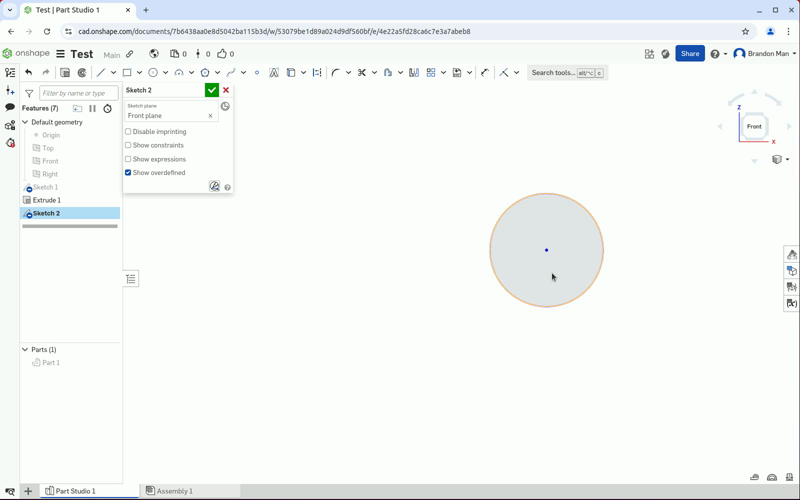
scroll(6)
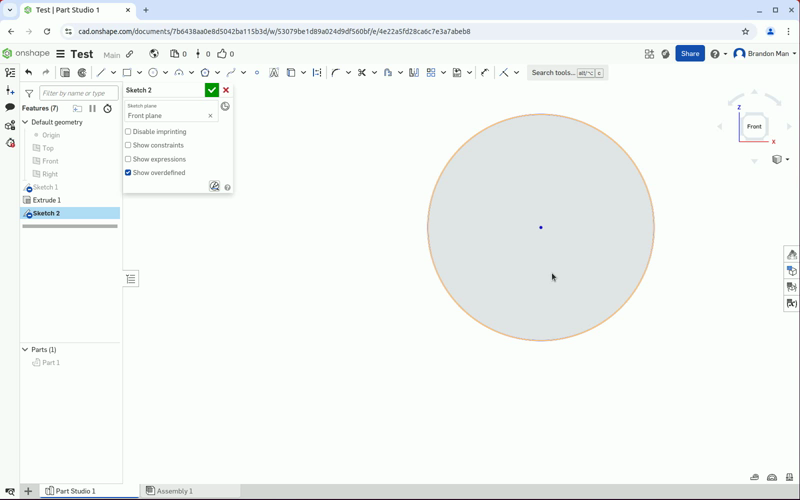
click(552, 272)
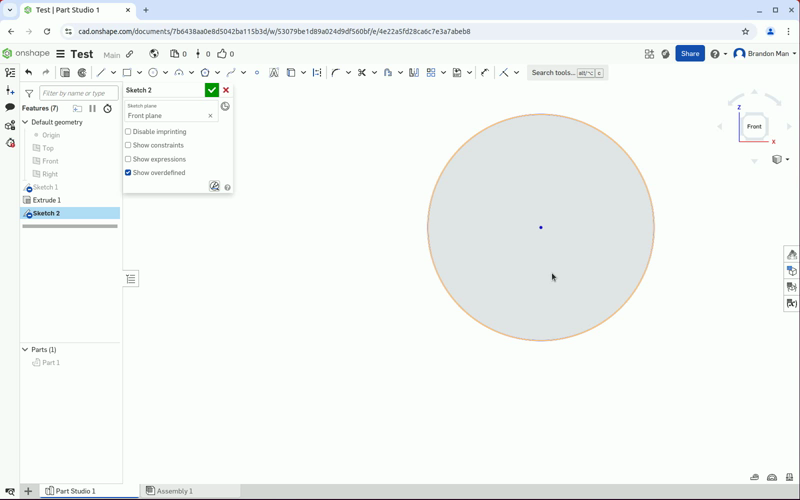
scroll(-6)
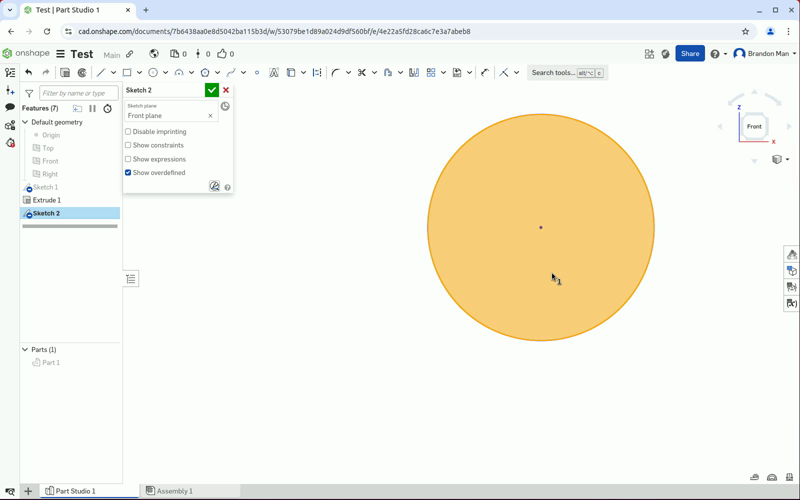
scroll(-6)
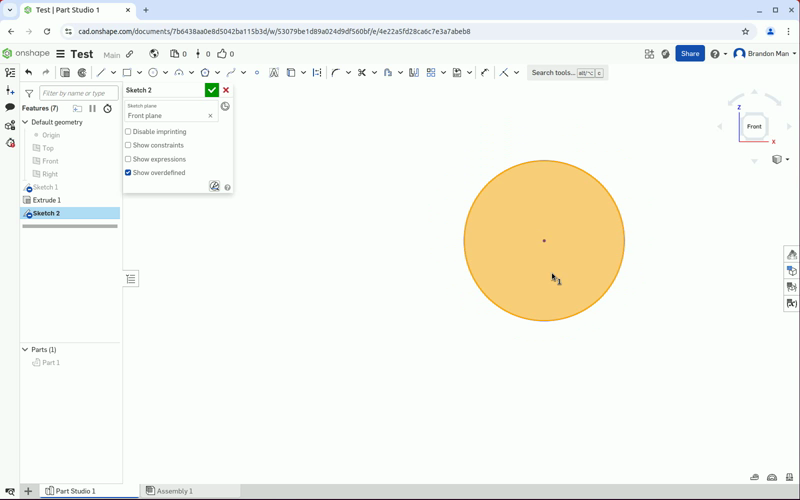
scroll(-6)
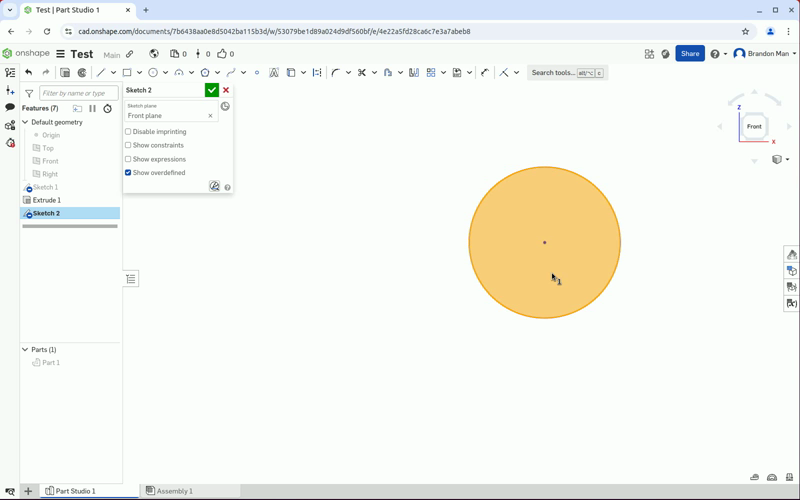
scroll(-6)
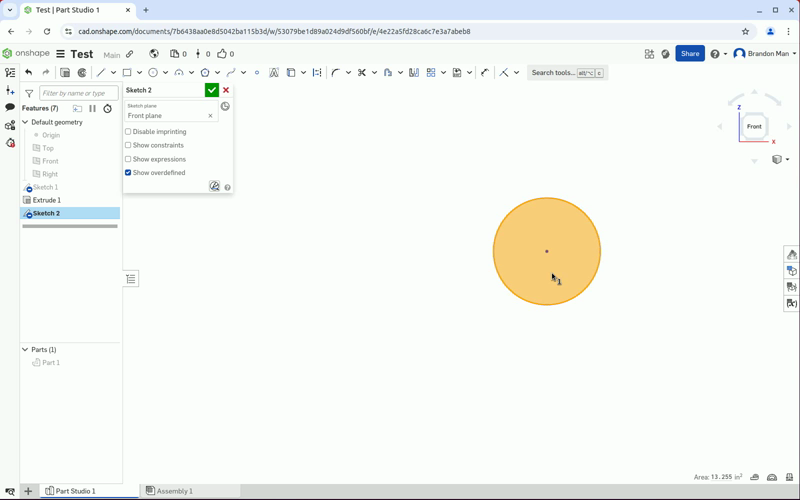
scroll(-6)
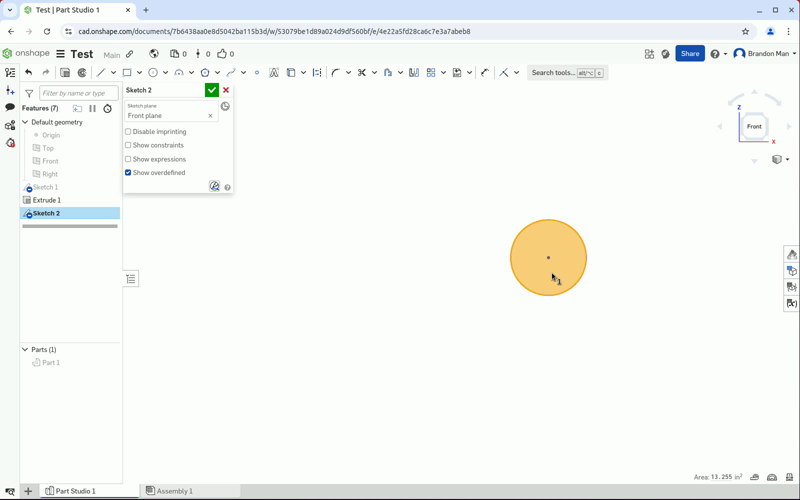
scroll(-6)
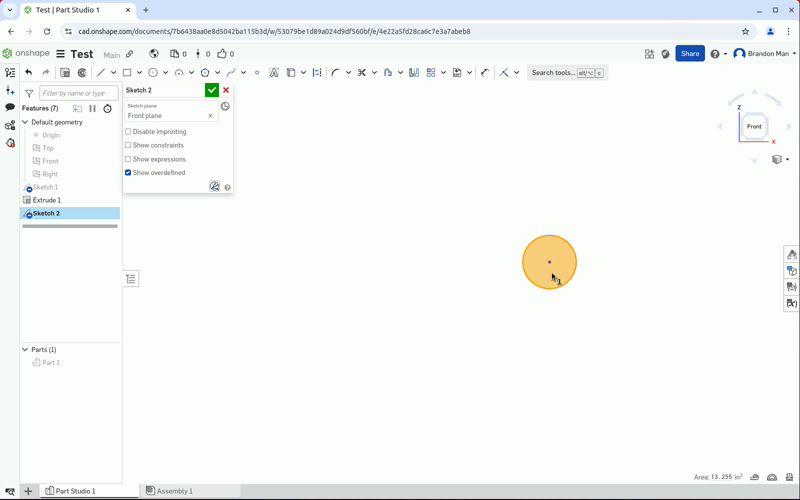
scroll(-6)
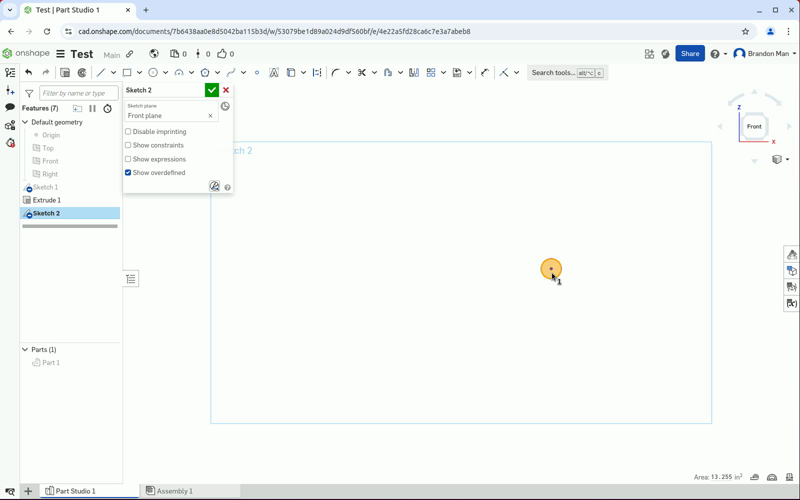
mouse_move(73, 352)
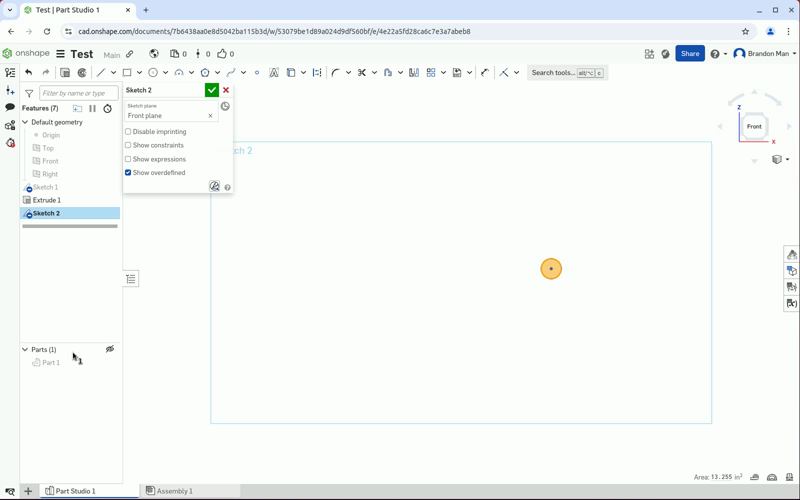
key(shift+y)
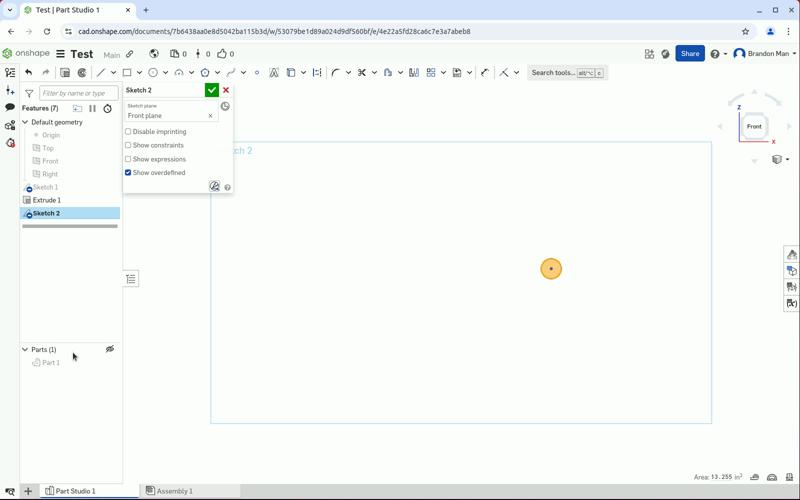
key(shift+e)
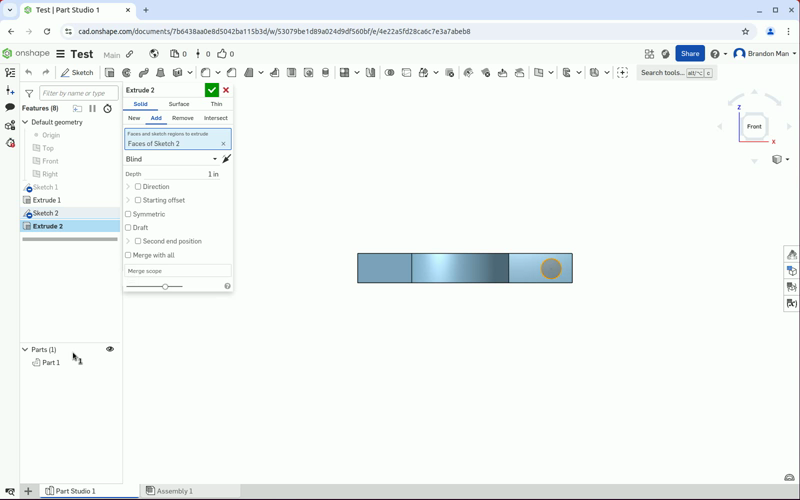
mouse_move(143, 106)
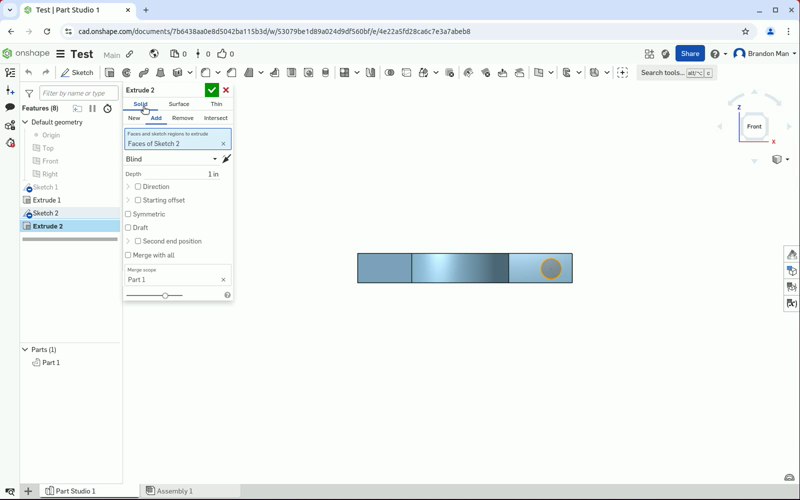
click(143, 106)
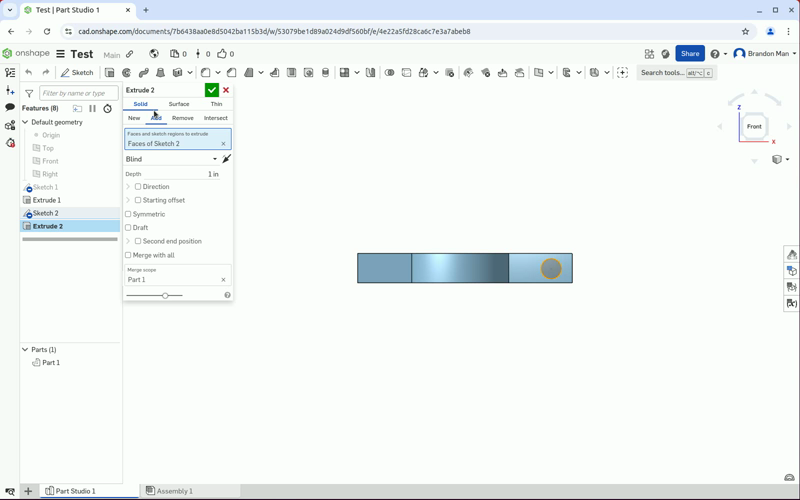
mouse_move(186, 120)
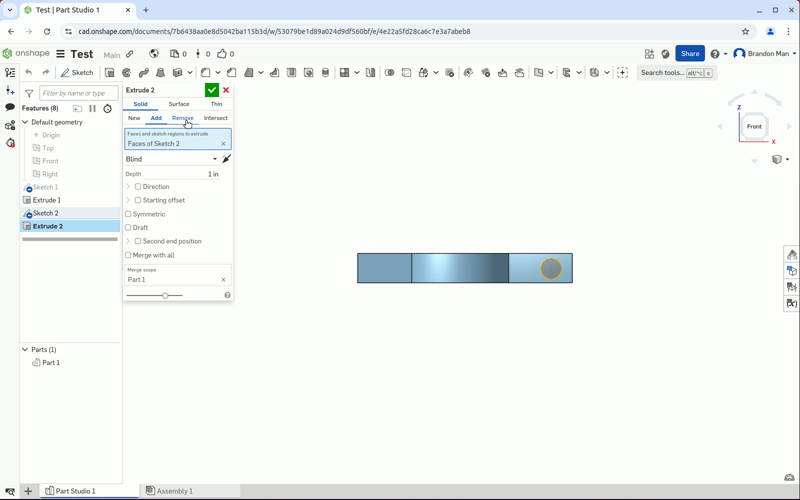
click(186, 120)
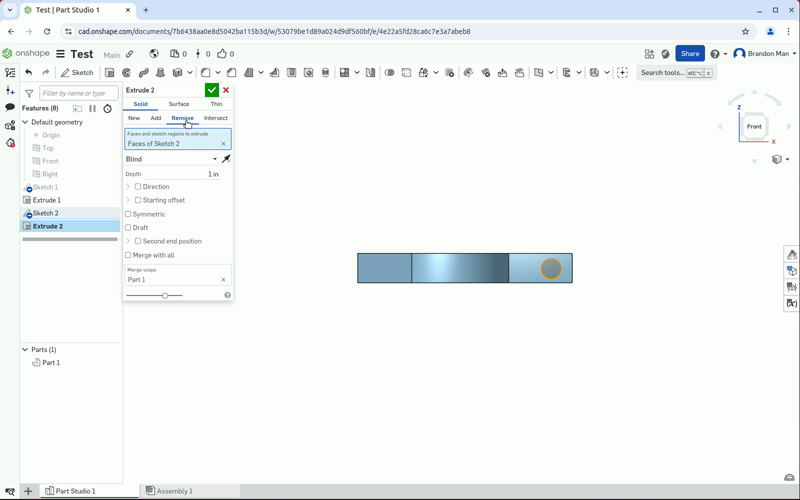
key(tab, 4)
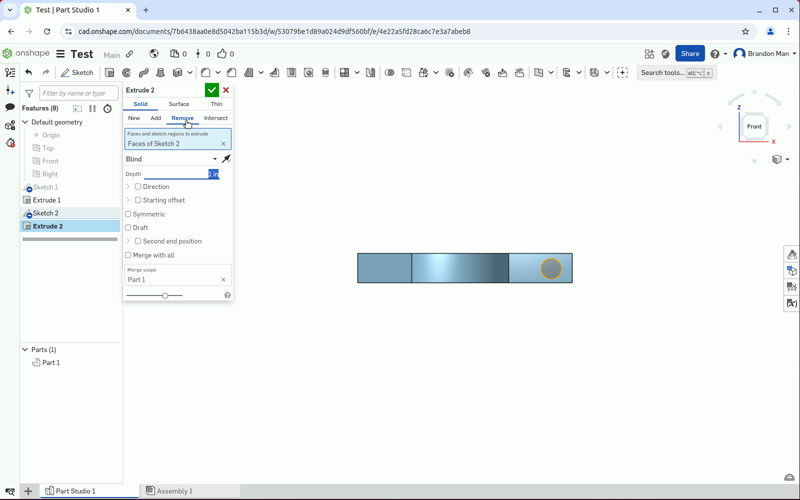
text(23.108)
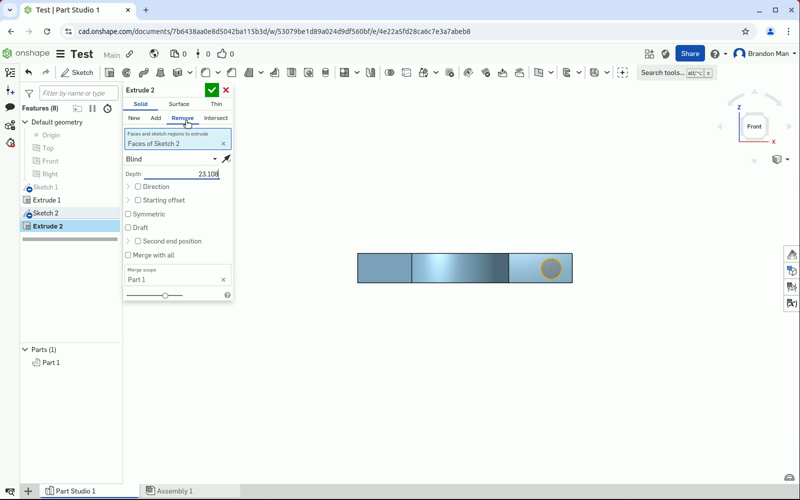
key(tab, 6)
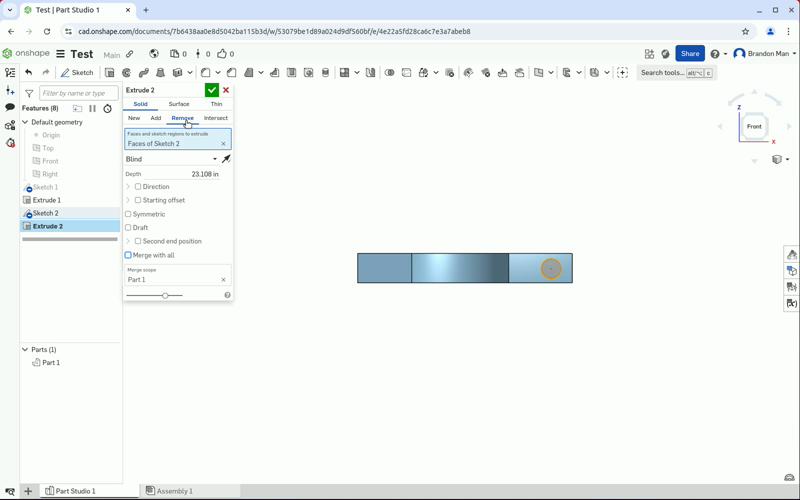
key(space)
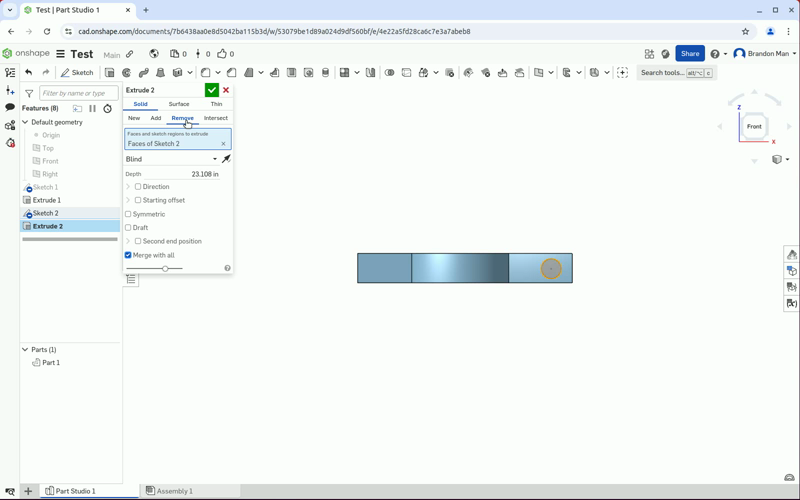
key(enter)
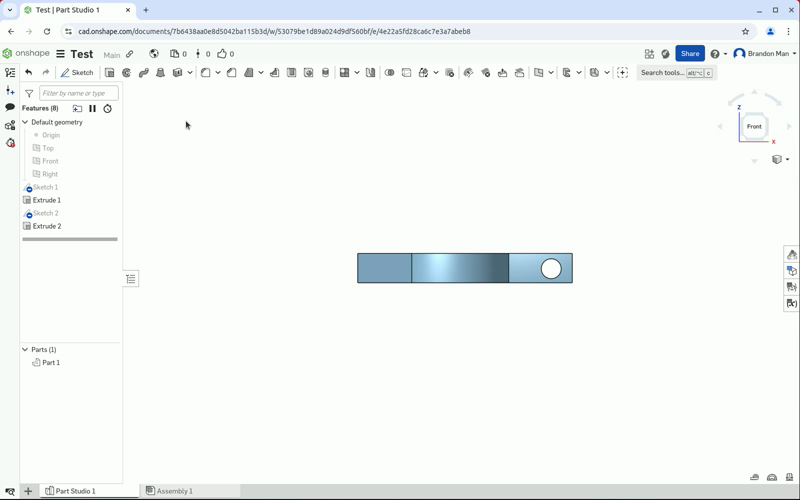
key(shift+h)
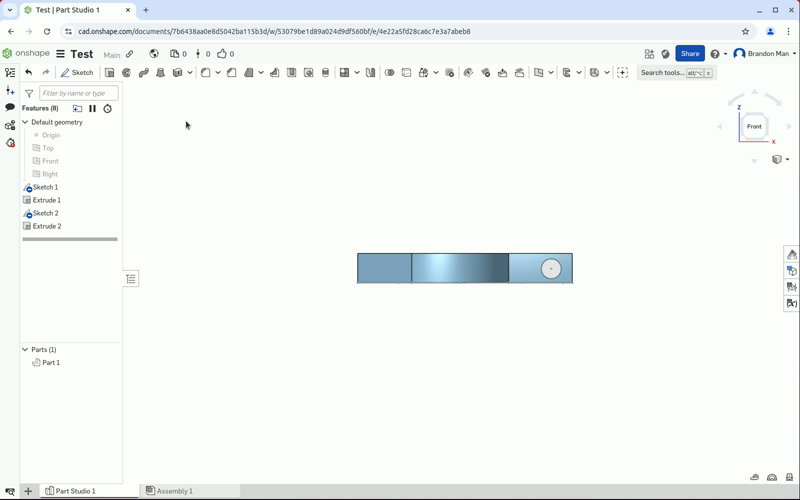
key(shift+h)
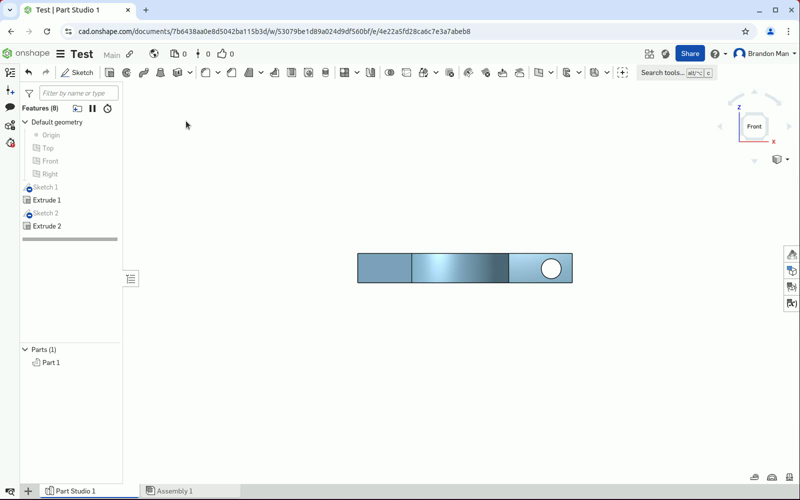
mouse_move(73, 189)
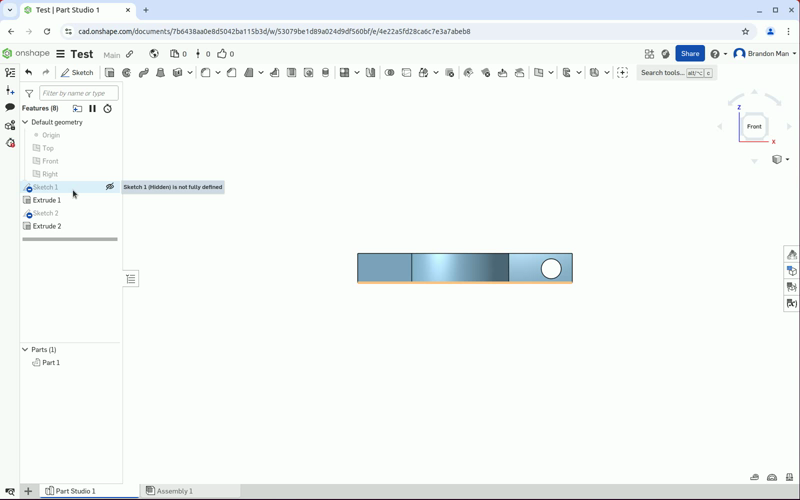
click(73, 189)
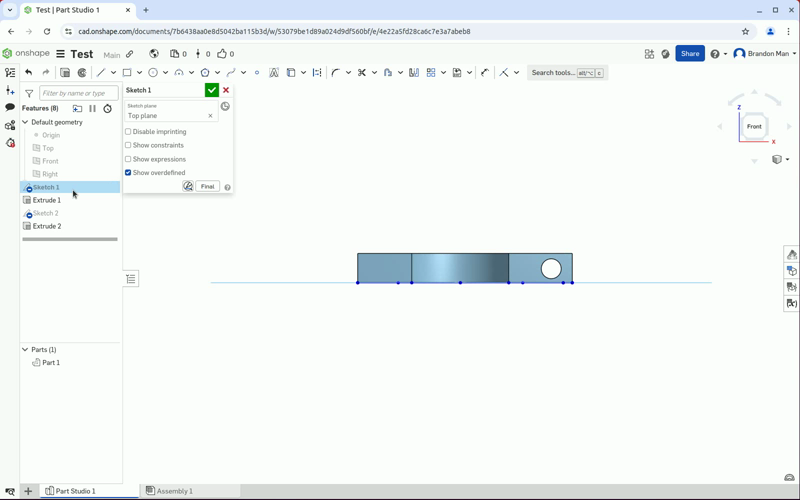
mouse_move(229, 92)
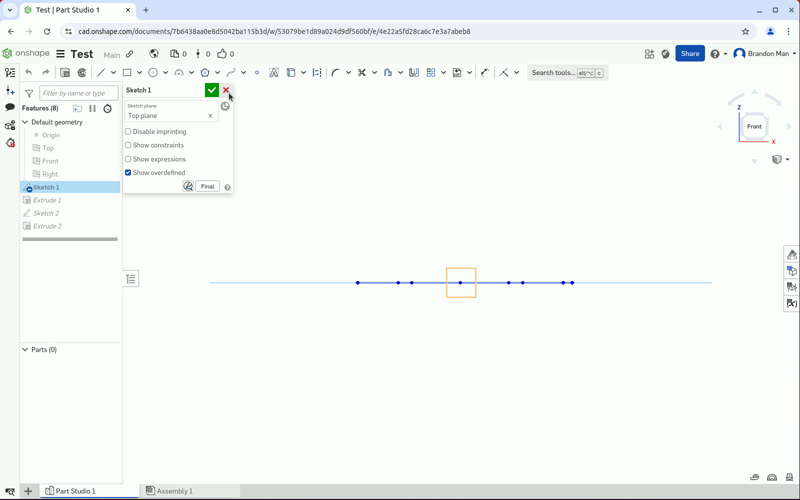
click(229, 92)
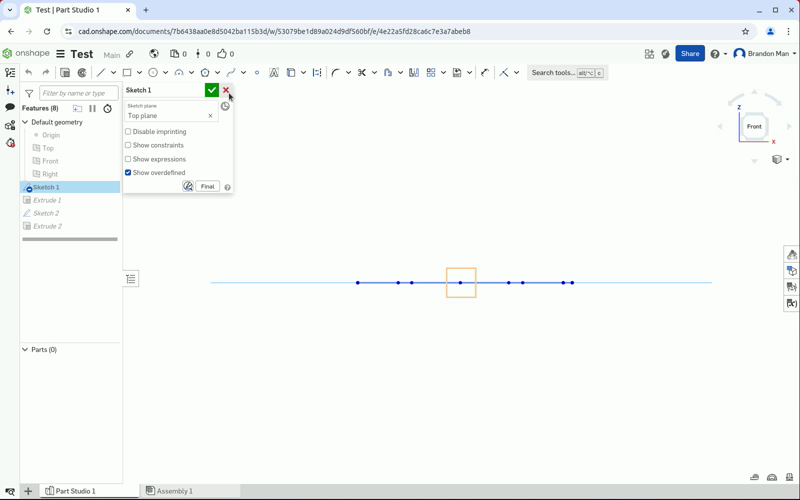
key(shift+s)
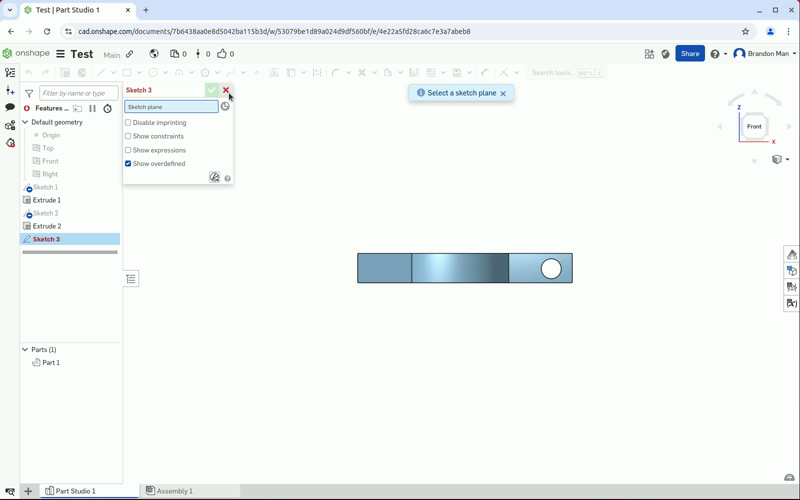
mouse_move(73, 163)
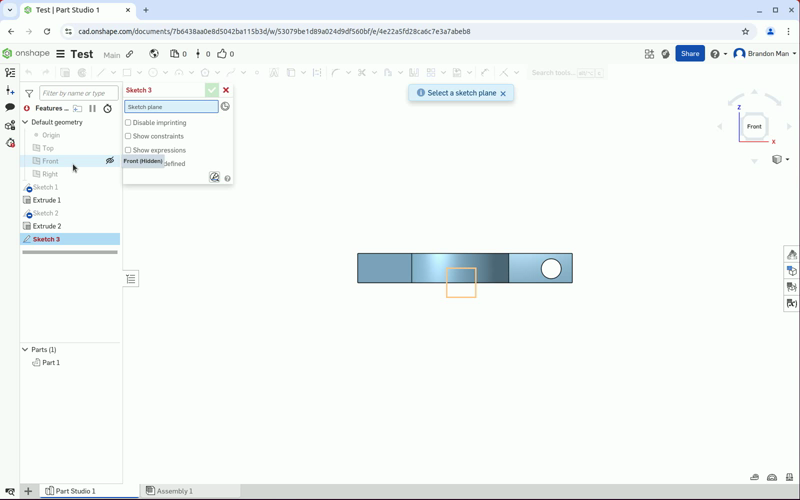
click(73, 163)
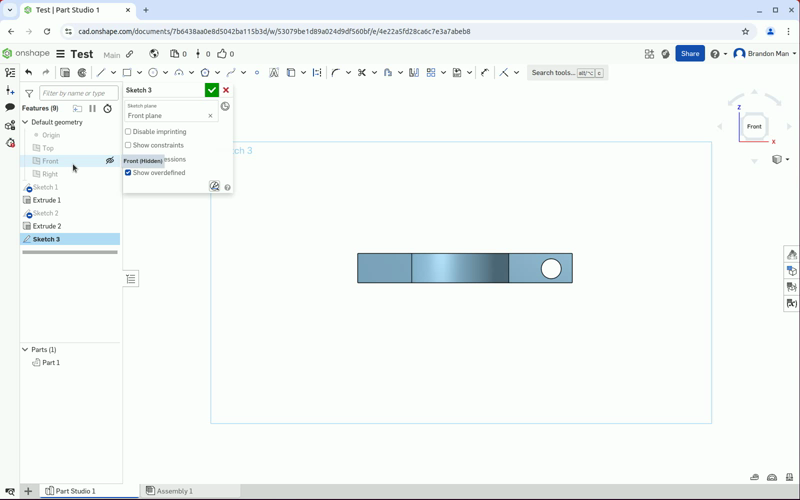
mouse_move(73, 352)
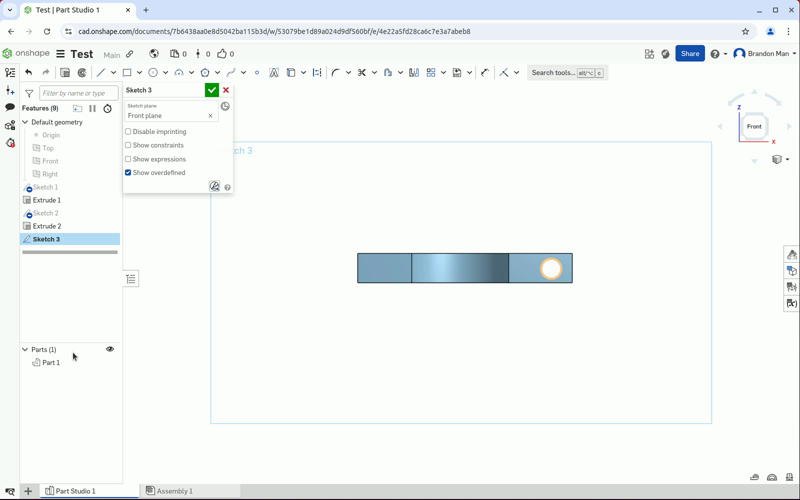
key(y)
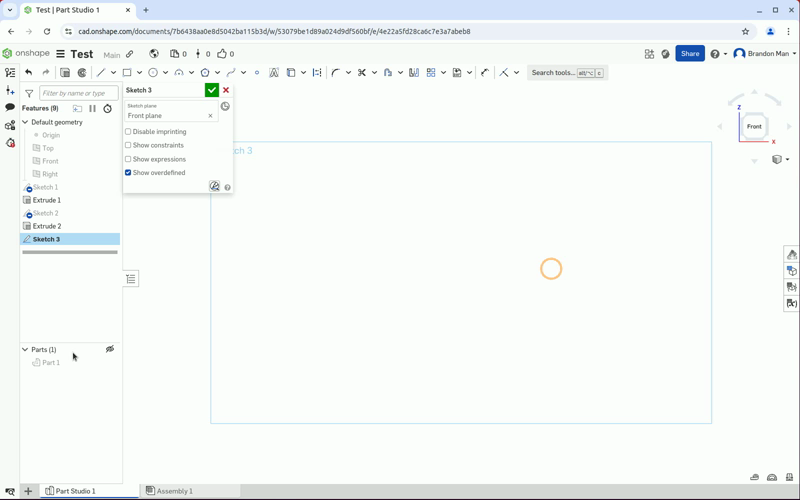
key(c)
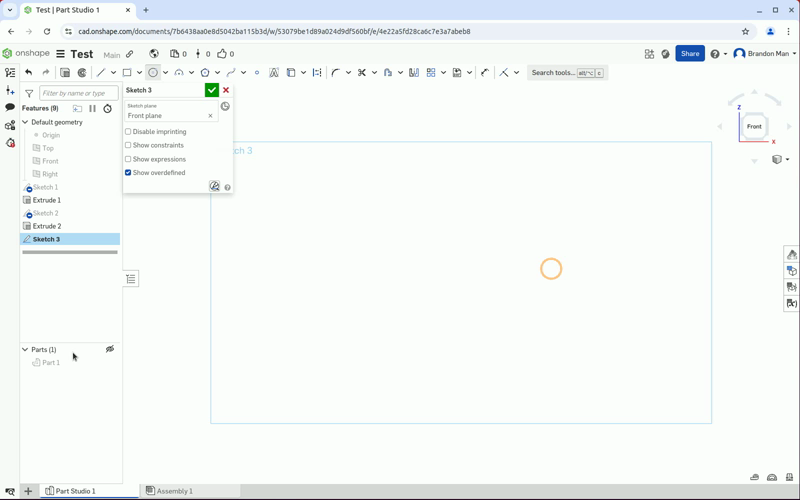
key_down(shift)
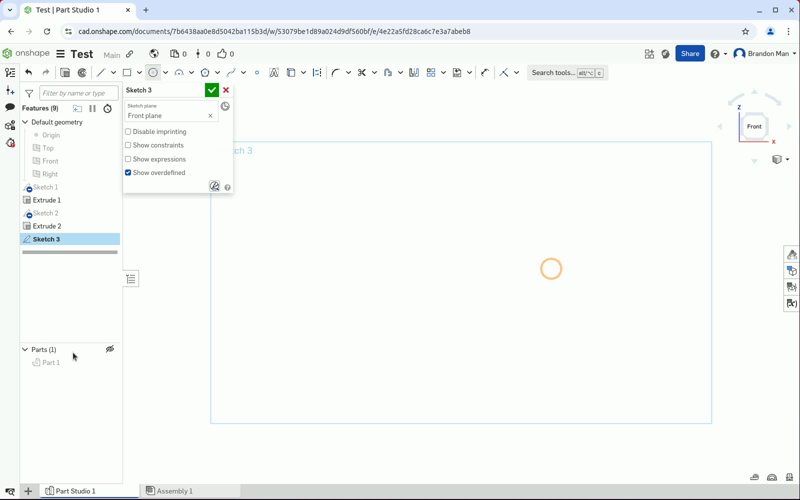
mouse_move(386, 268)
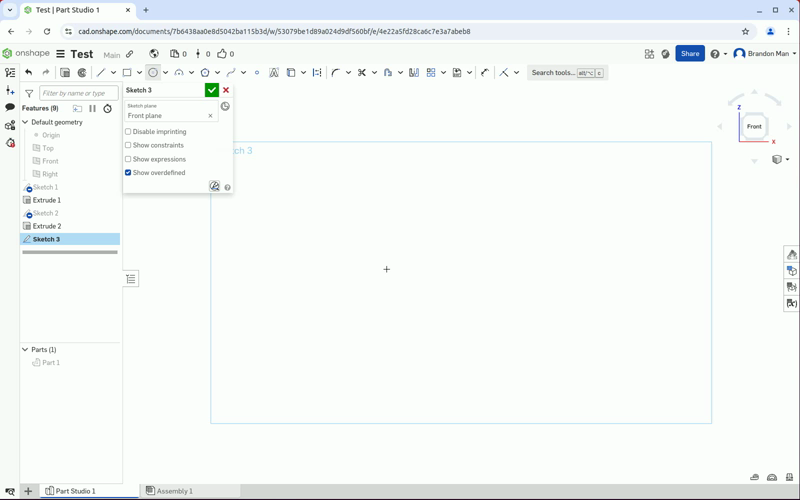
click(386, 268)
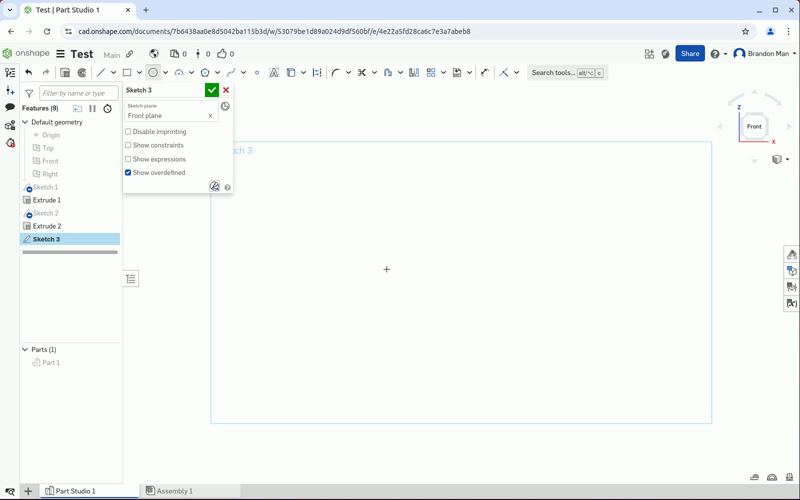
key_up(shift)
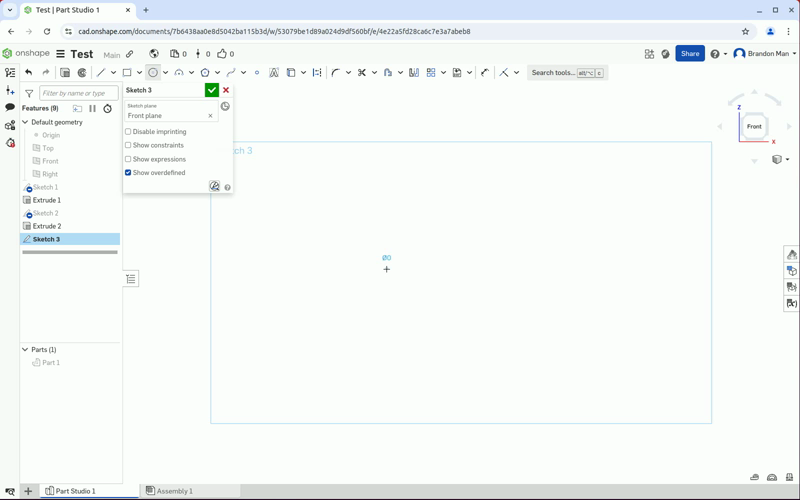
mouse_move(397, 268)
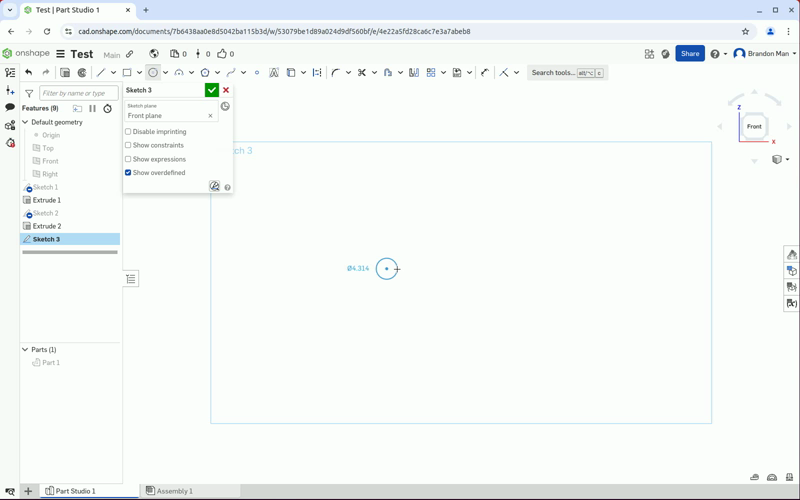
click(397, 268)
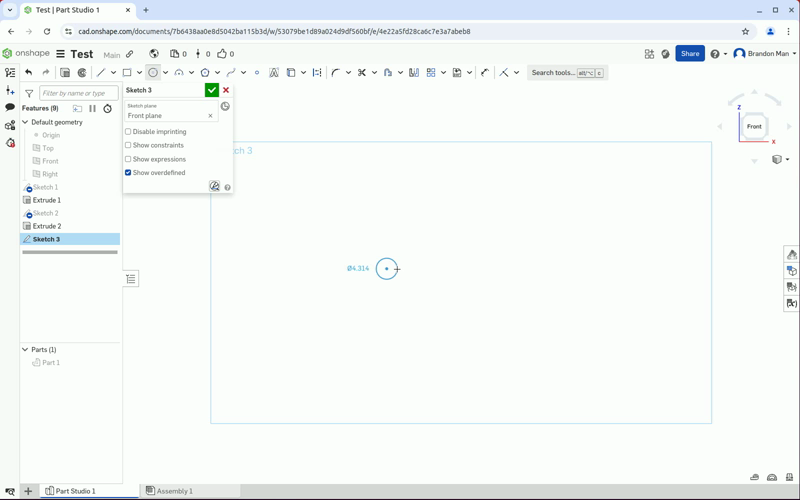
key(esc)
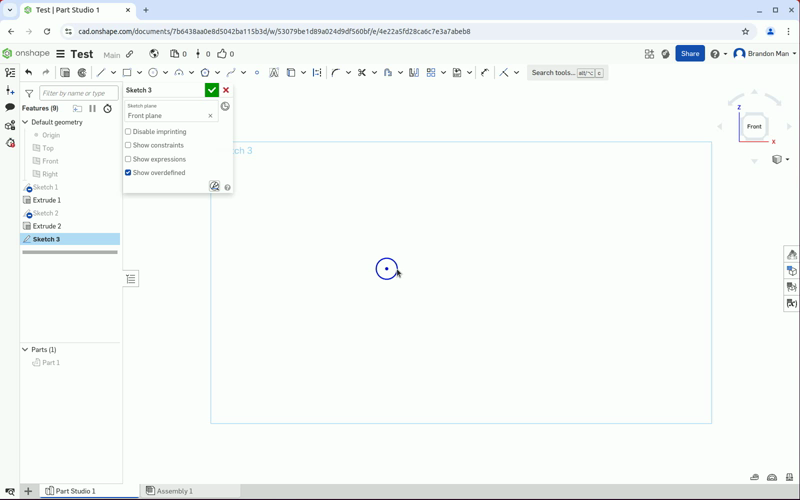
mouse_move(379, 274)
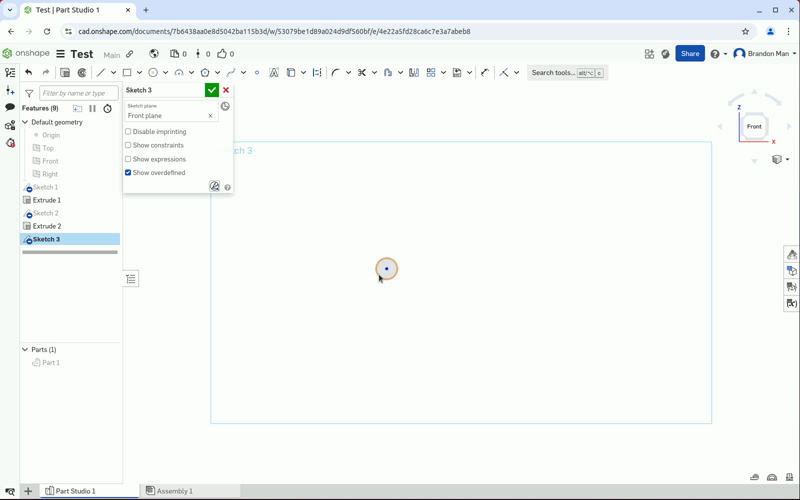
scroll(6)
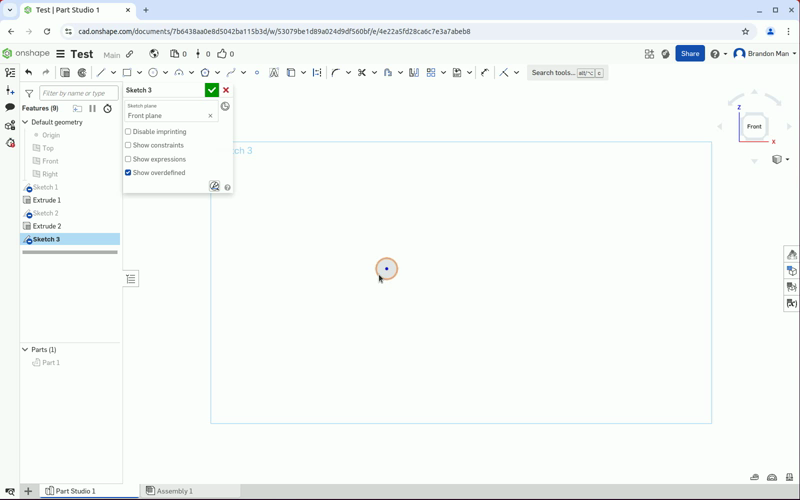
scroll(6)
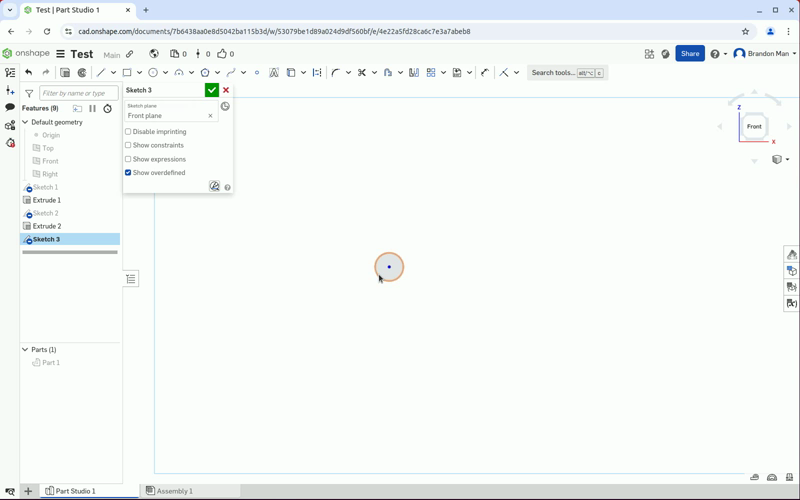
scroll(6)
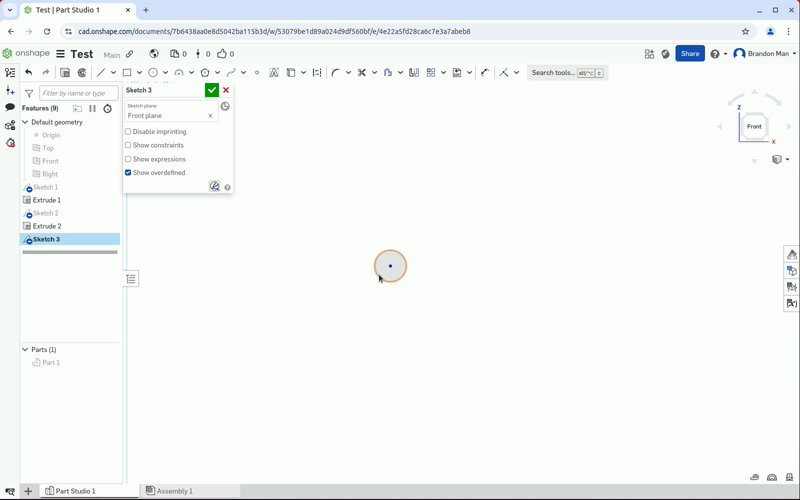
scroll(6)
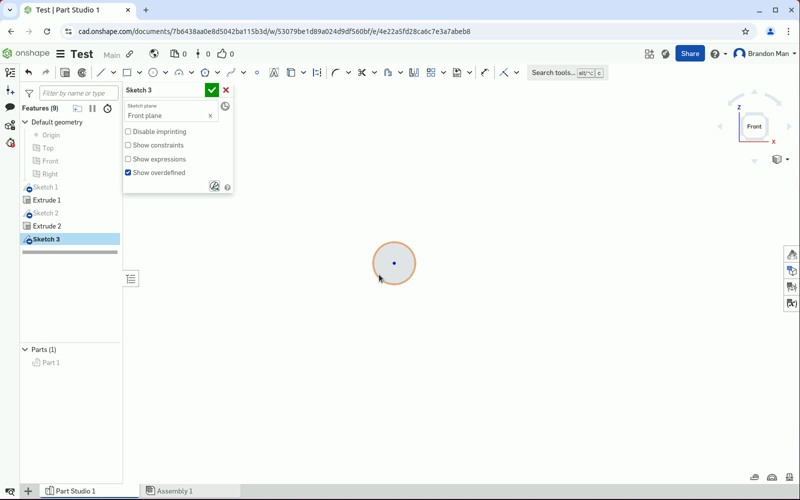
scroll(6)
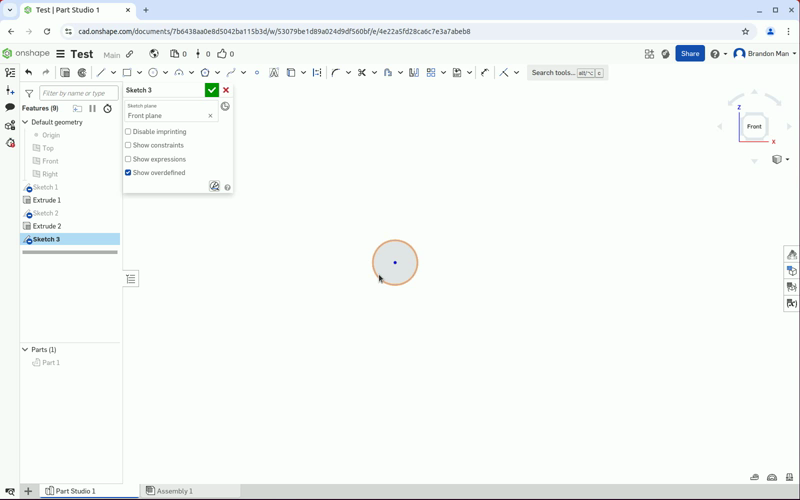
scroll(6)
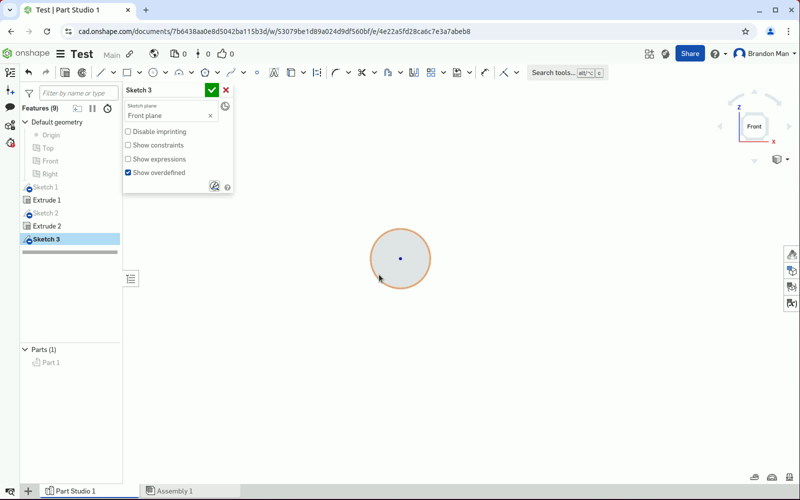
scroll(6)
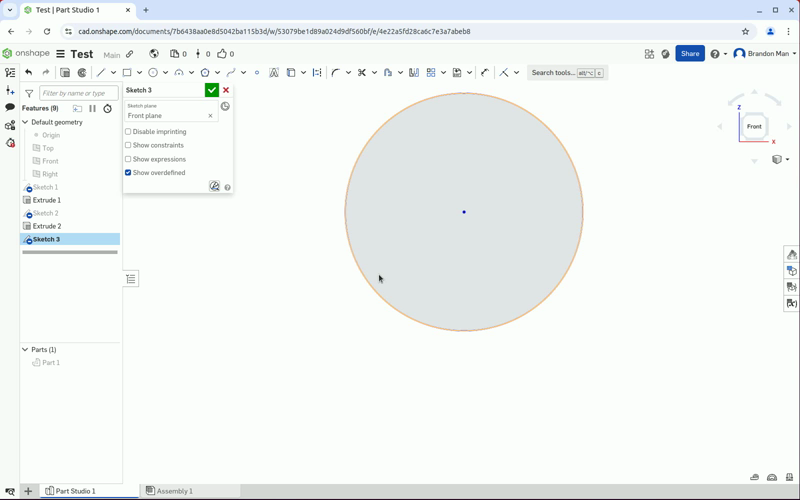
click(379, 274)
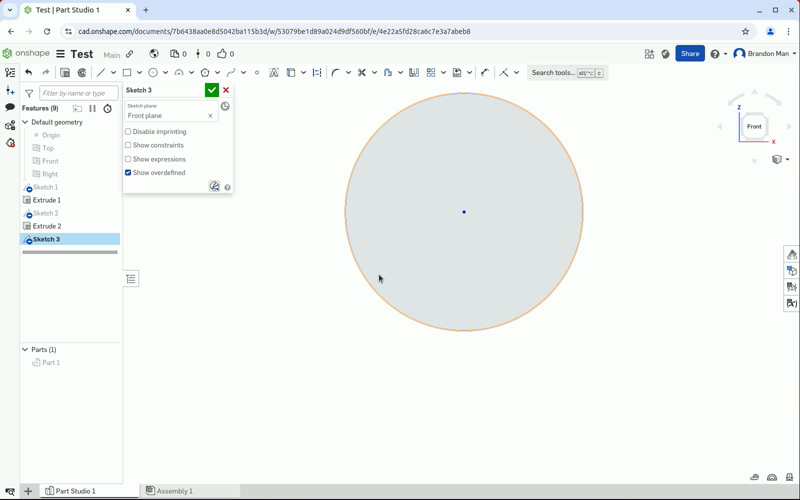
scroll(-6)
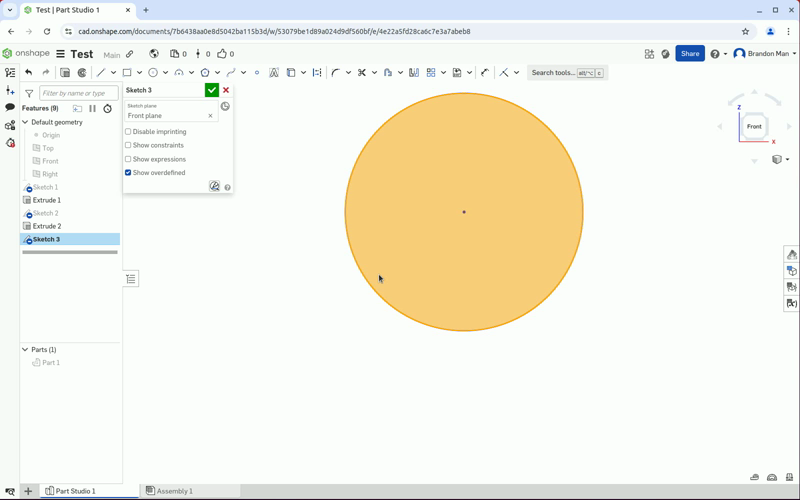
scroll(-6)
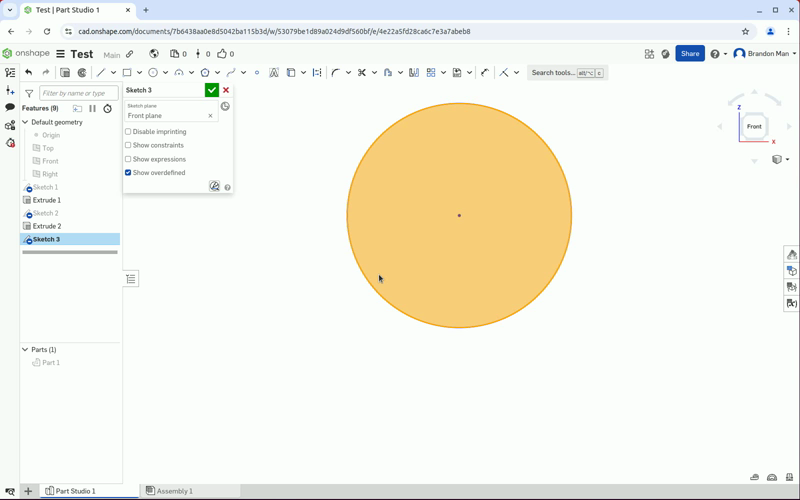
scroll(-6)
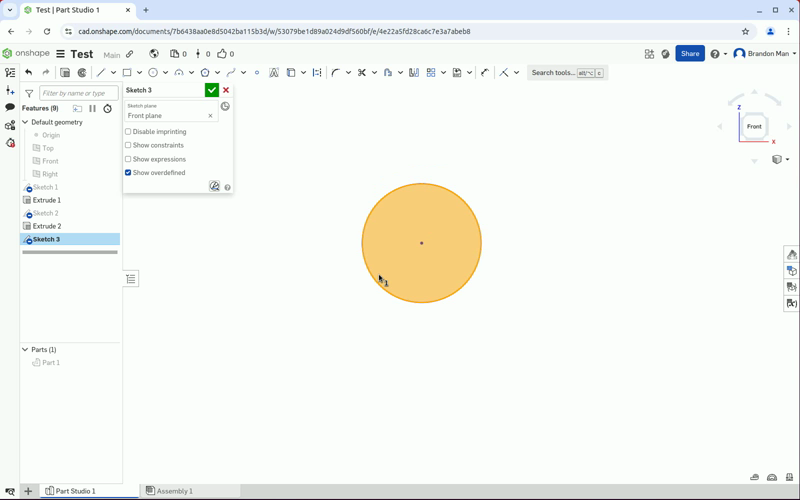
scroll(-6)
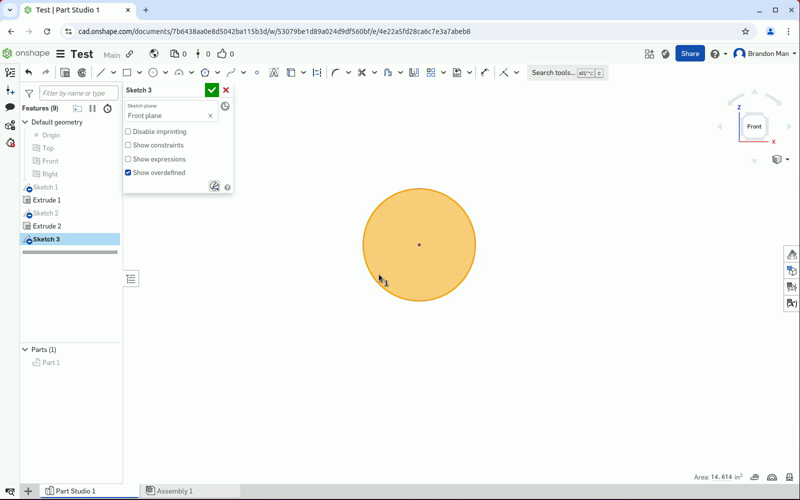
scroll(-6)
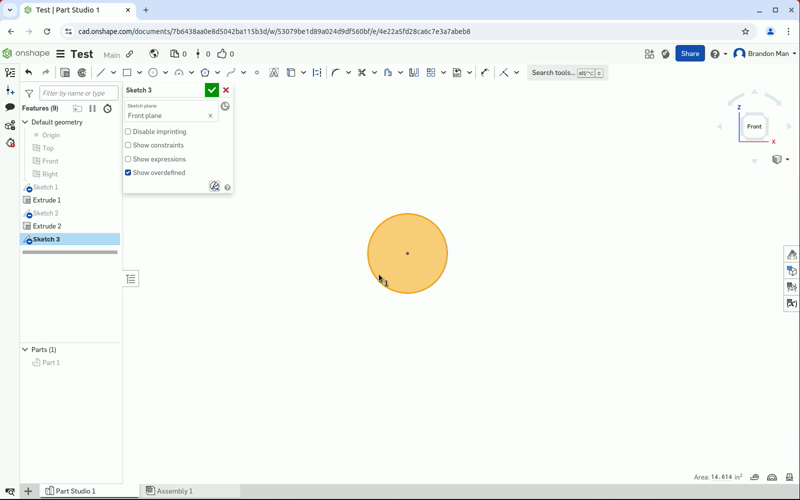
scroll(-6)
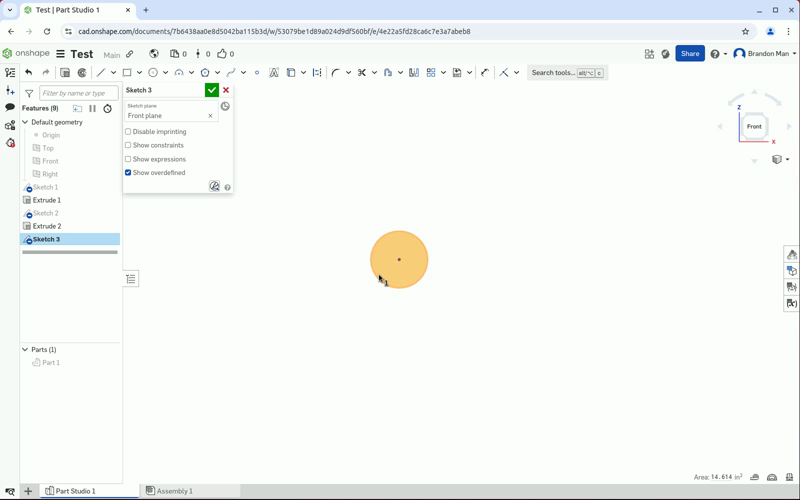
scroll(-6)
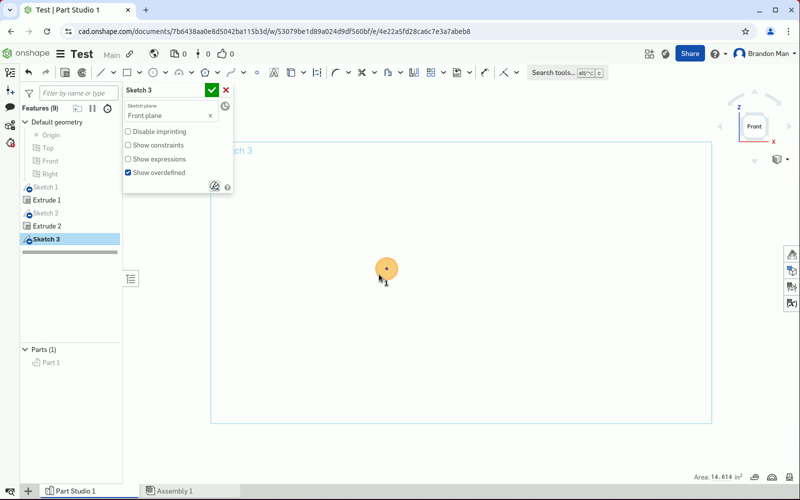
mouse_move(73, 352)
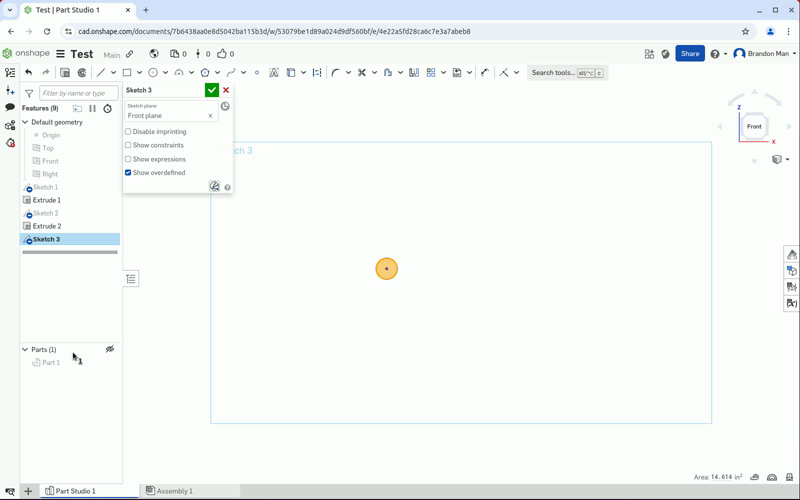
key(shift+y)
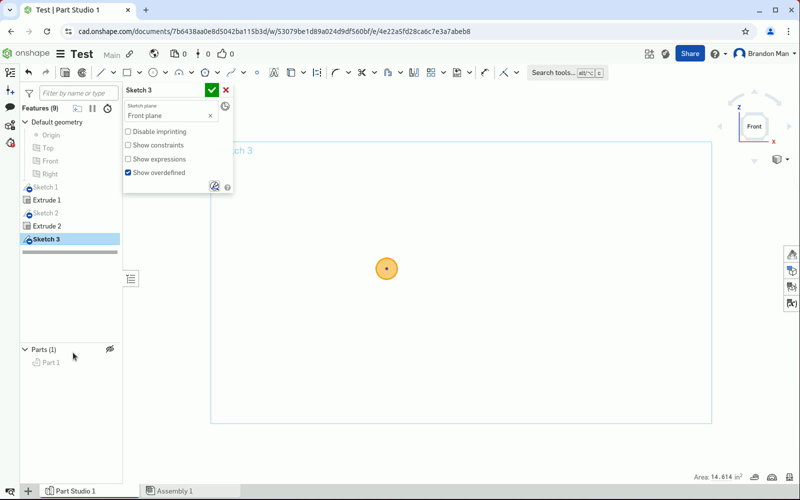
key(shift+e)
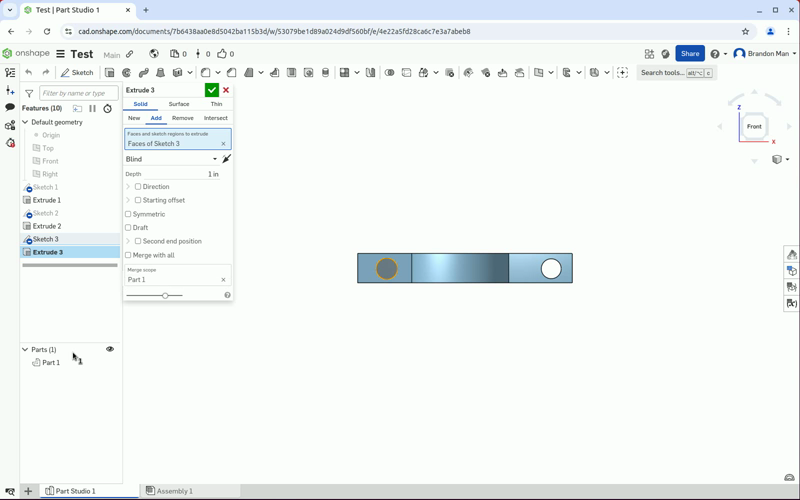
mouse_move(143, 106)
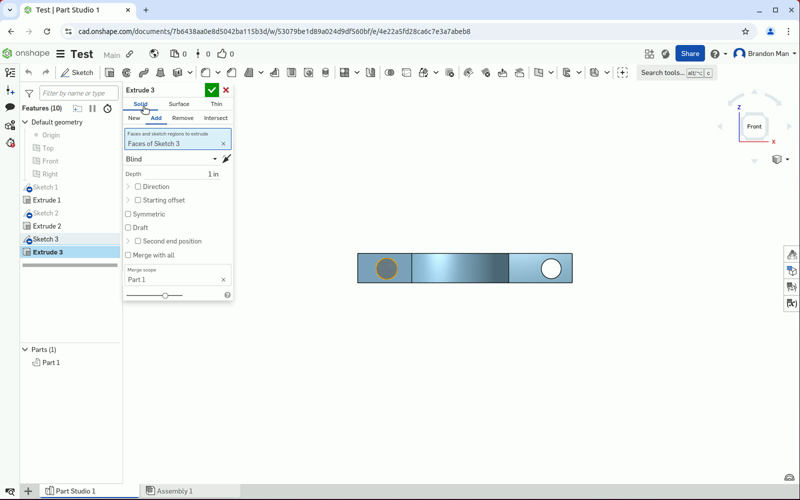
click(143, 106)
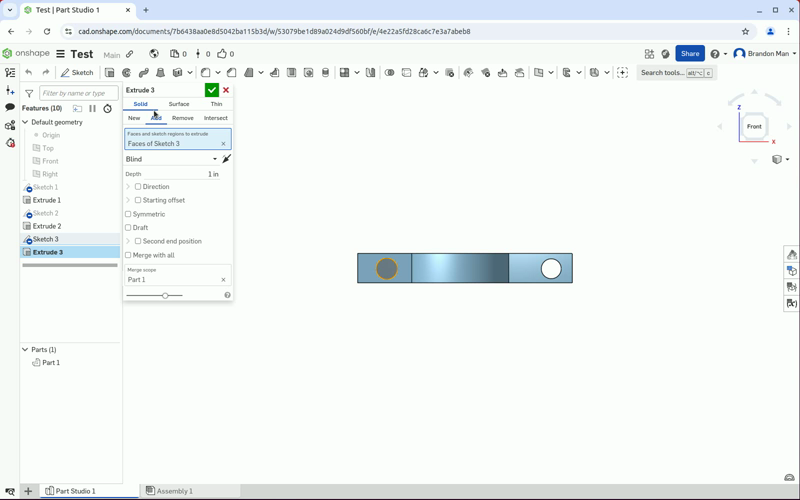
mouse_move(186, 120)
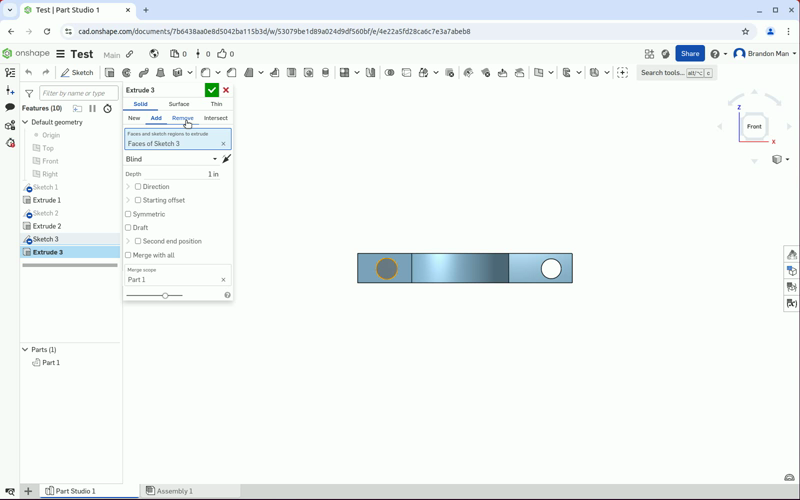
click(186, 120)
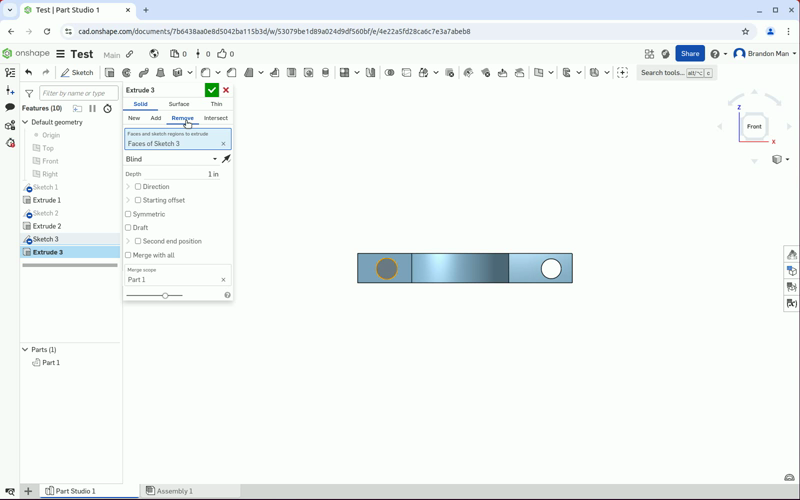
key(tab, 4)
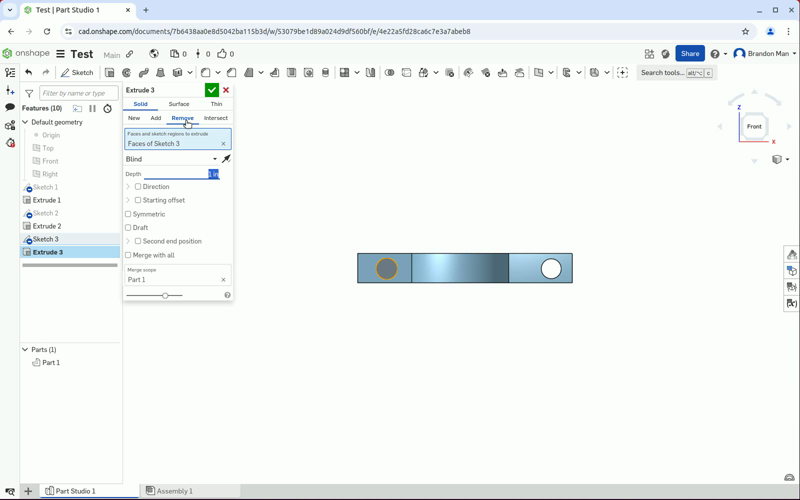
text(23.108)
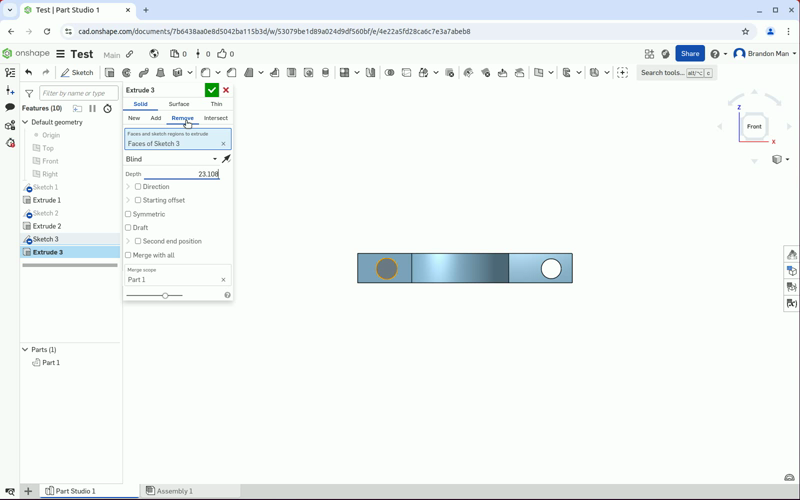
key(tab, 6)
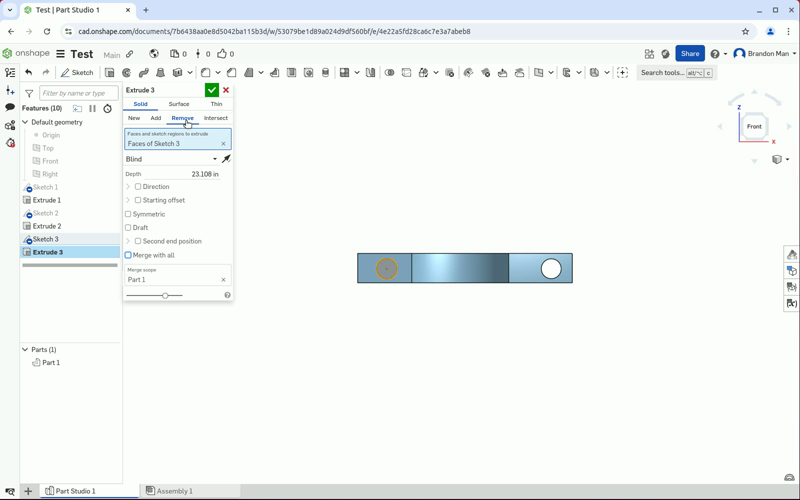
key(space)
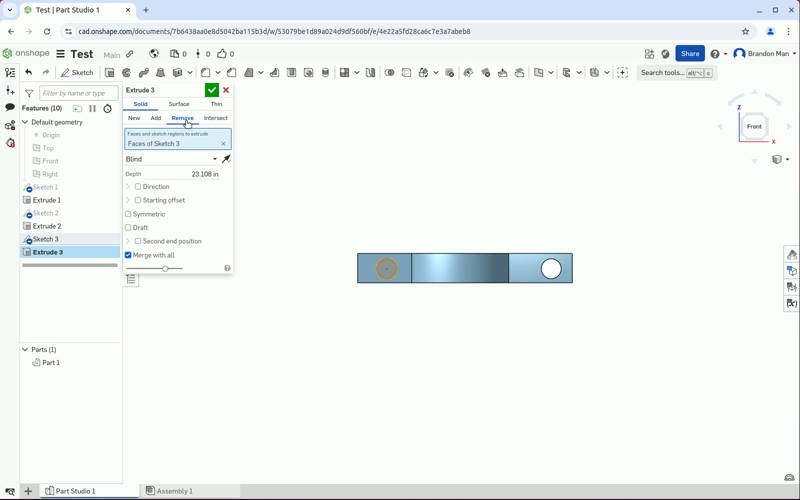
key(enter)
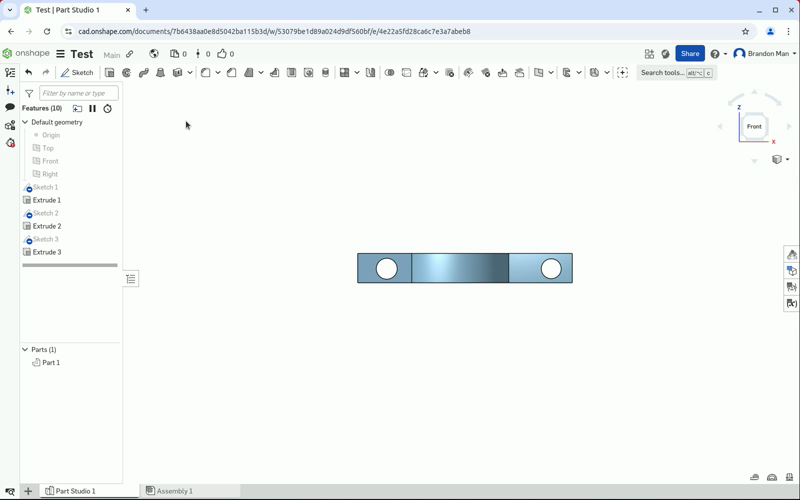
key(shift+h)
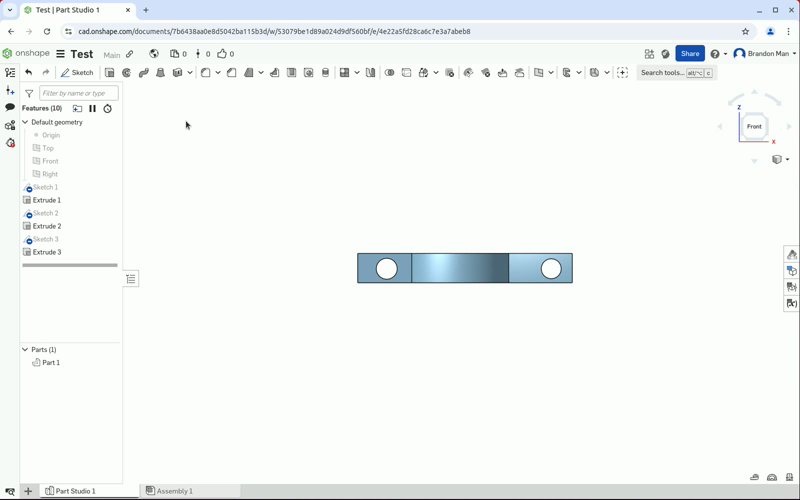
key(shift+h)
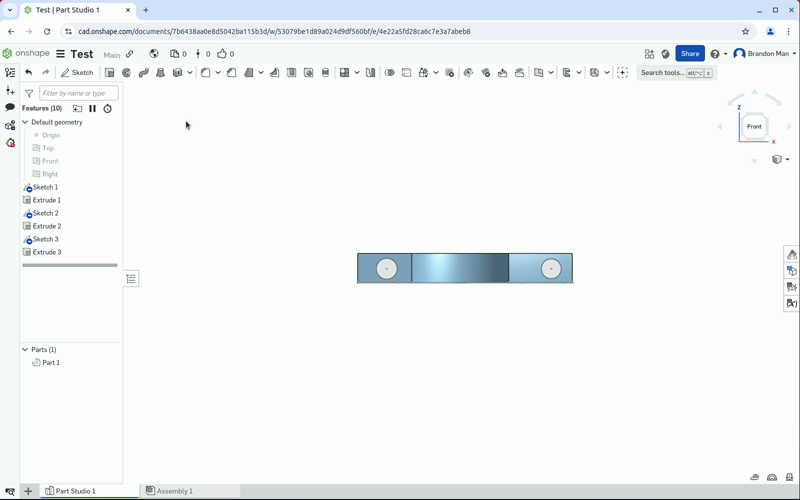
key(shift+7)
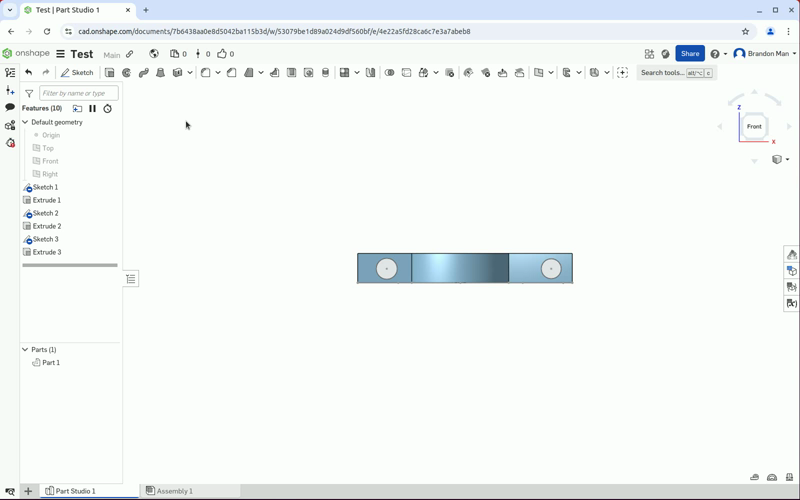
key(left, 2)
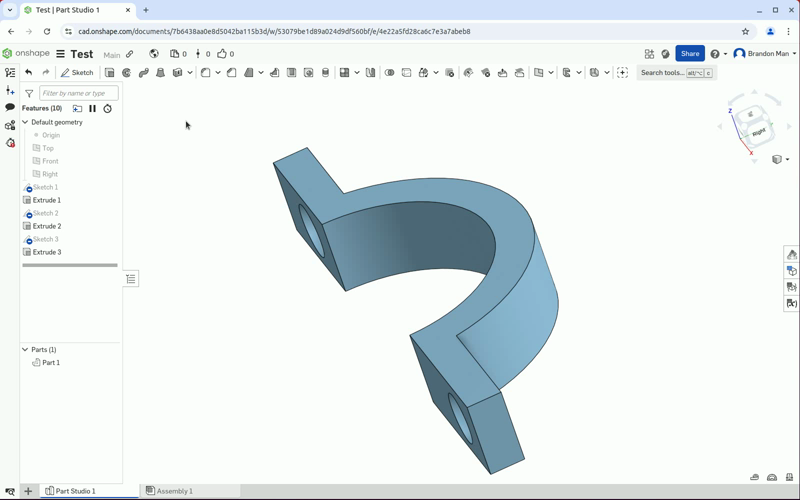
key(down, 2)
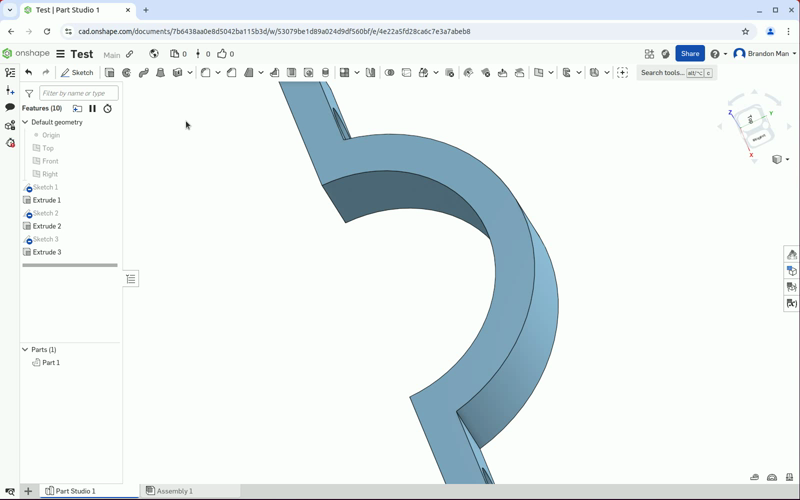
key(up, 2)
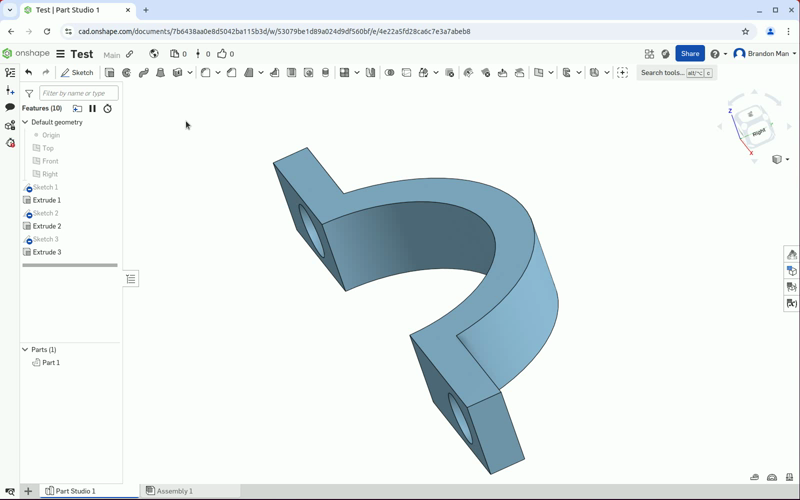
key(right, 2)
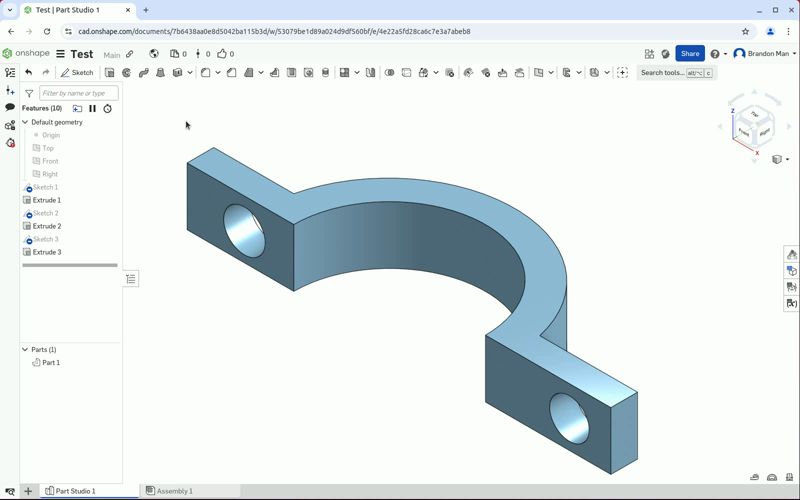
mouse_move(73, 189)
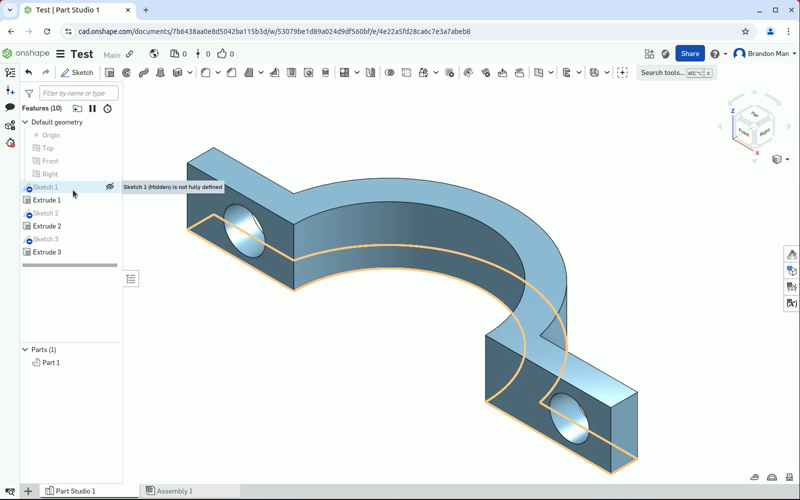
click(73, 189)